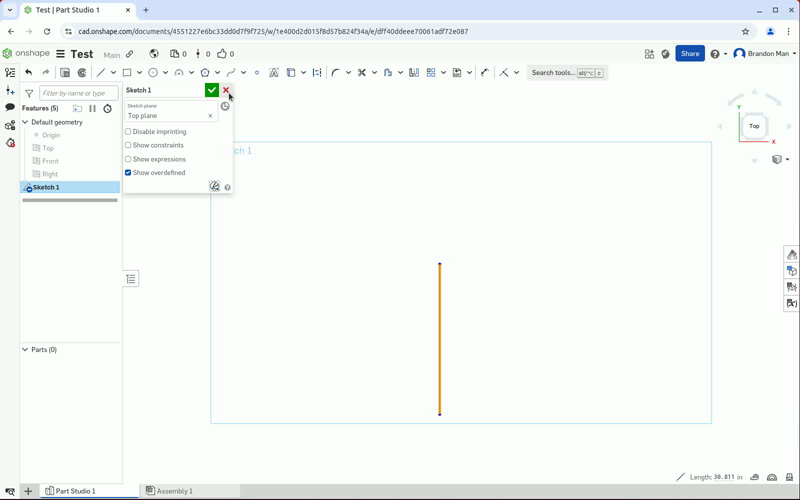
key(shift+h)
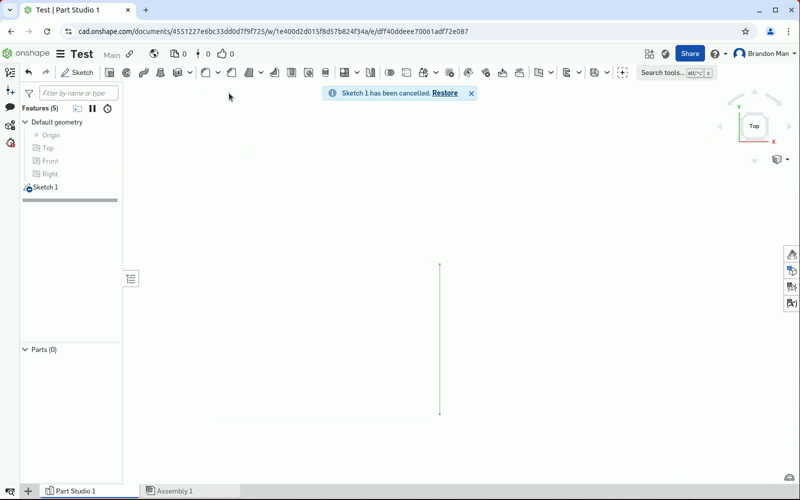
key(shift+s)
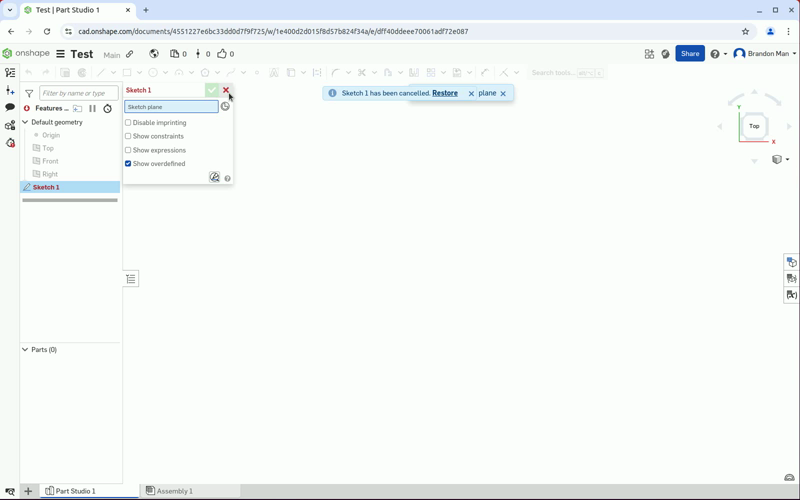
mouse_move(73, 150)
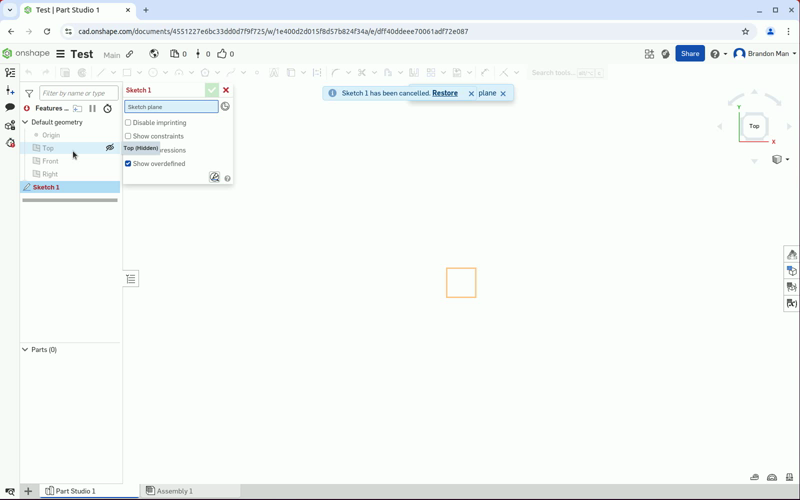
click(73, 150)
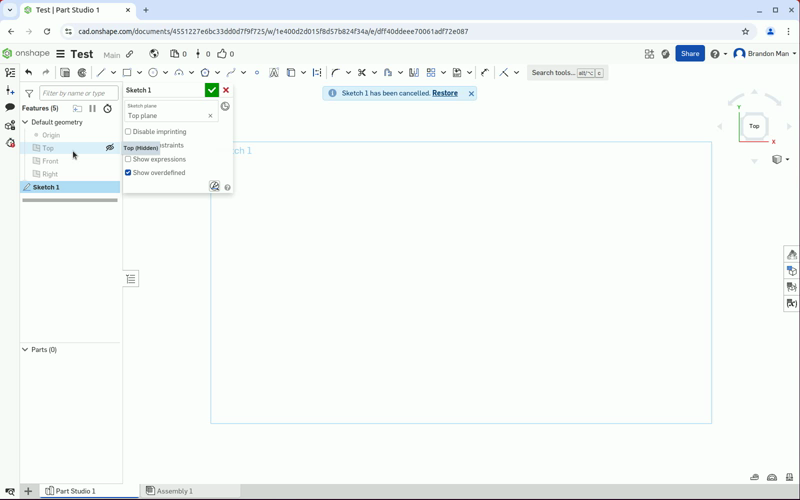
mouse_move(73, 352)
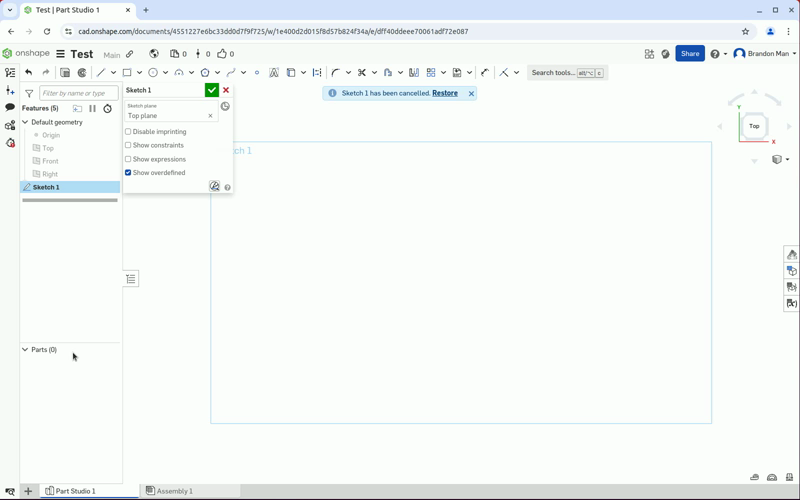
key(y)
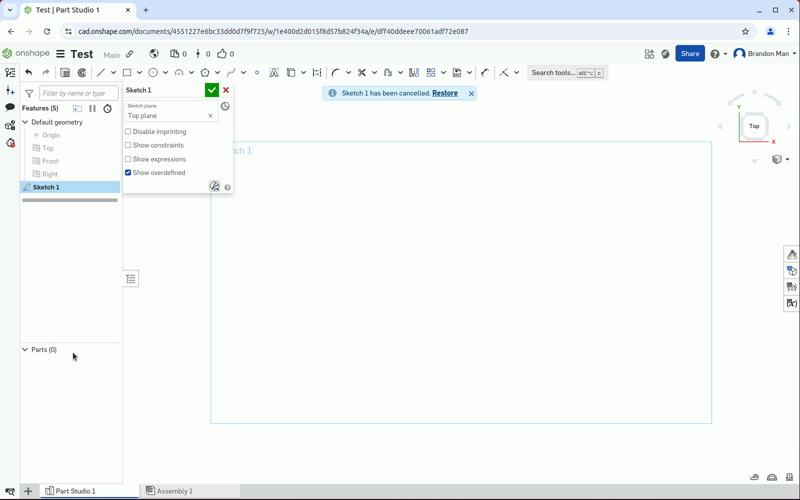
key(l)
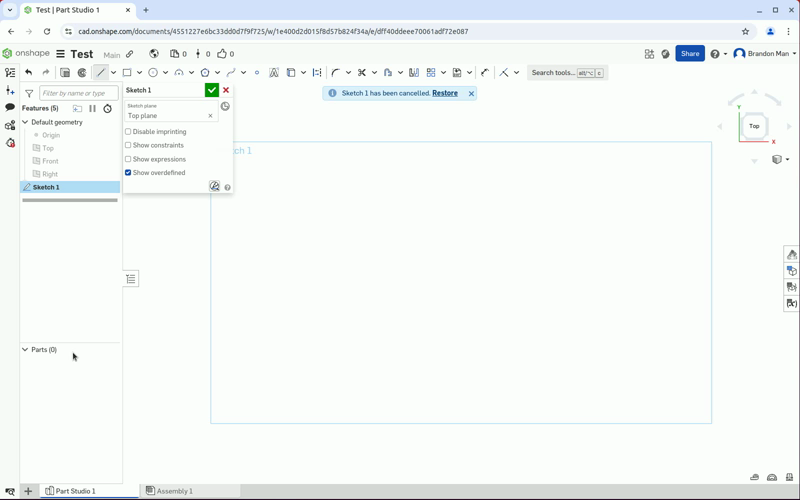
key_down(shift)
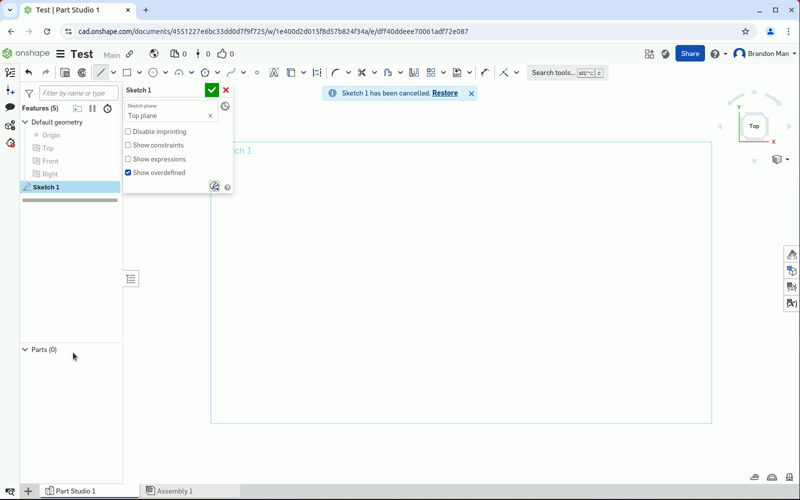
mouse_move(460, 303)
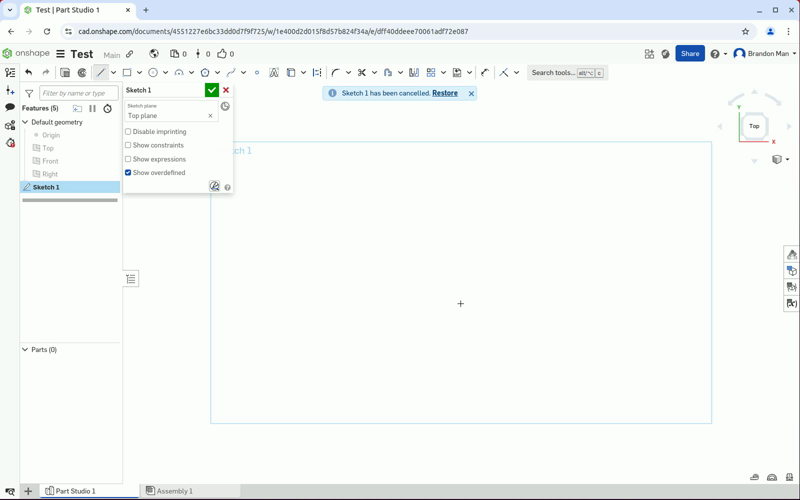
click(460, 303)
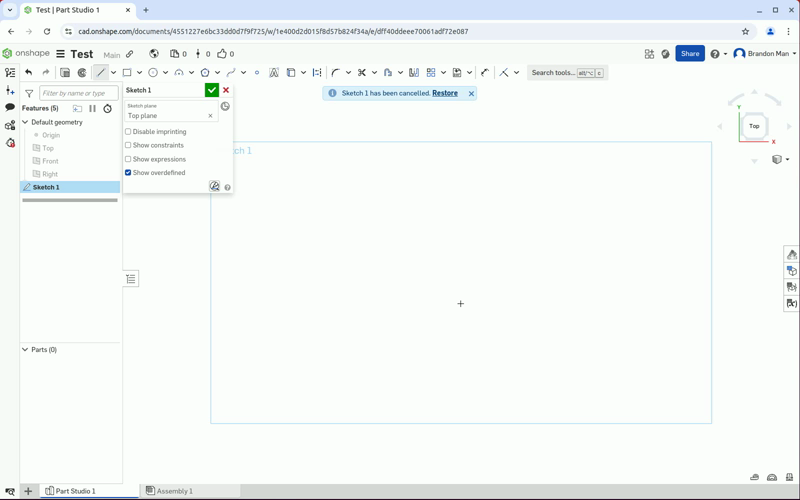
key_up(shift)
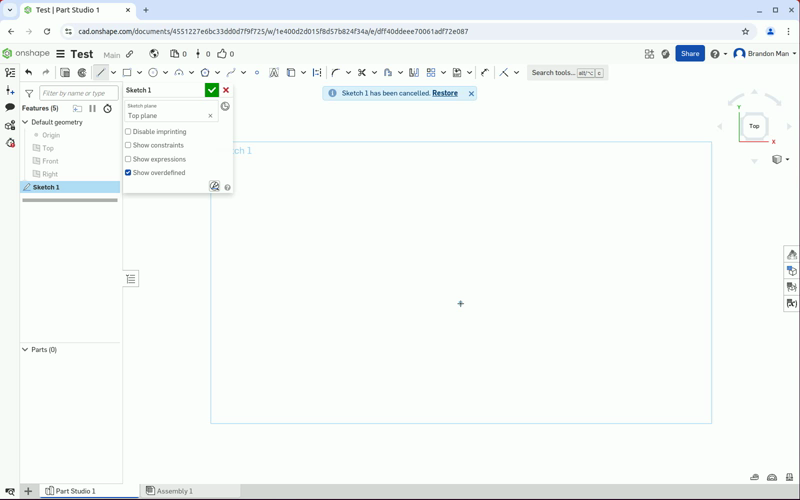
key_down(shift)
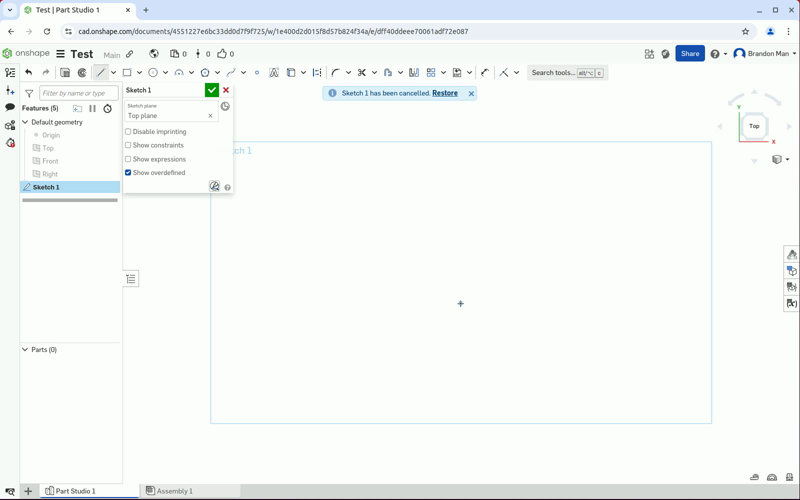
mouse_move(490, 303)
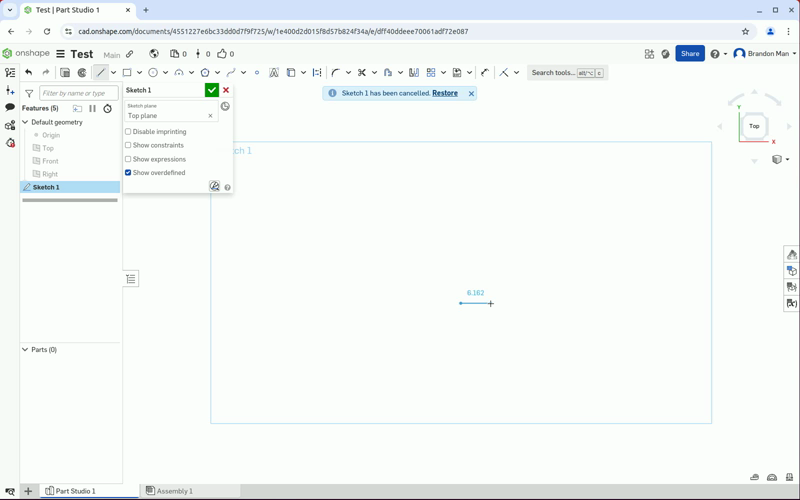
mouse_move(464, 302)
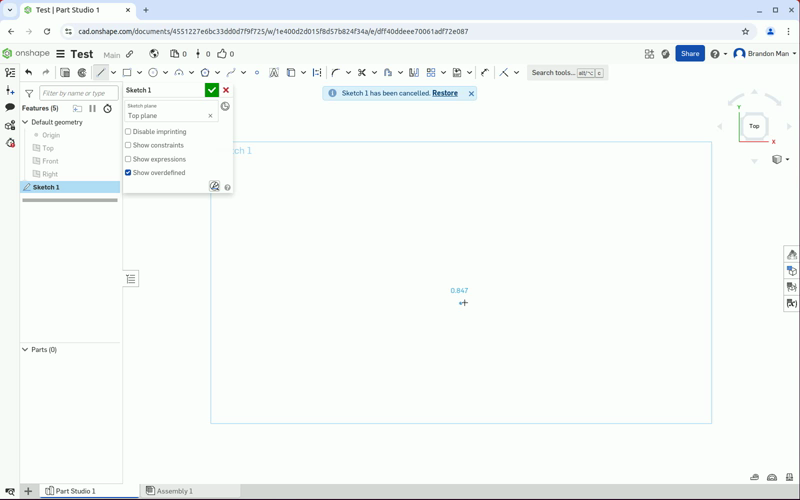
scroll(6)
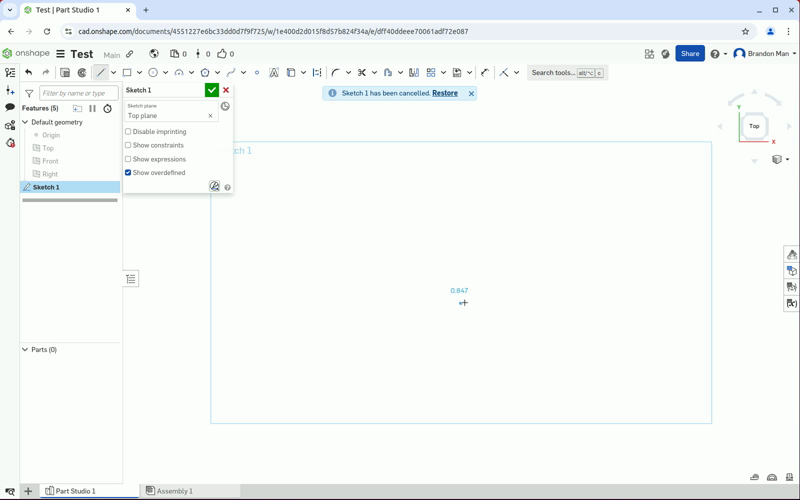
scroll(6)
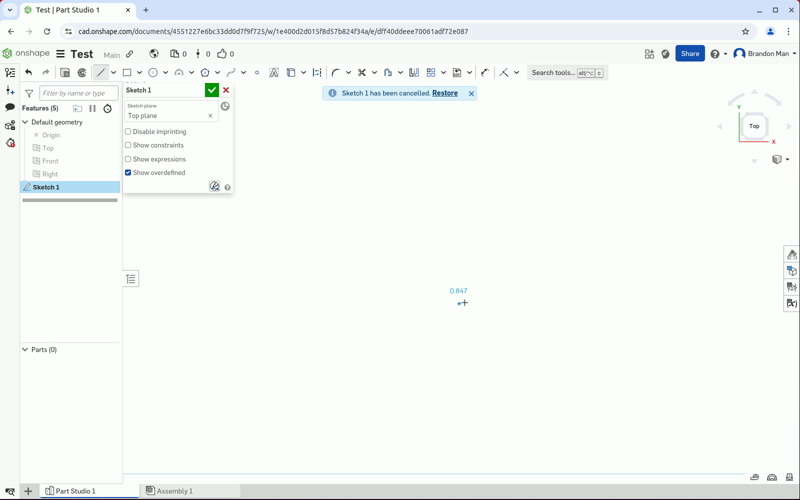
scroll(6)
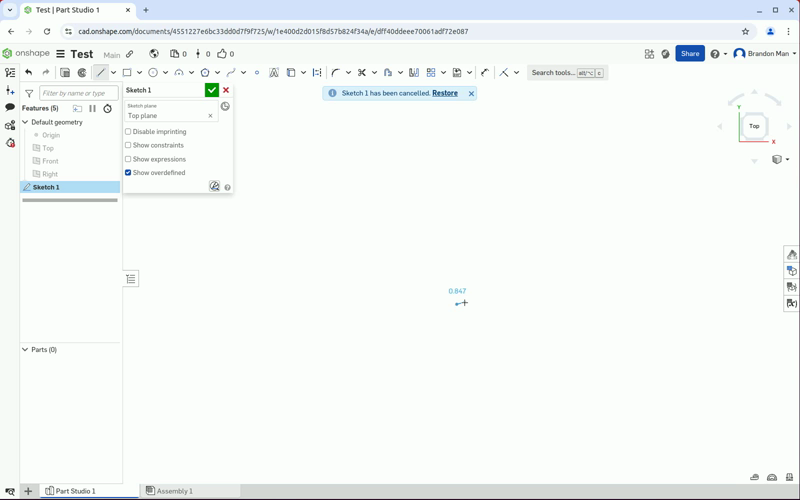
scroll(6)
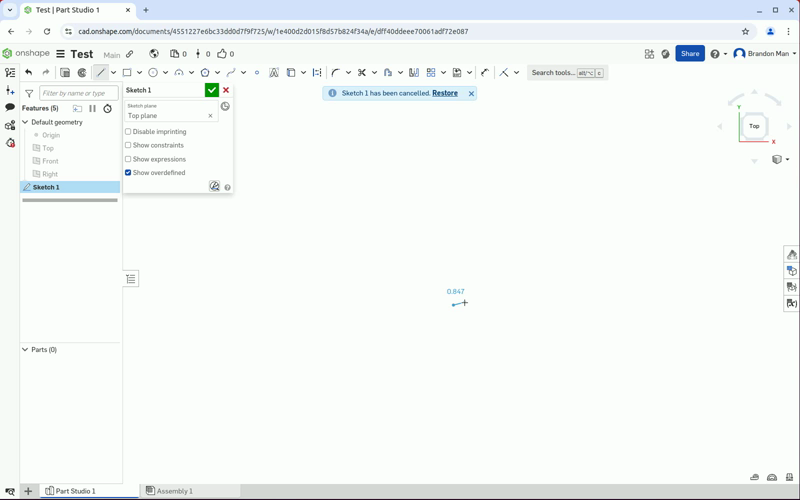
scroll(6)
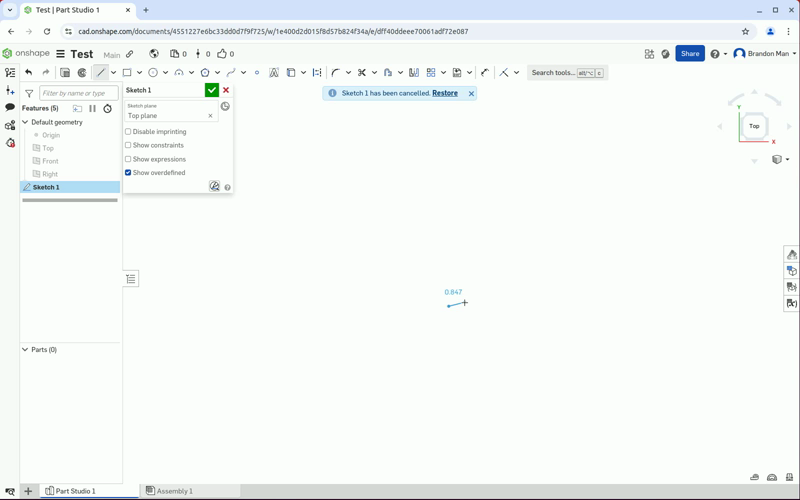
scroll(6)
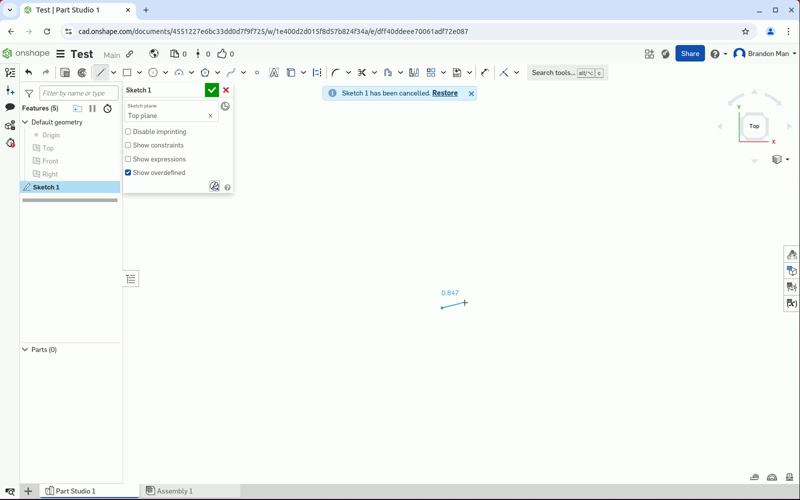
scroll(6)
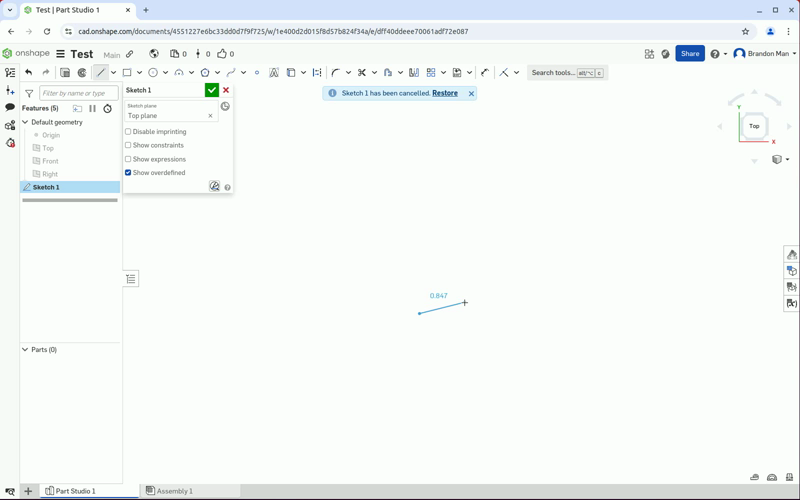
click(464, 302)
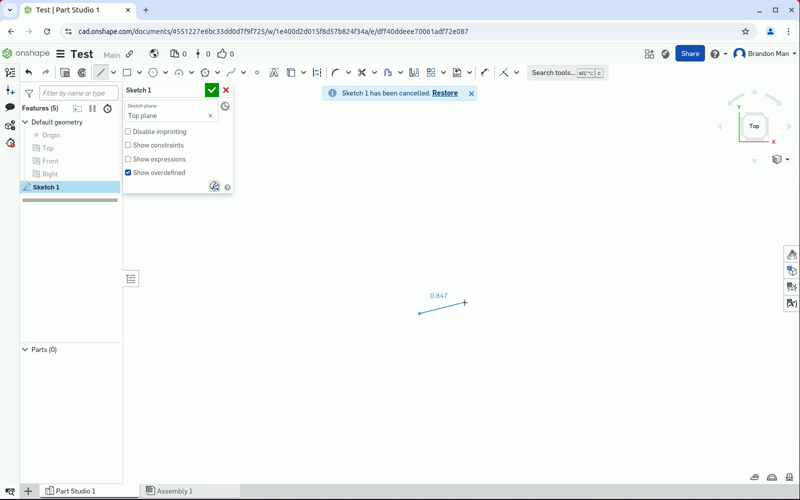
scroll(-6)
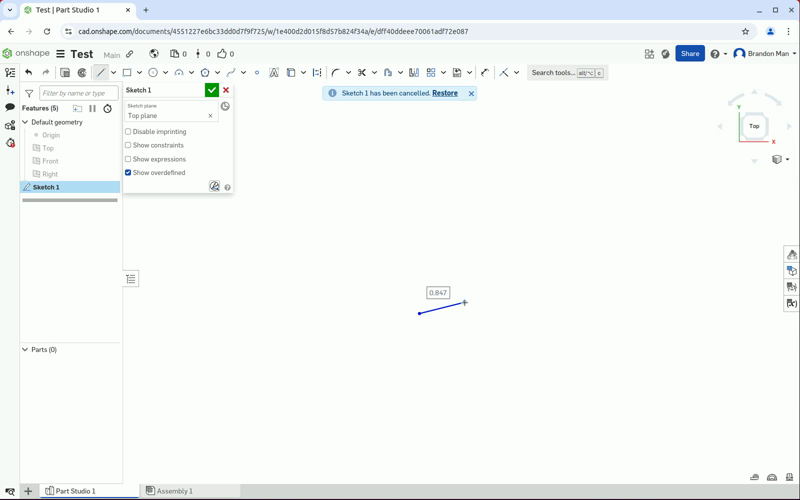
scroll(-6)
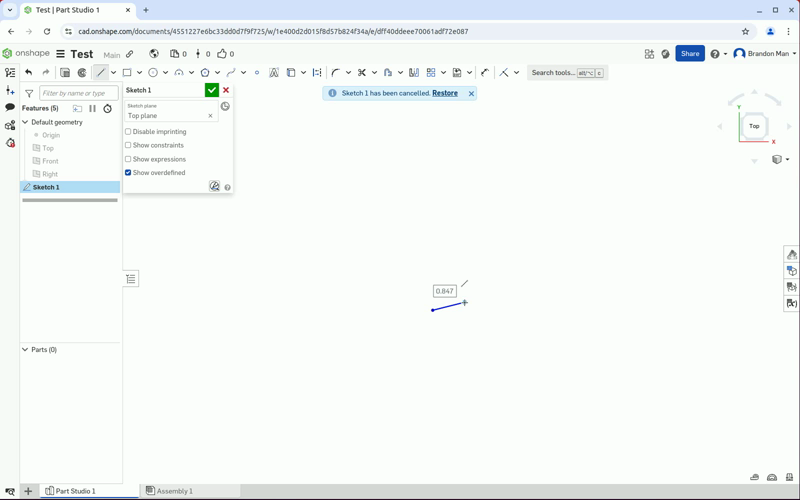
scroll(-6)
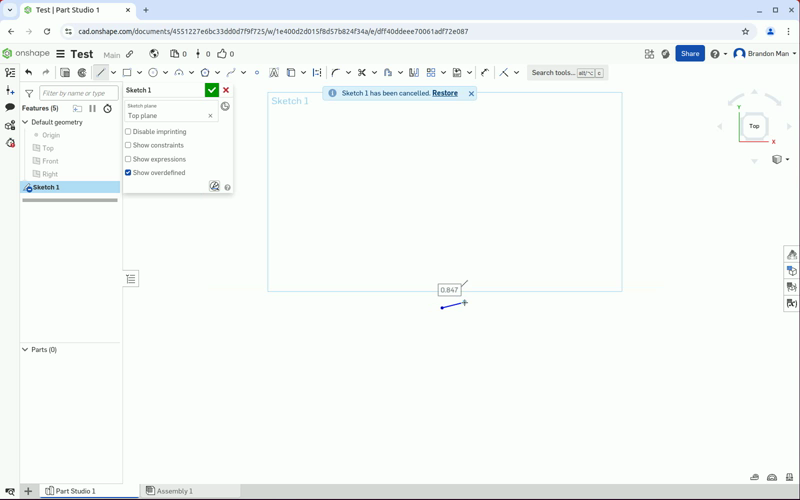
scroll(-6)
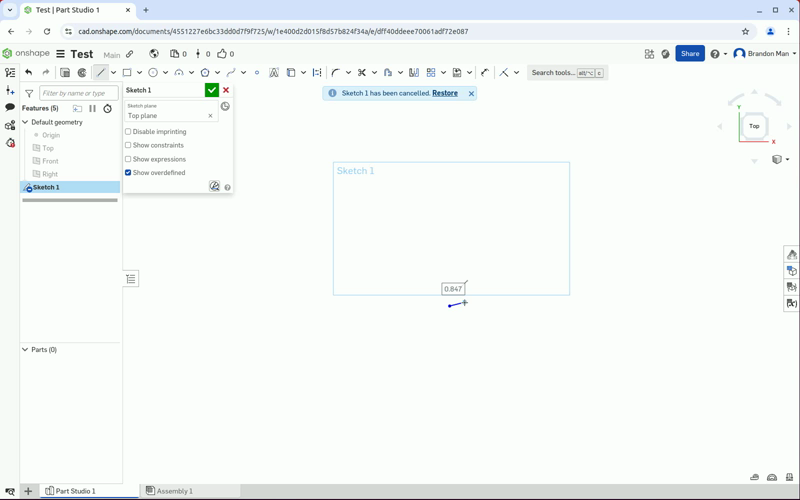
scroll(-6)
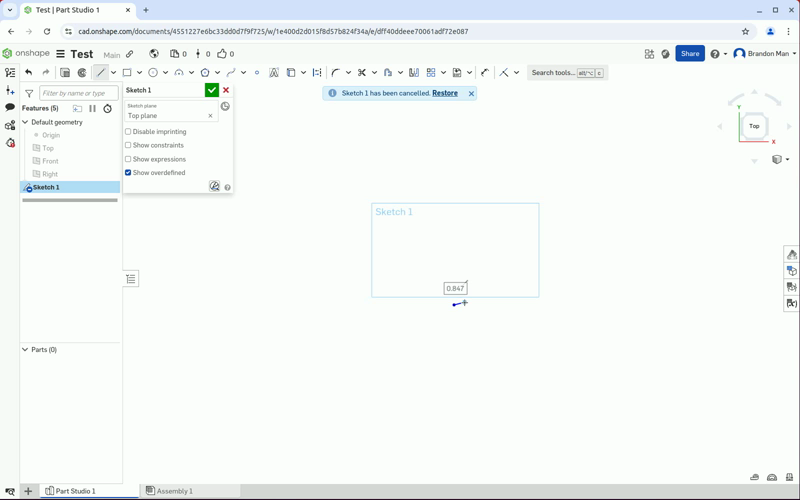
scroll(-6)
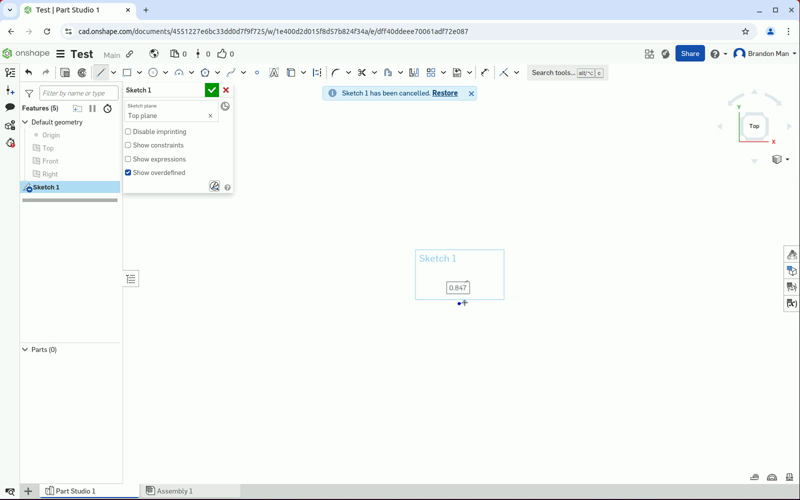
scroll(-6)
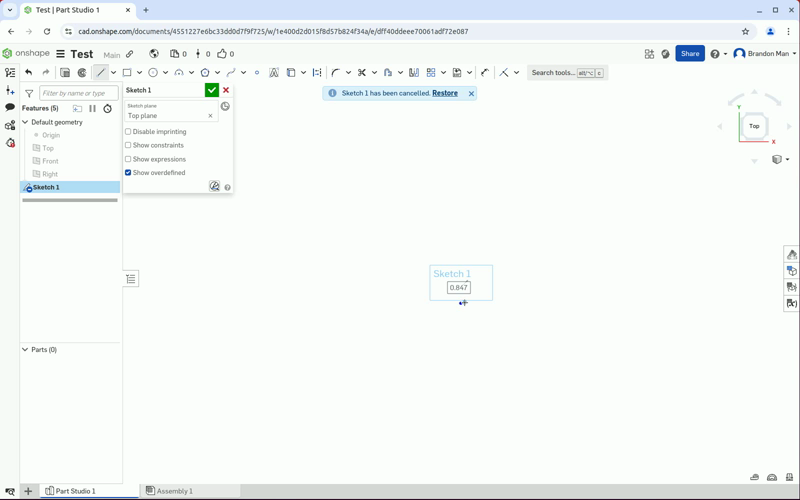
key_up(shift)
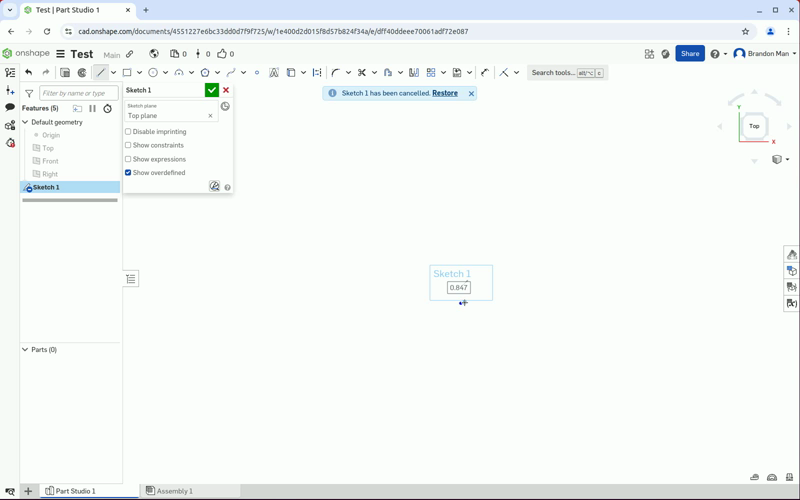
key(esc)
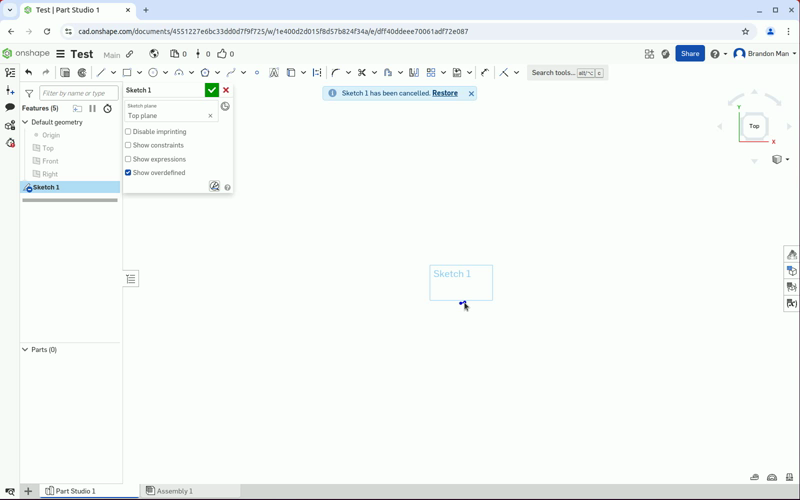
key(a)
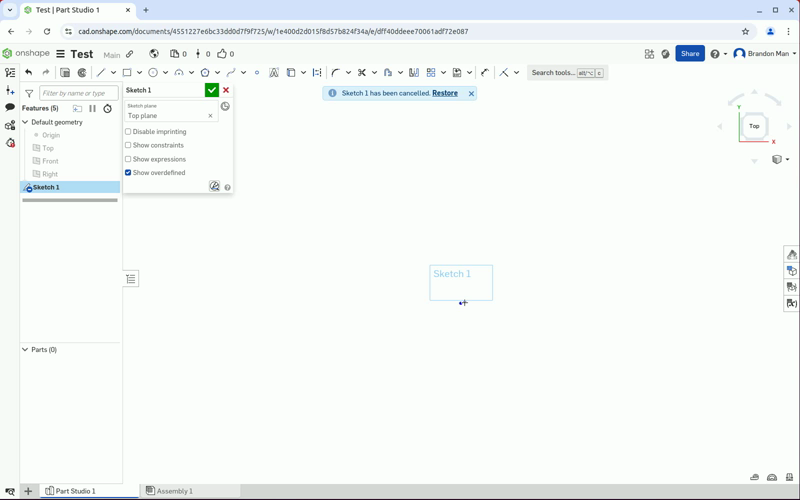
mouse_move(464, 302)
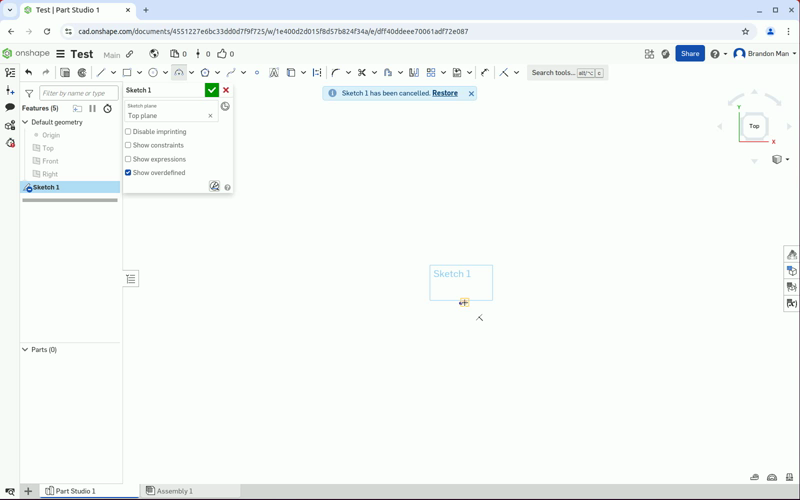
scroll(6)
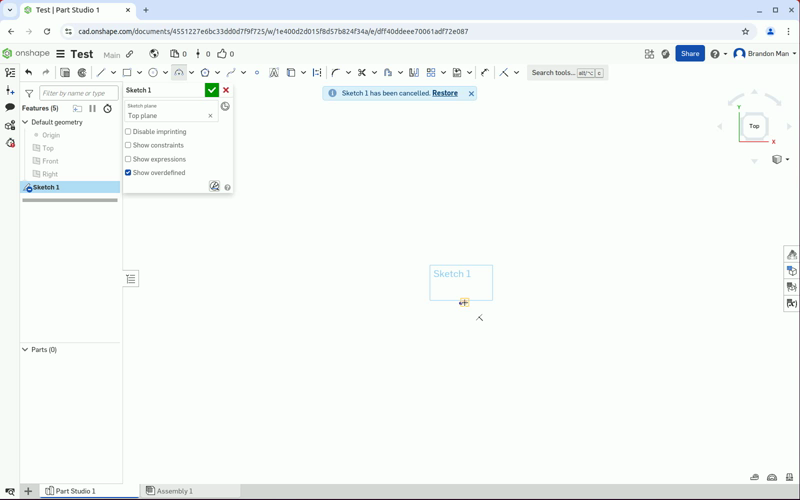
scroll(6)
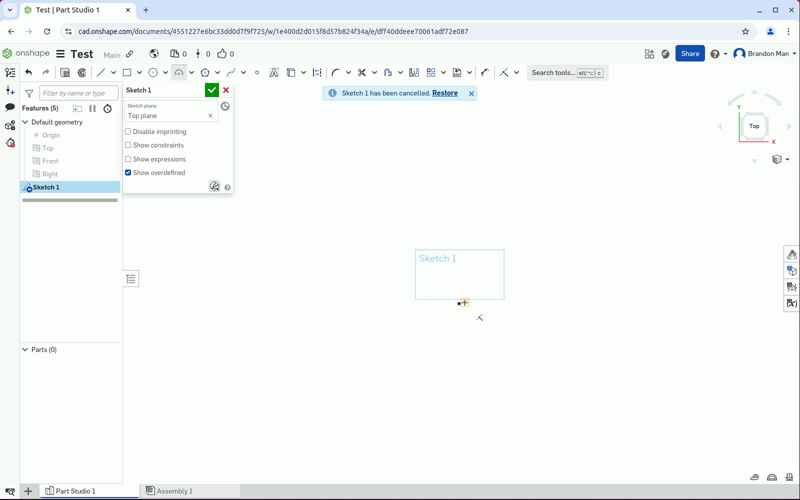
scroll(6)
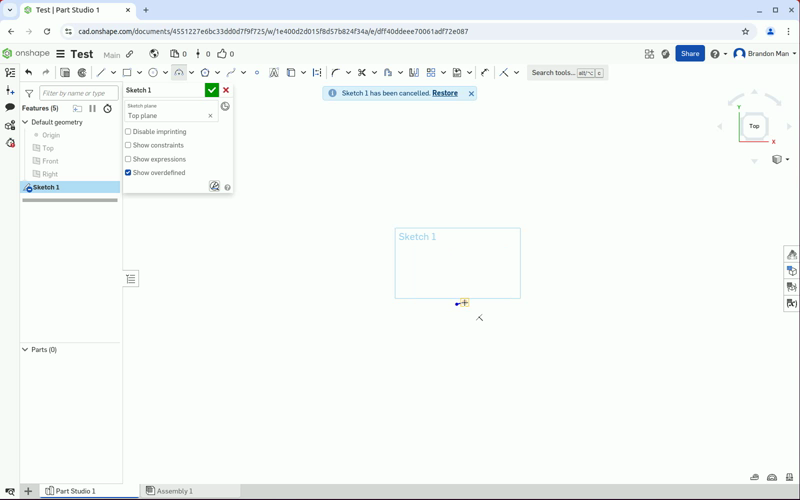
scroll(6)
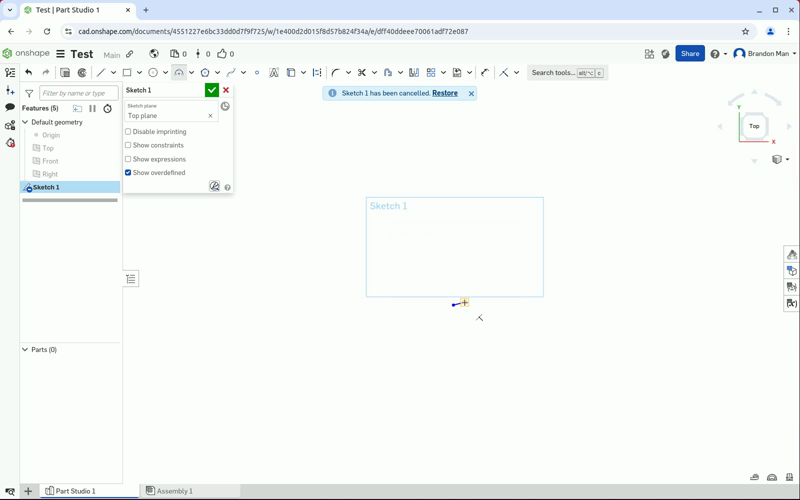
scroll(6)
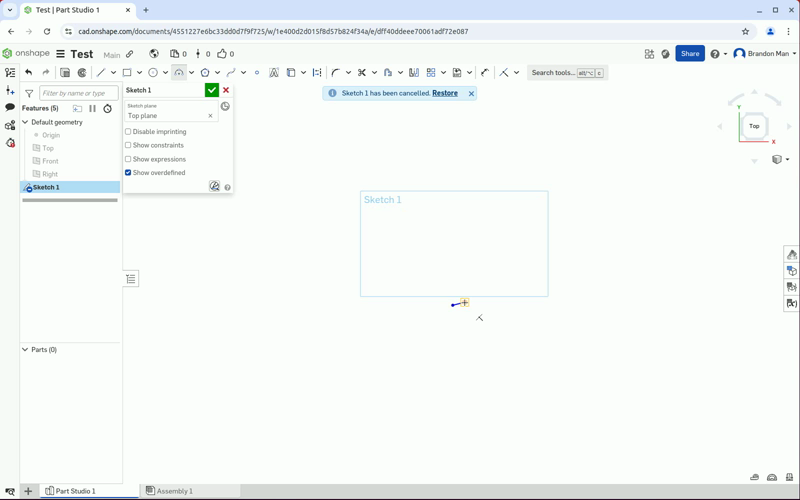
scroll(6)
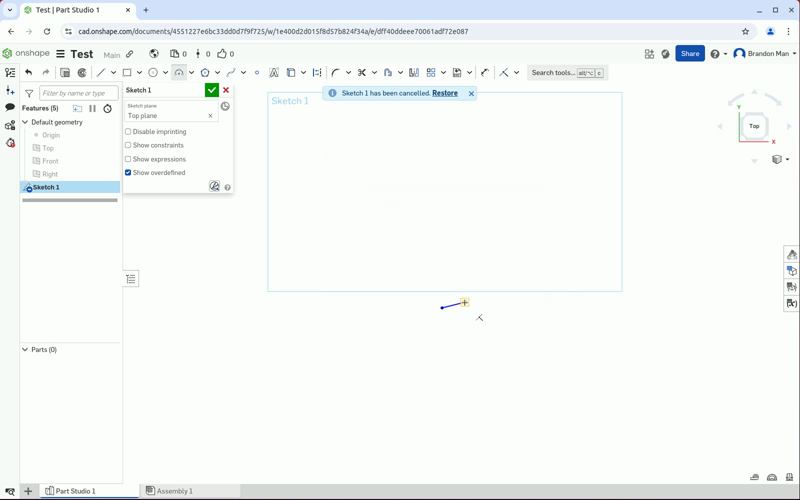
scroll(6)
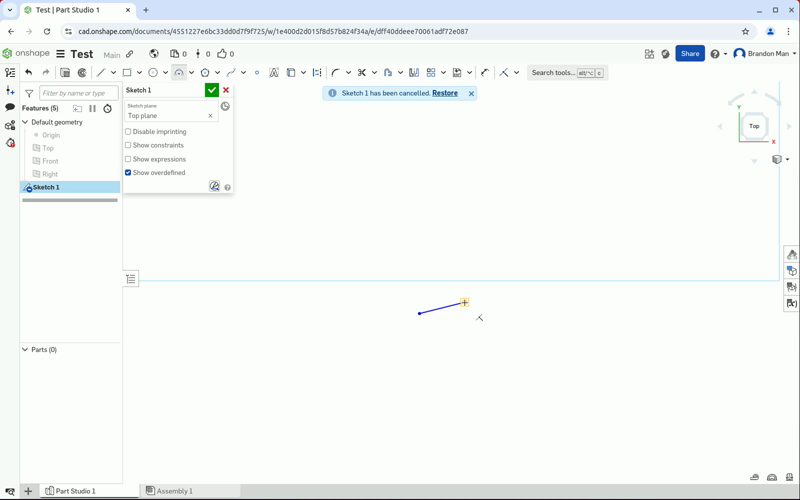
click(464, 302)
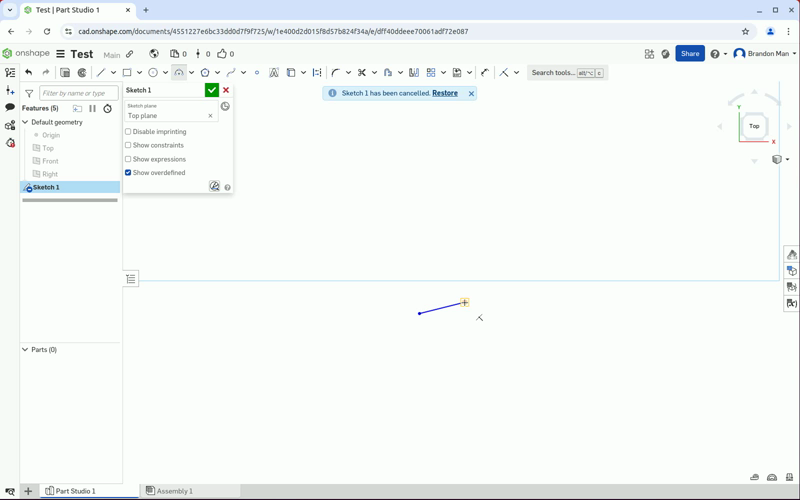
scroll(-6)
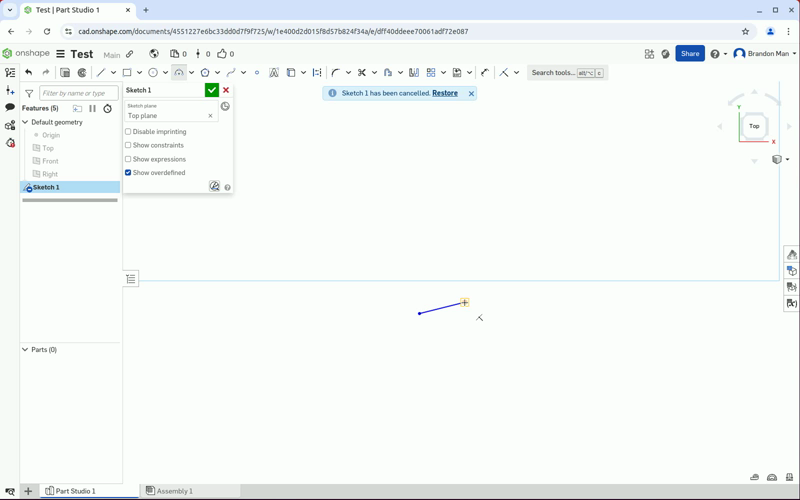
scroll(-6)
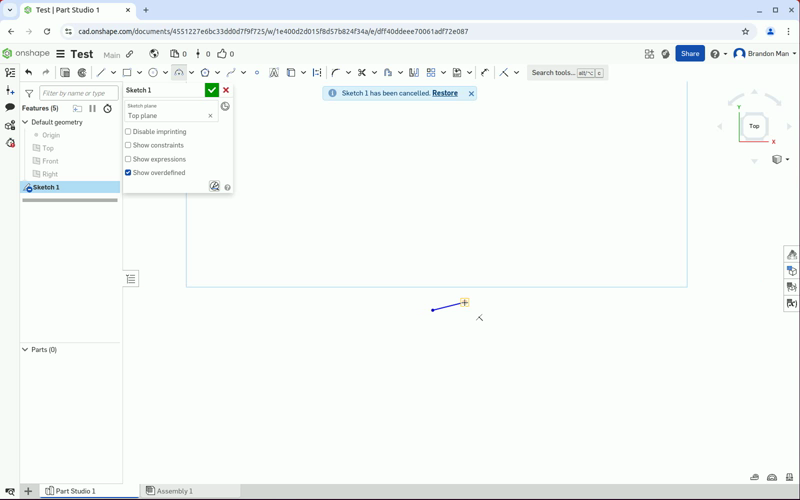
scroll(-6)
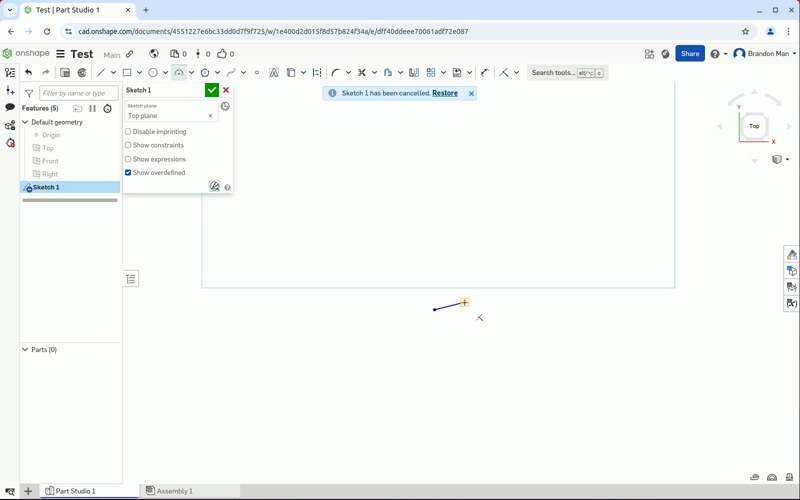
scroll(-6)
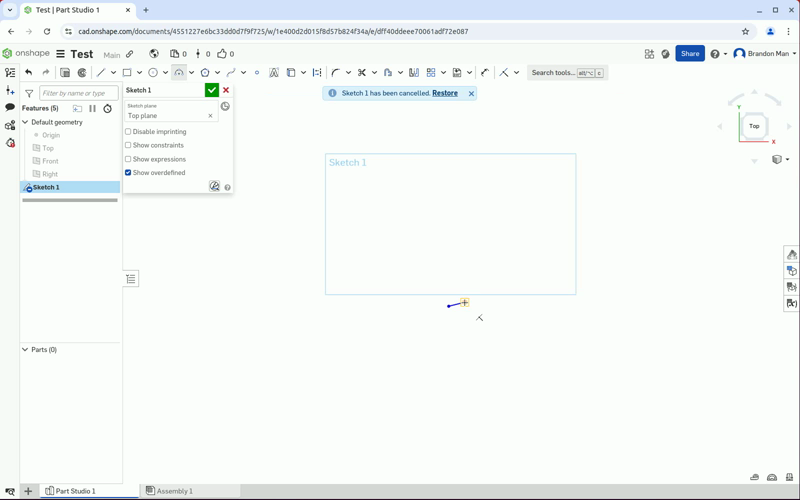
scroll(-6)
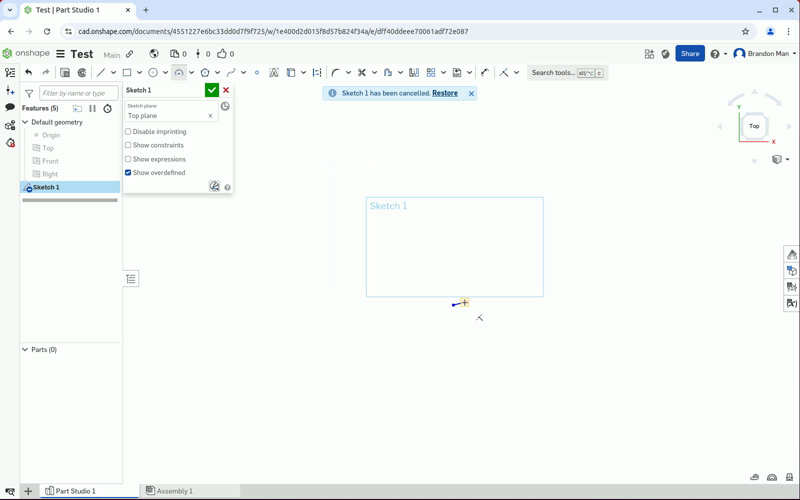
scroll(-6)
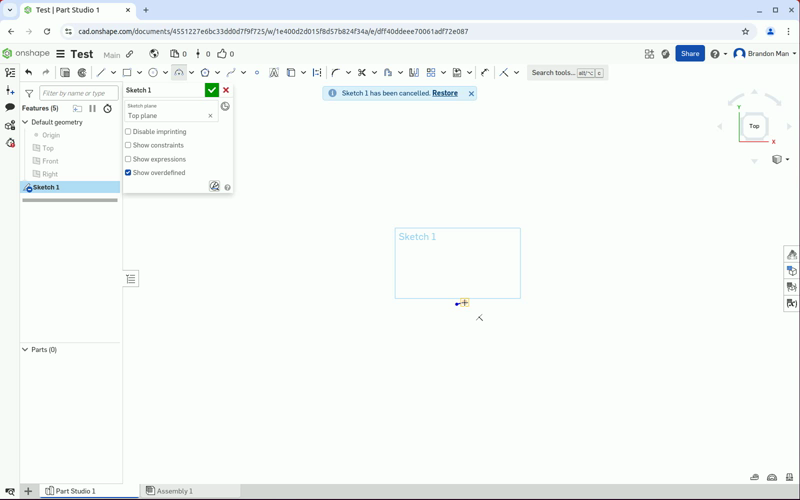
scroll(-6)
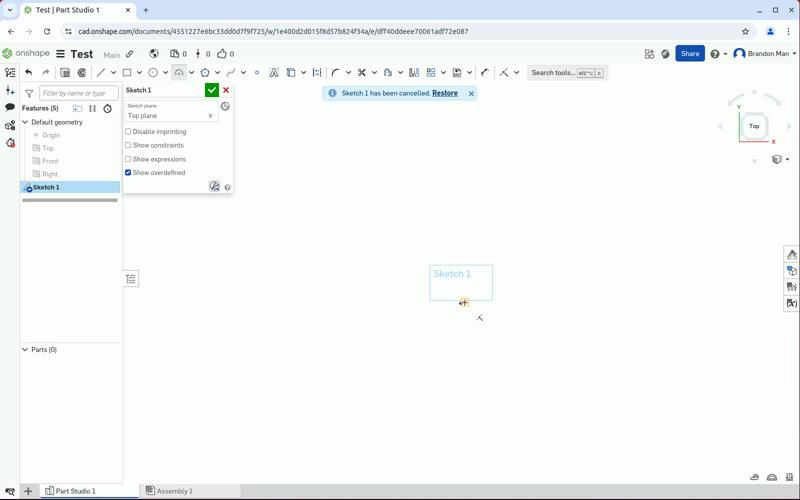
mouse_move(460, 303)
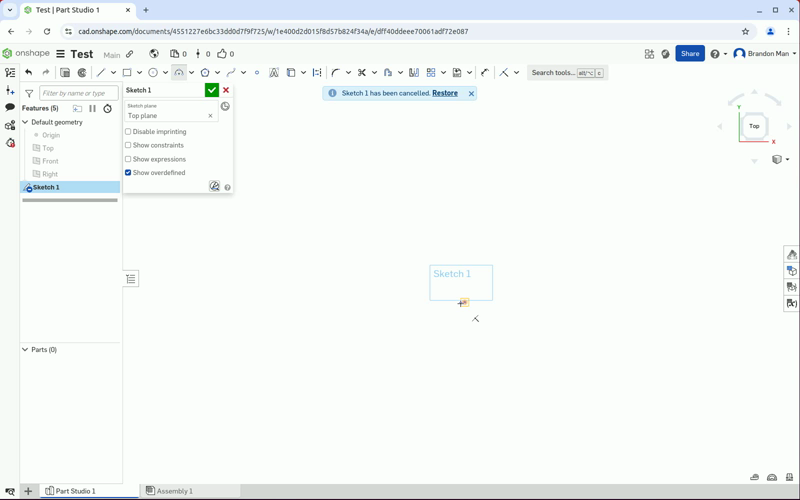
scroll(6)
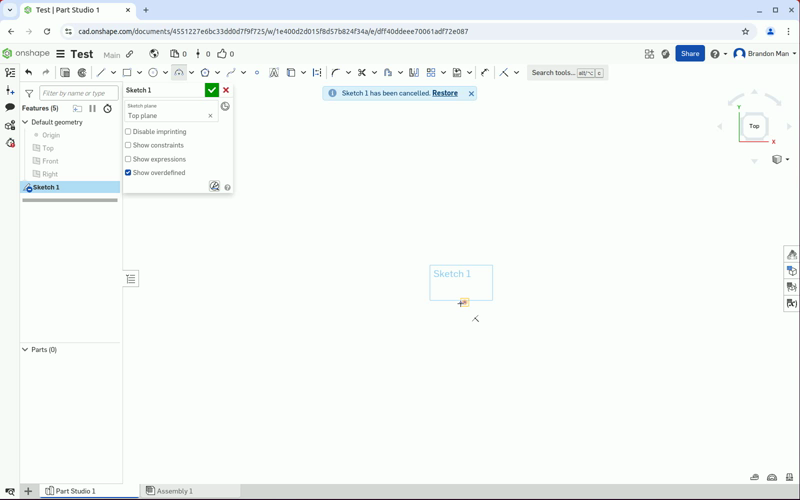
scroll(6)
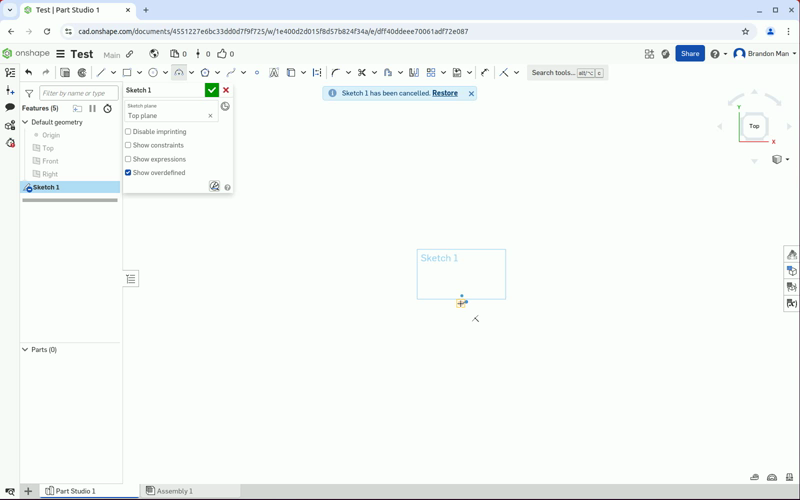
scroll(6)
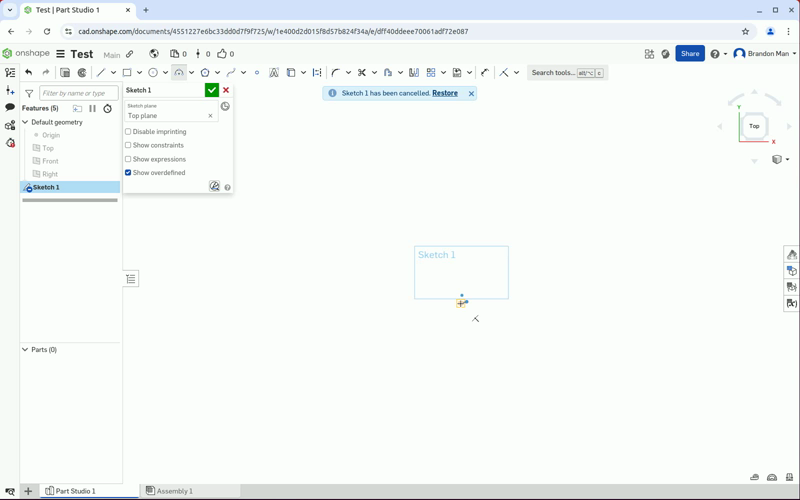
scroll(6)
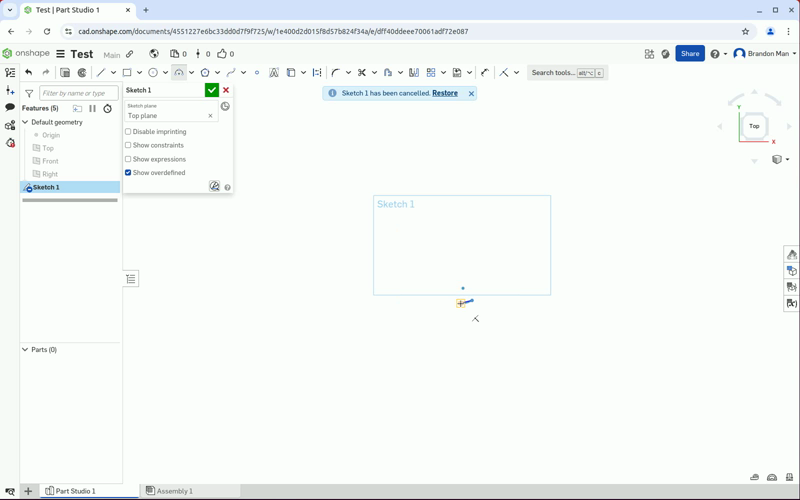
scroll(6)
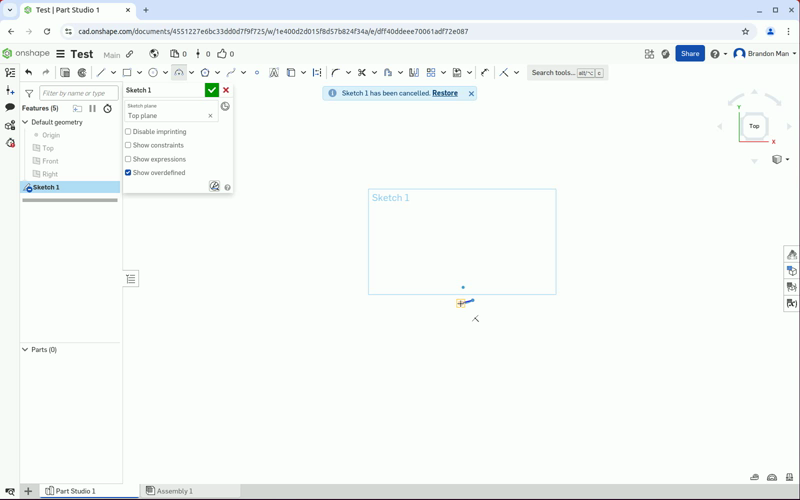
scroll(6)
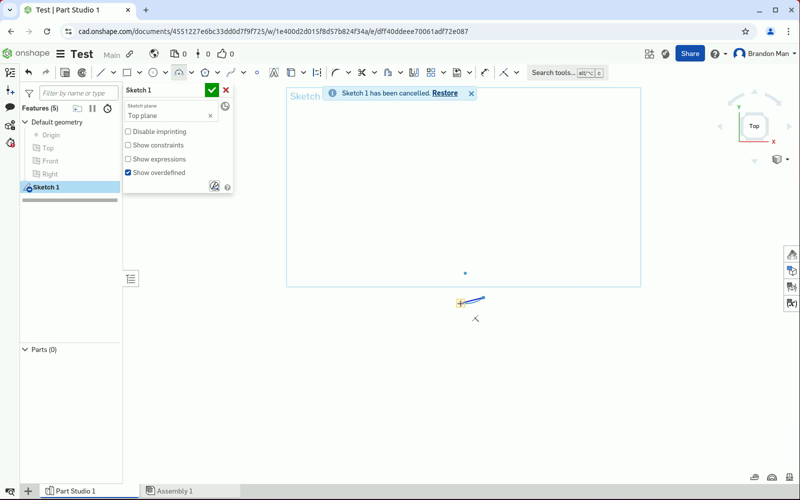
scroll(6)
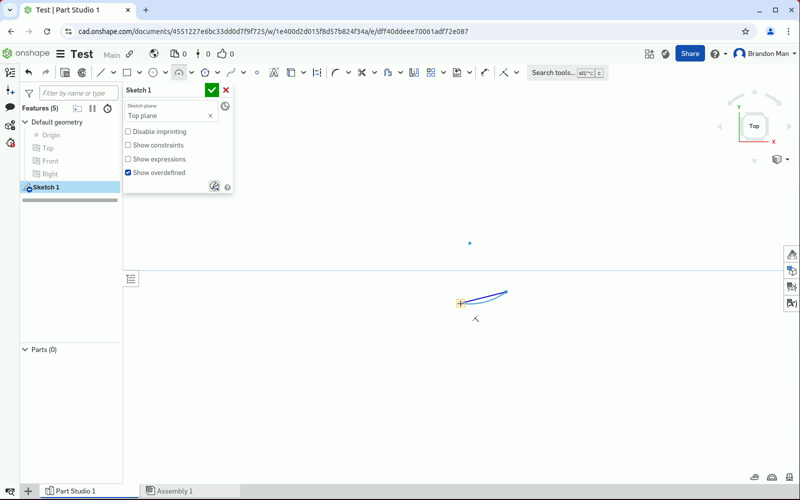
click(460, 303)
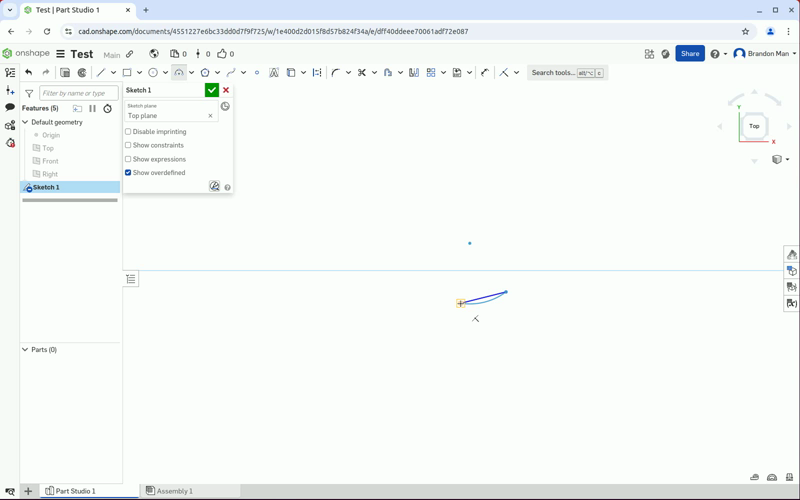
scroll(-6)
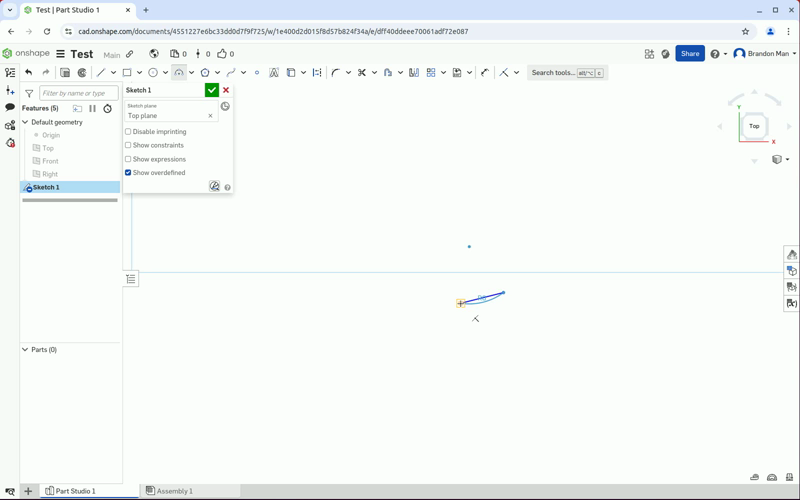
scroll(-6)
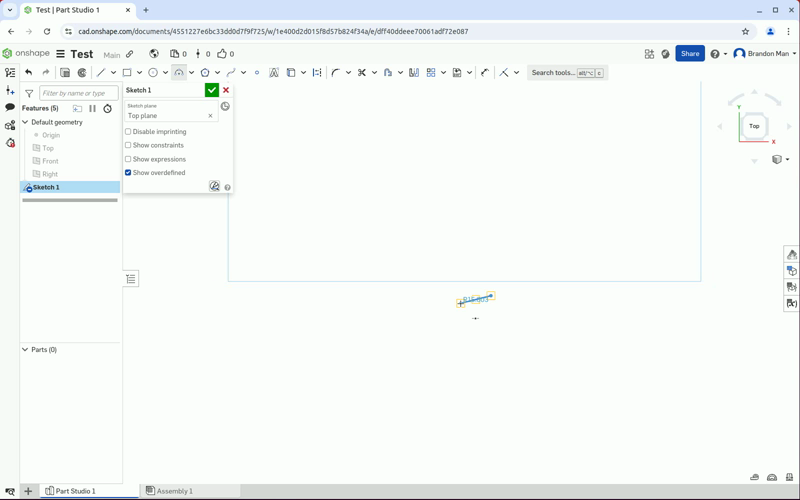
scroll(-6)
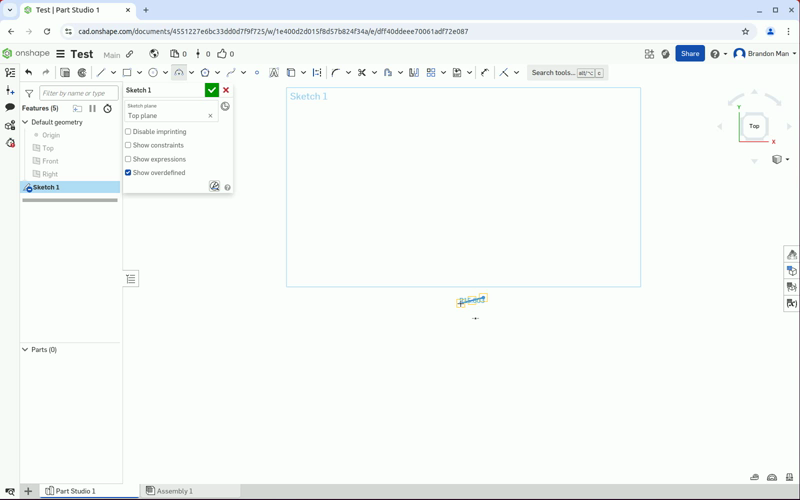
scroll(-6)
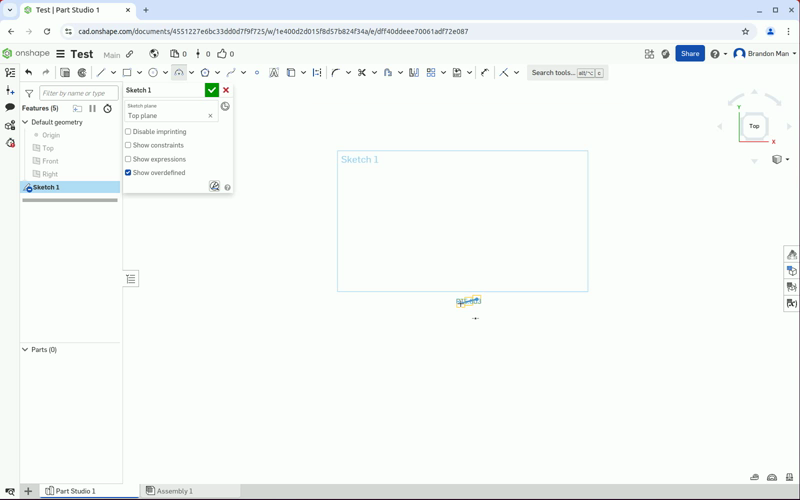
scroll(-6)
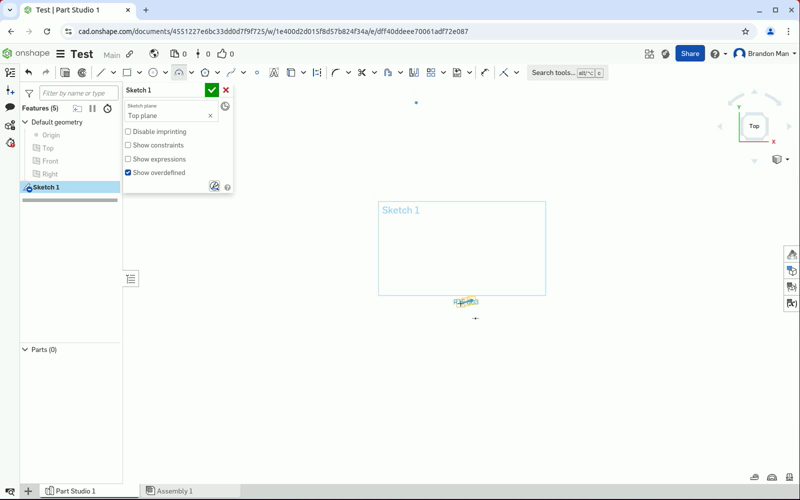
scroll(-6)
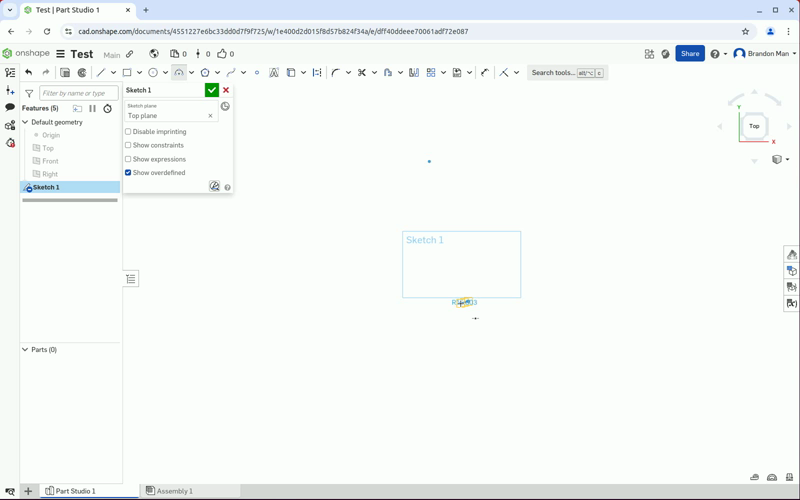
scroll(-6)
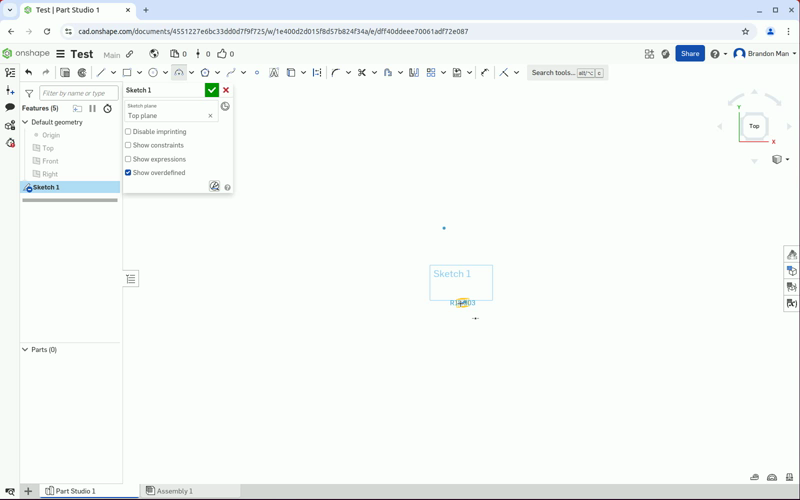
key_down(shift)
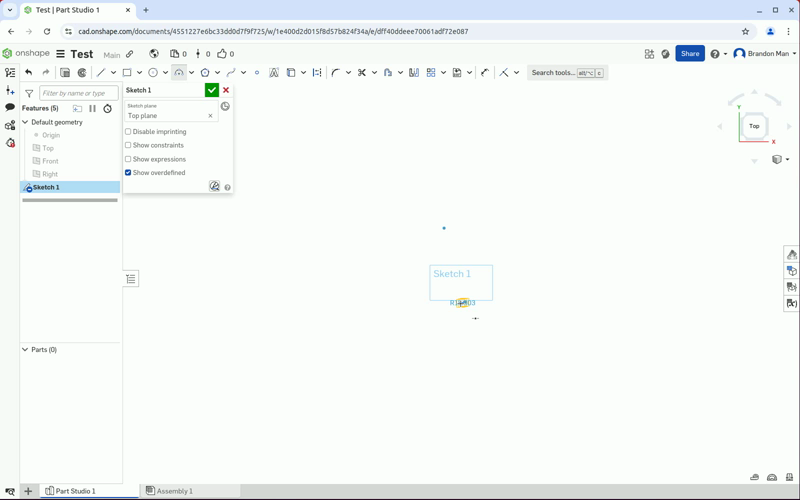
mouse_move(458, 262)
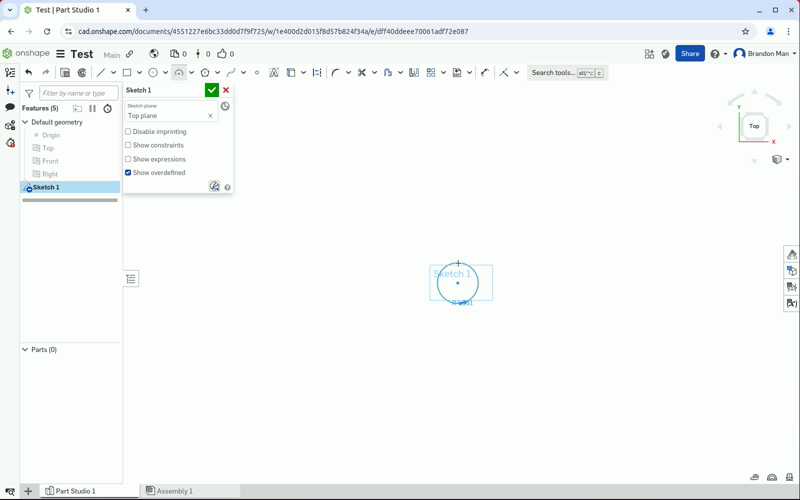
scroll(6)
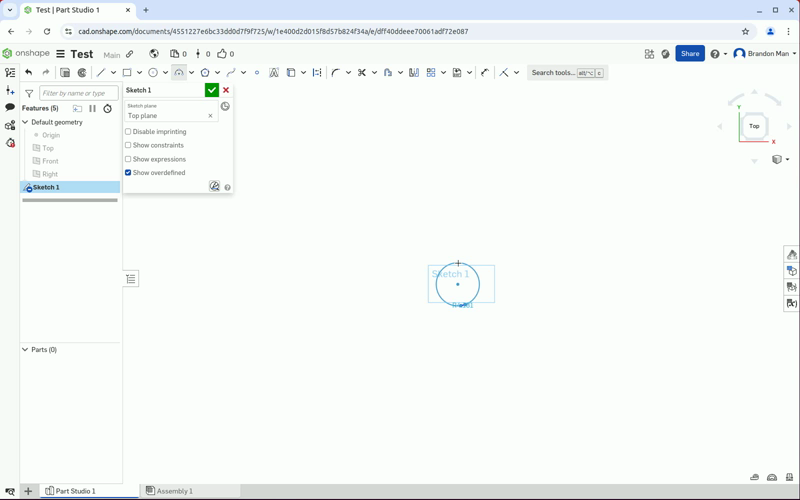
scroll(6)
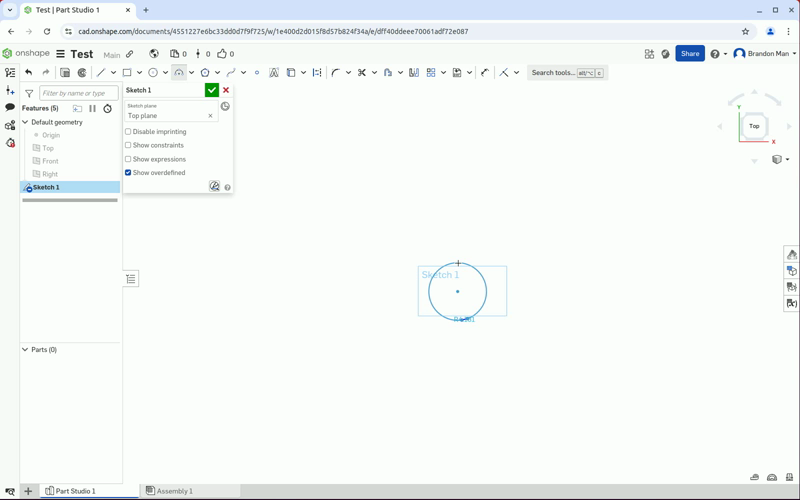
scroll(6)
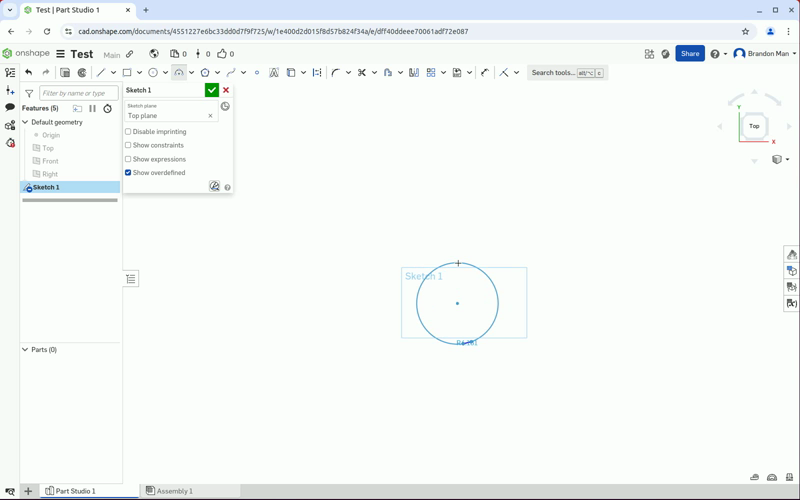
scroll(6)
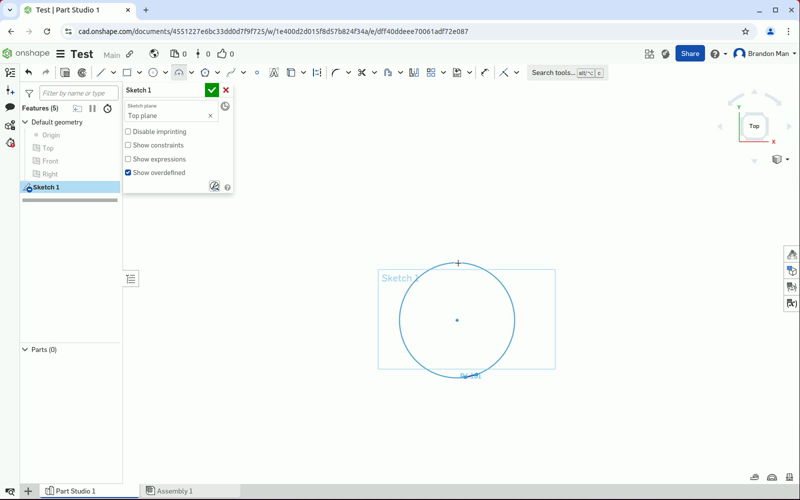
scroll(6)
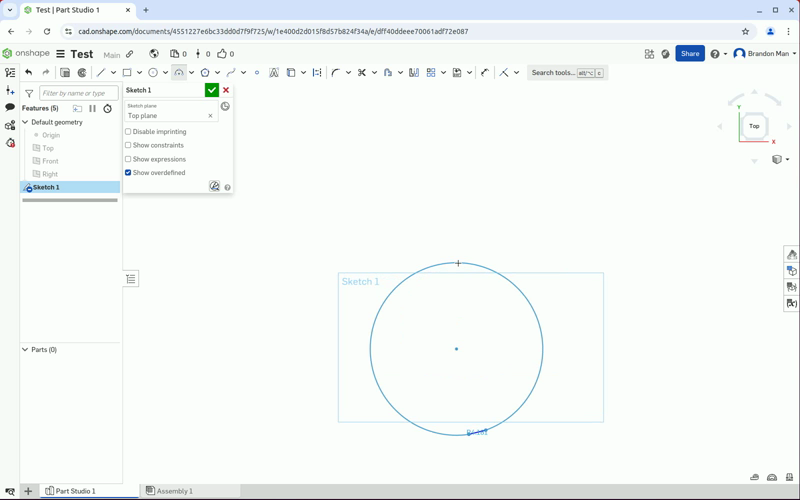
scroll(6)
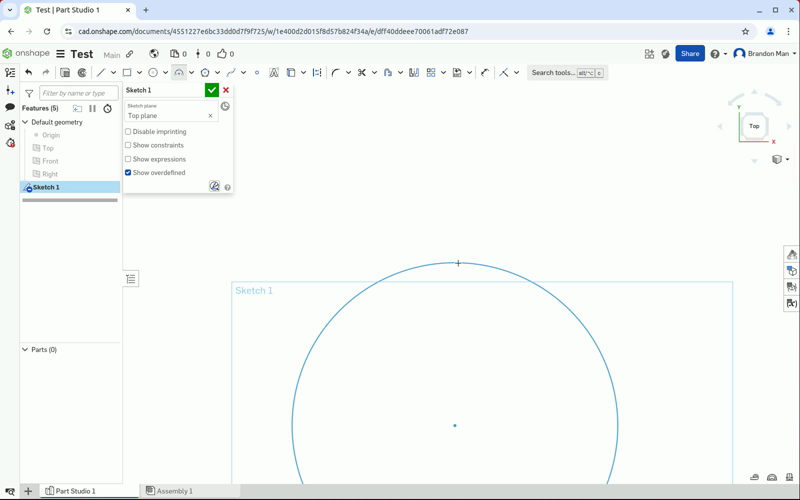
scroll(6)
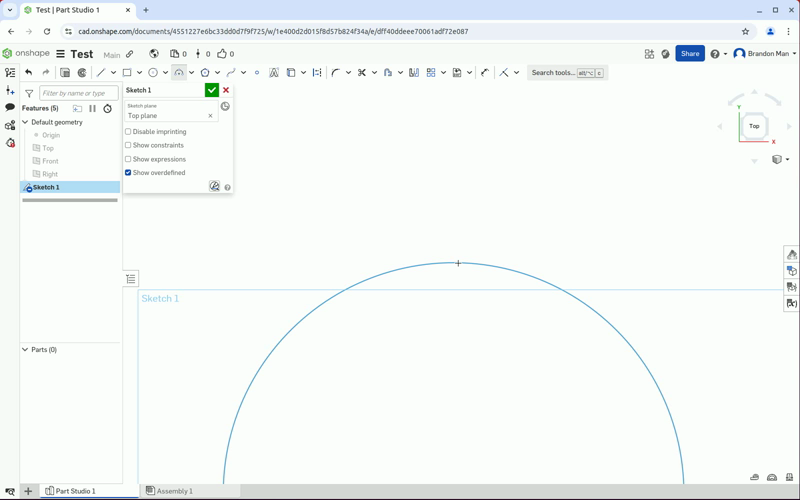
click(458, 262)
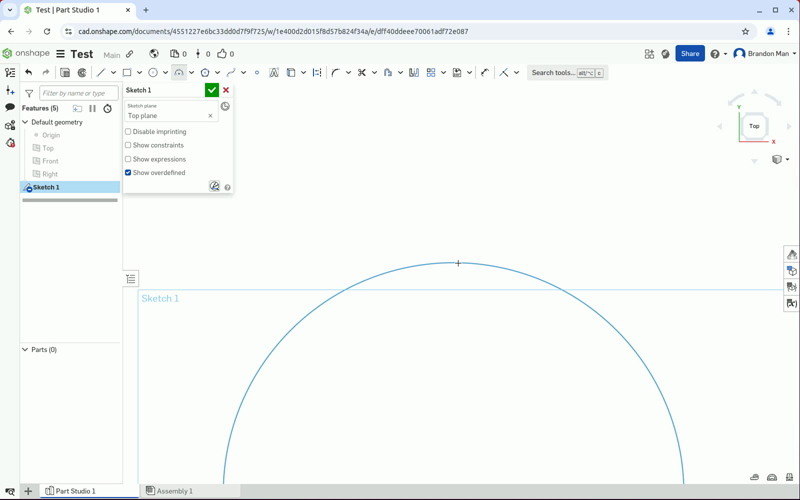
scroll(-6)
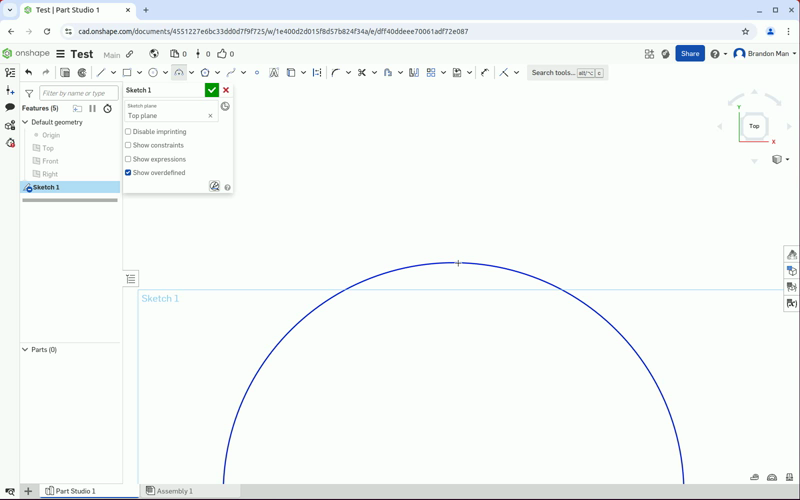
scroll(-6)
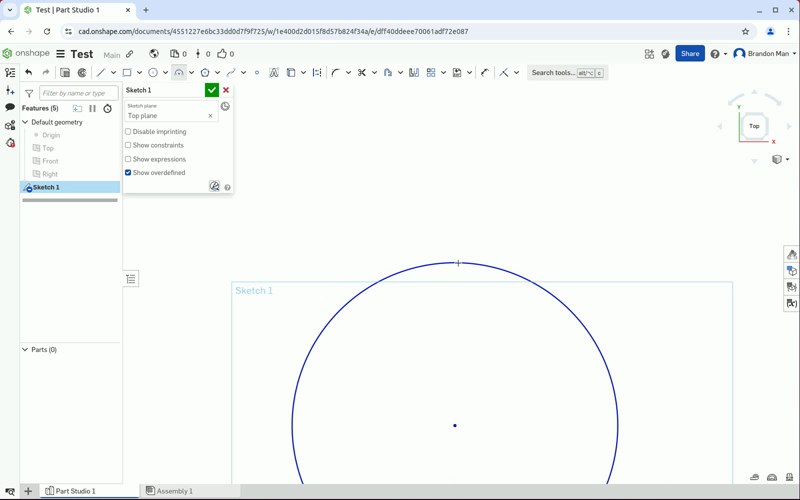
scroll(-6)
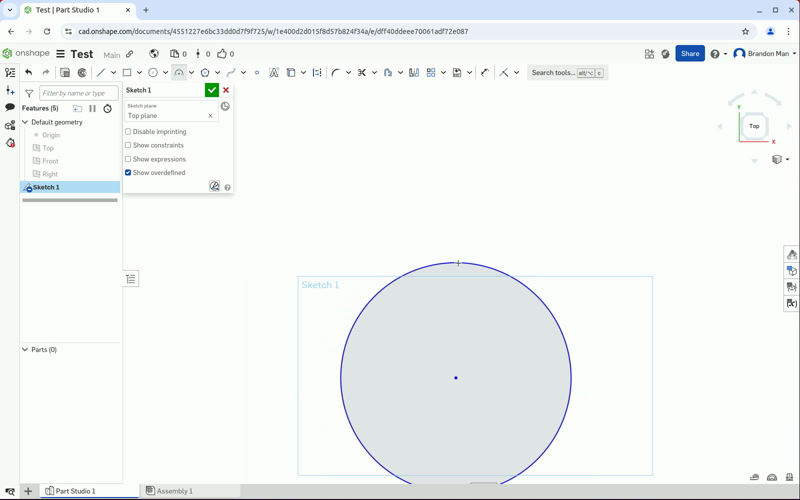
scroll(-6)
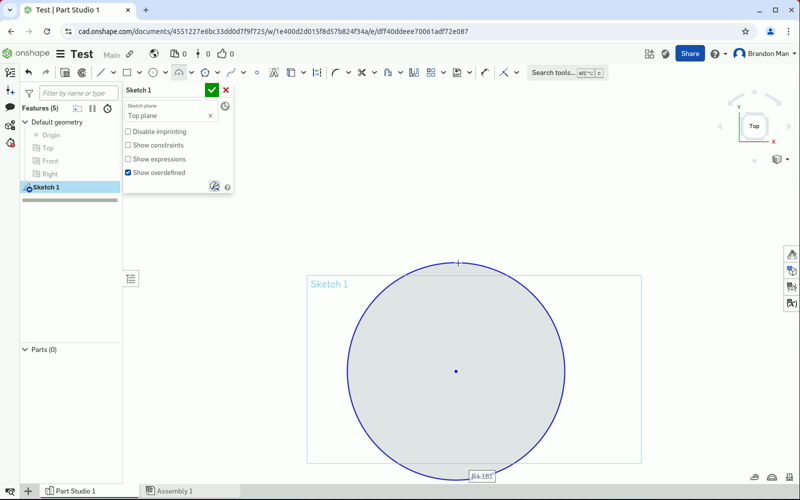
scroll(-6)
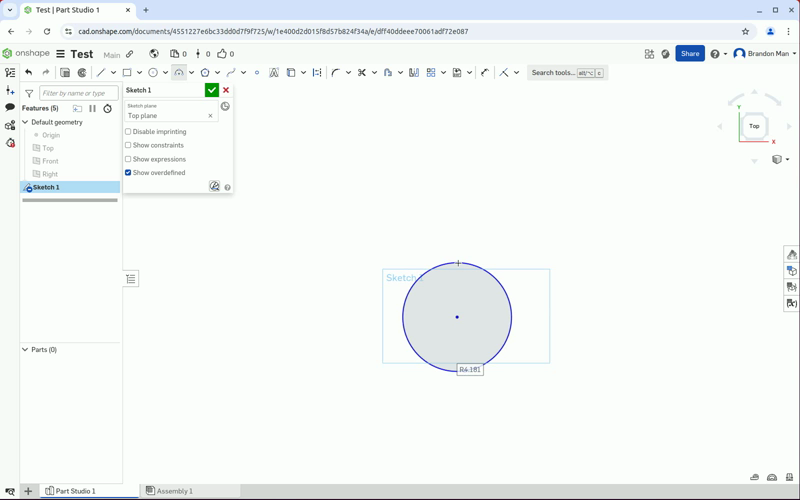
scroll(-6)
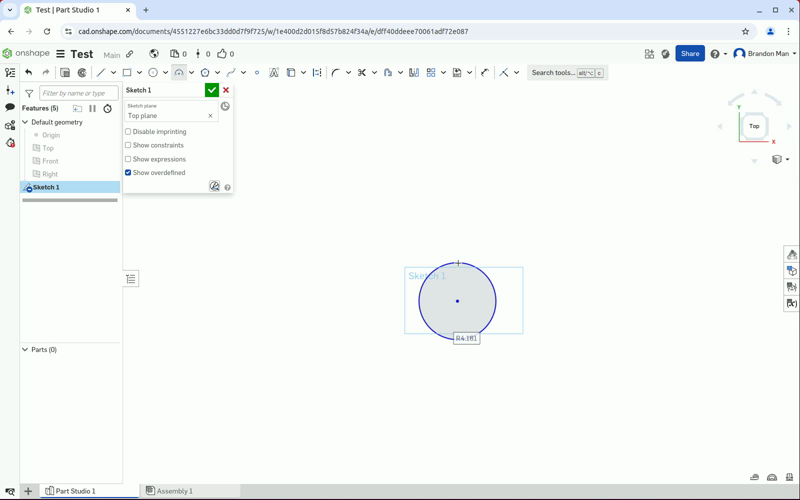
scroll(-6)
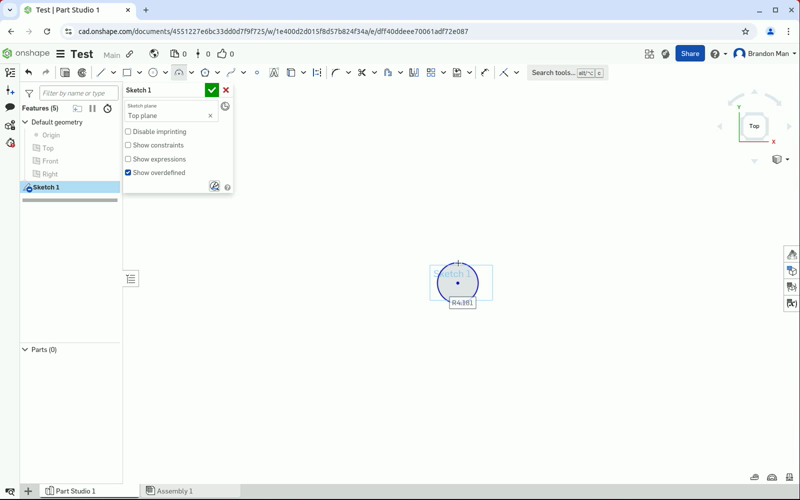
key_up(shift)
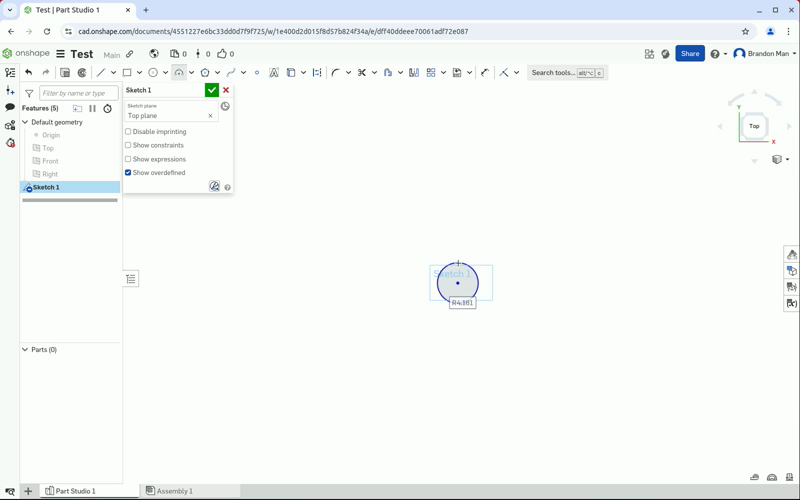
key(esc)
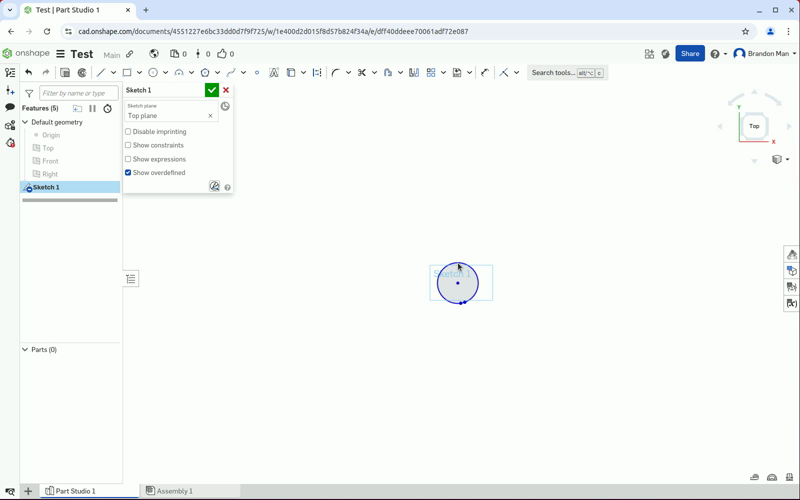
key(c)
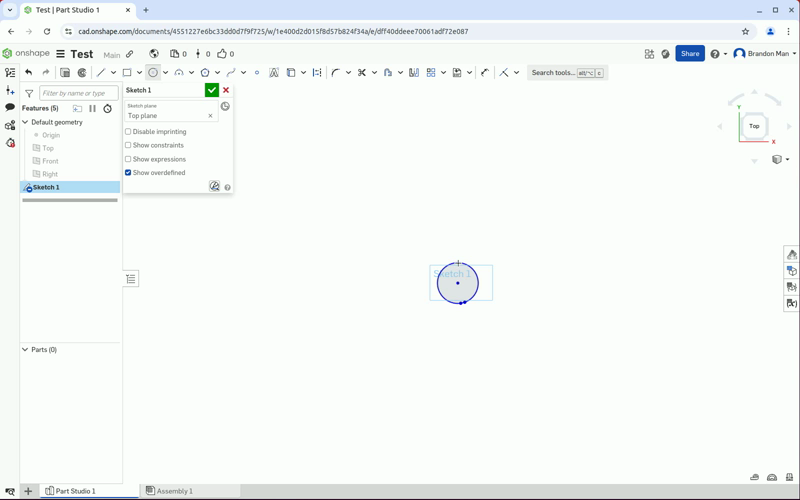
key_down(shift)
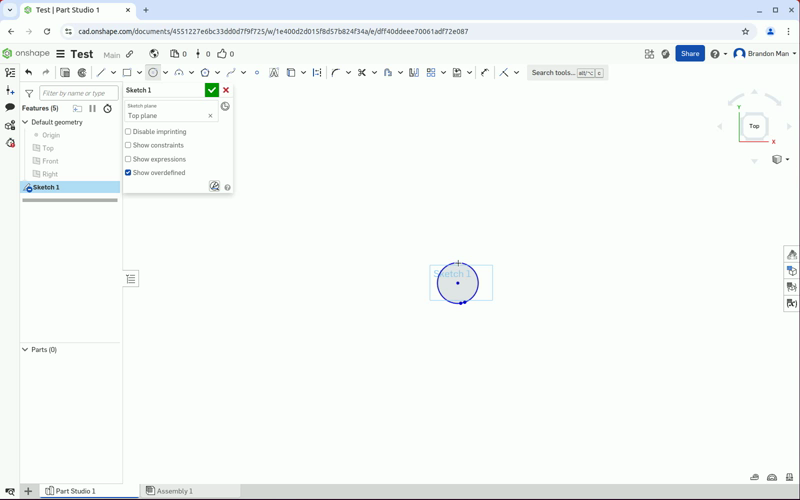
mouse_move(460, 281)
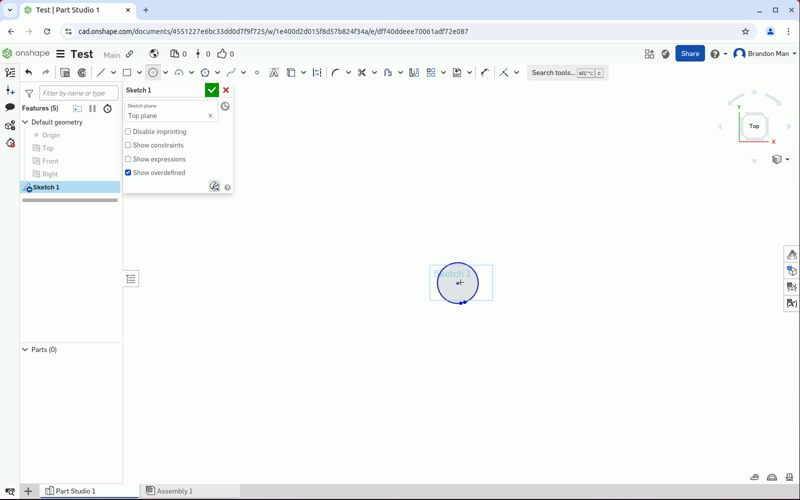
scroll(6)
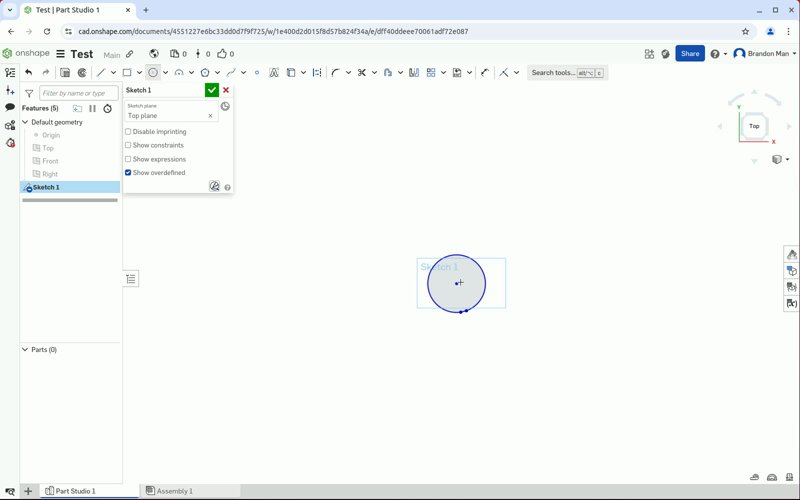
scroll(6)
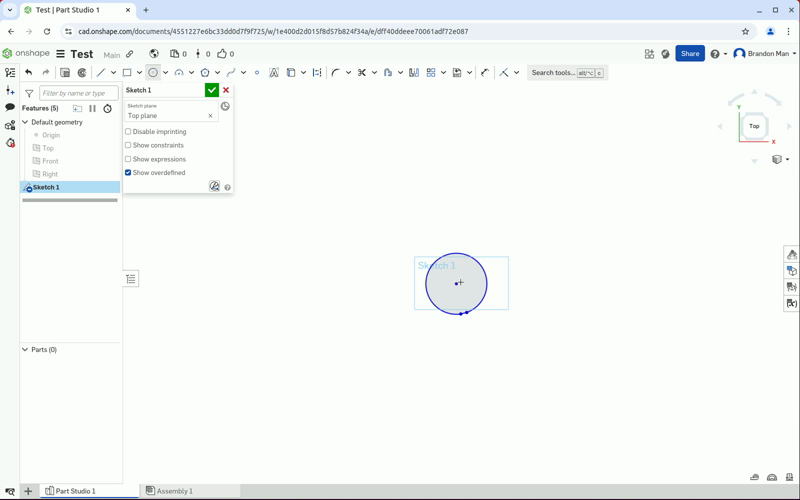
scroll(6)
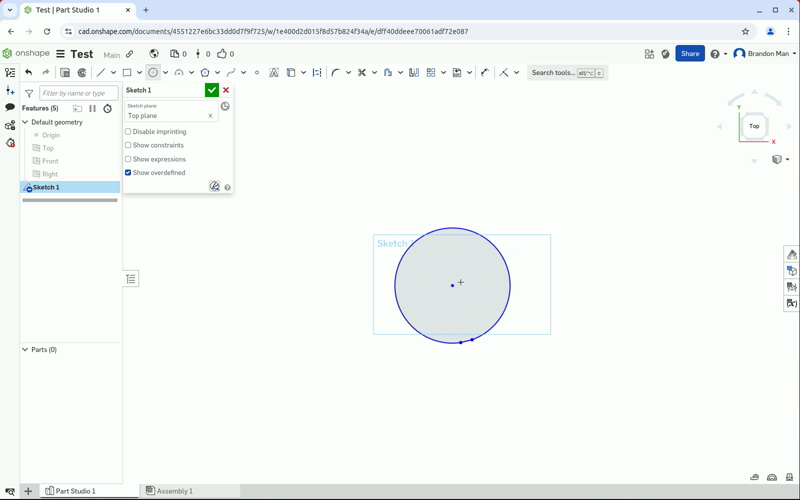
scroll(6)
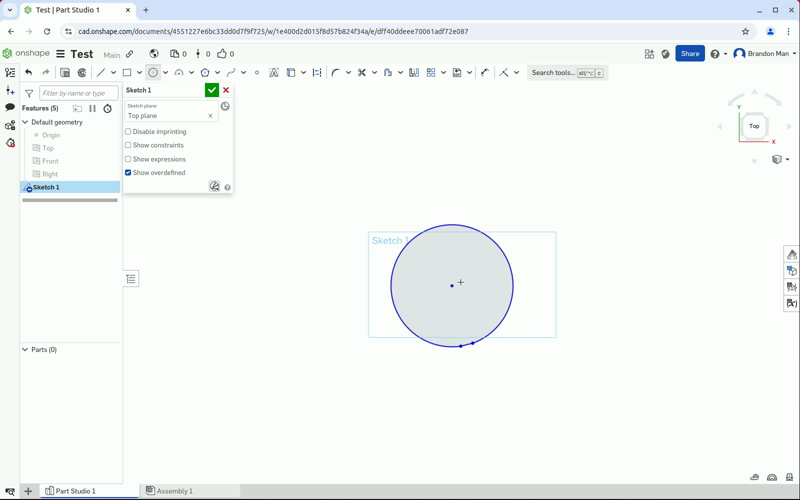
scroll(6)
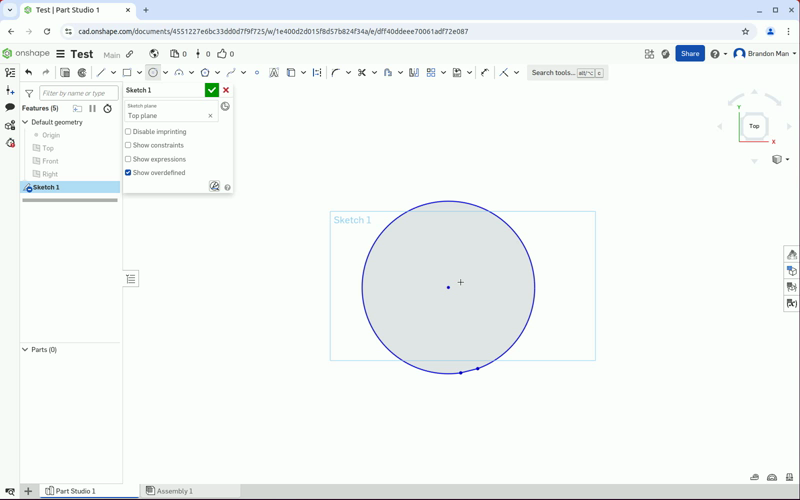
scroll(6)
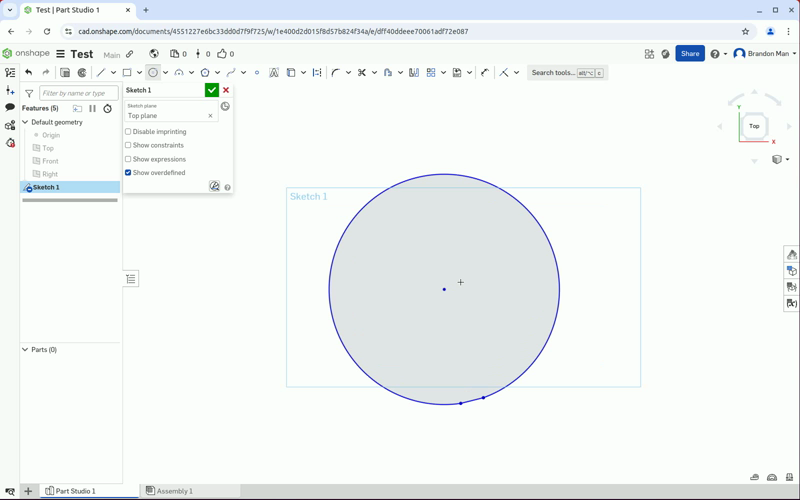
scroll(6)
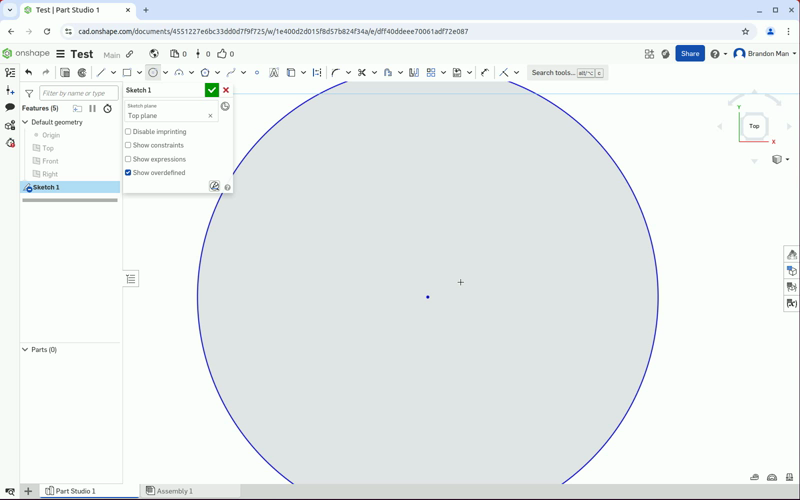
click(460, 281)
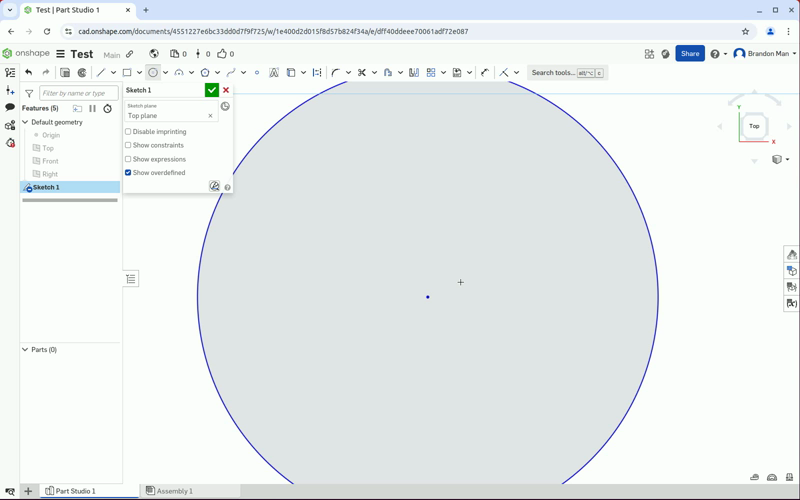
scroll(-6)
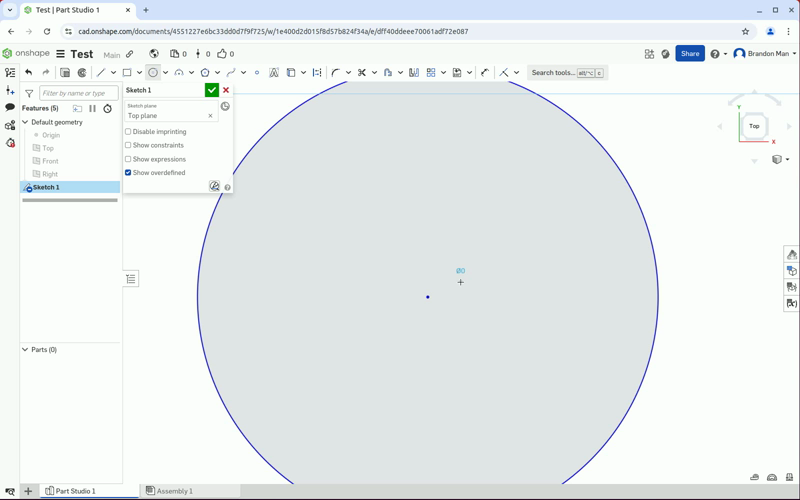
scroll(-6)
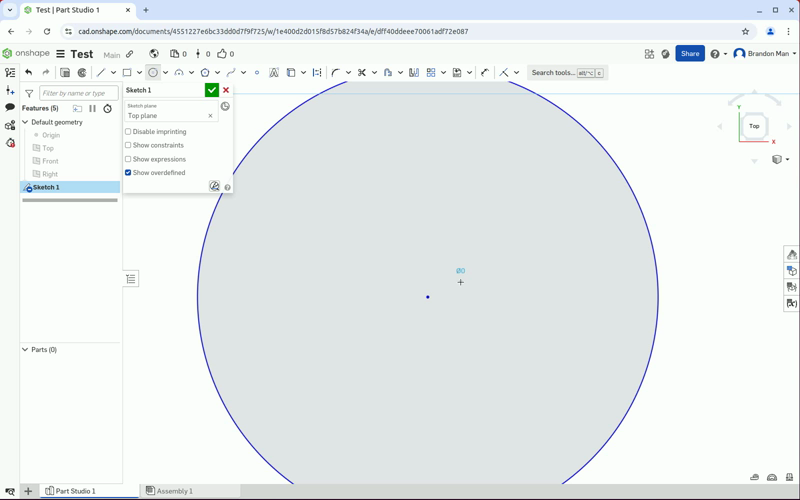
scroll(-6)
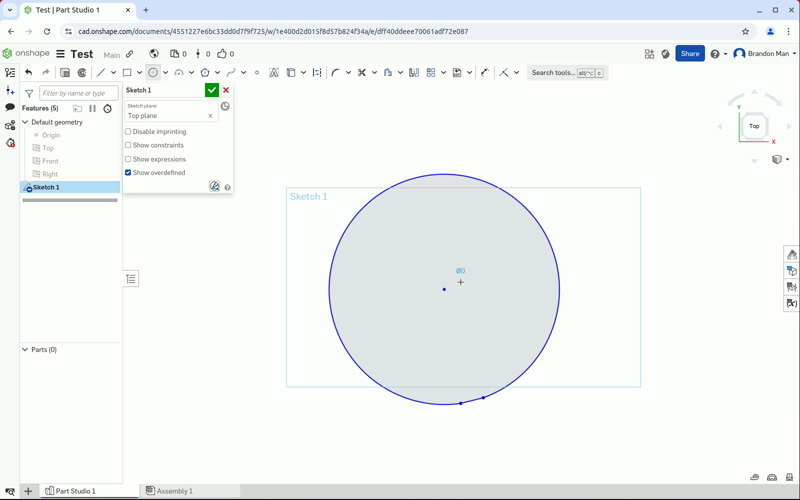
scroll(-6)
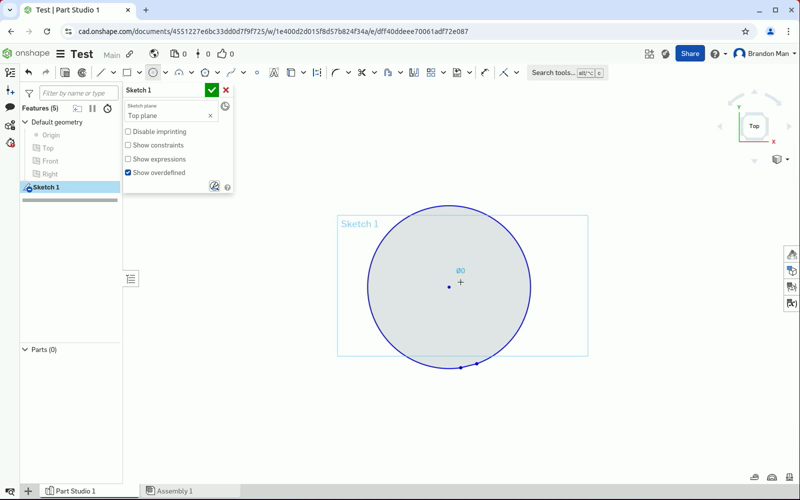
scroll(-6)
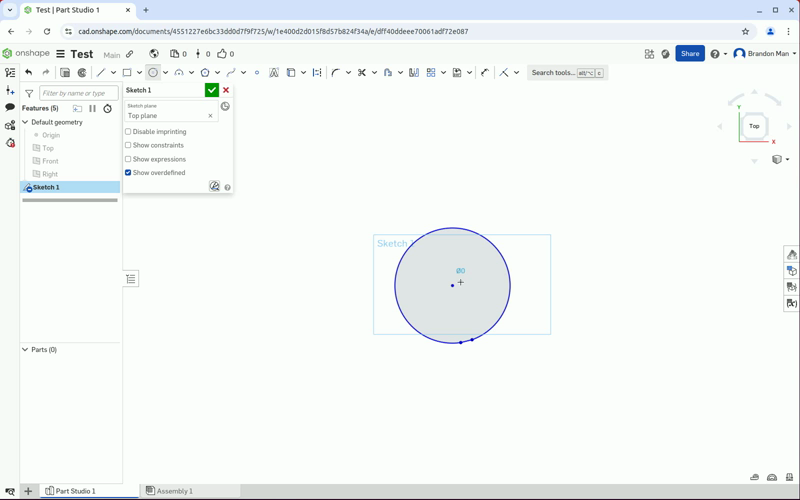
scroll(-6)
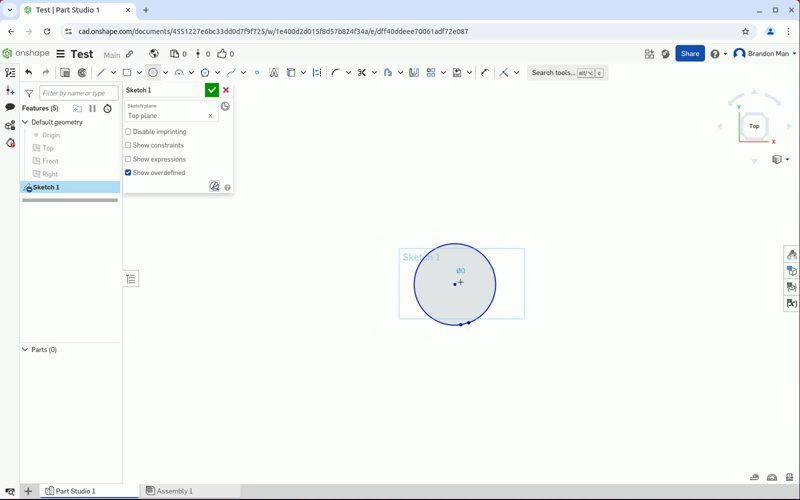
scroll(-6)
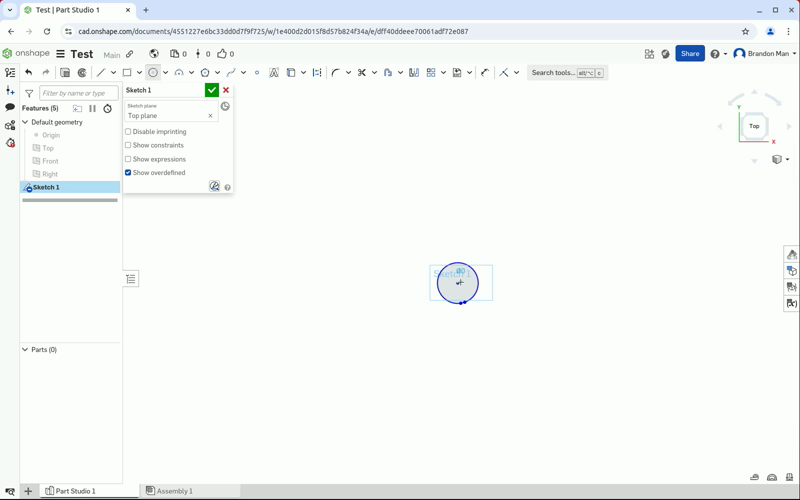
key_up(shift)
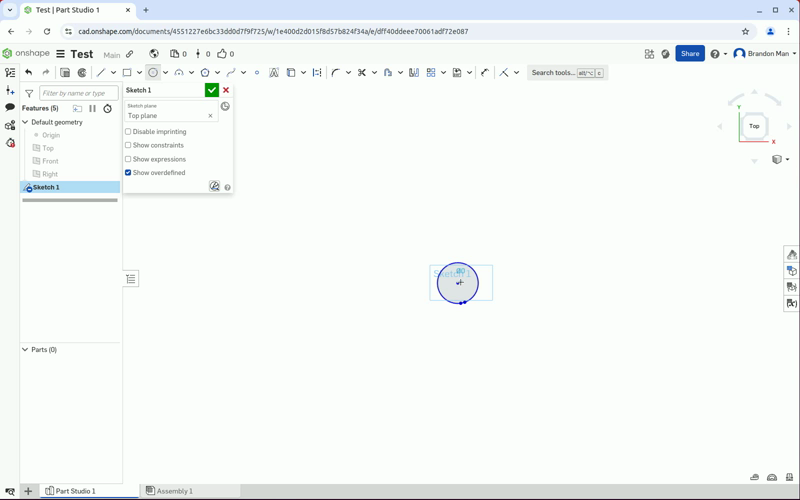
mouse_move(476, 281)
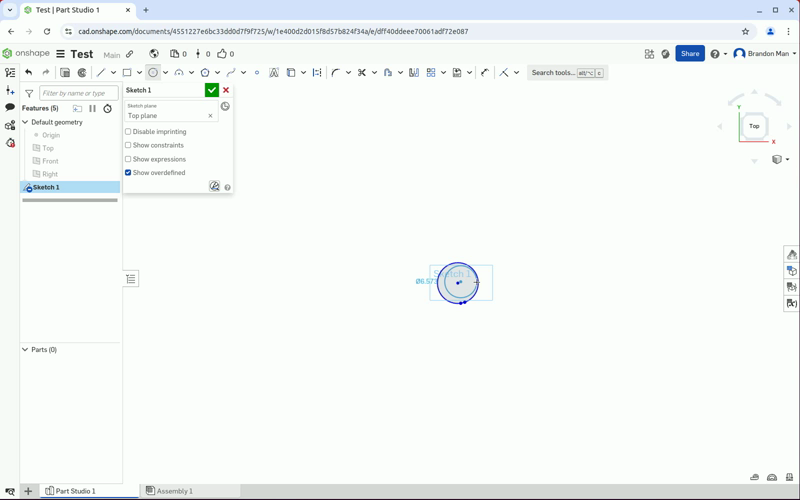
click(476, 281)
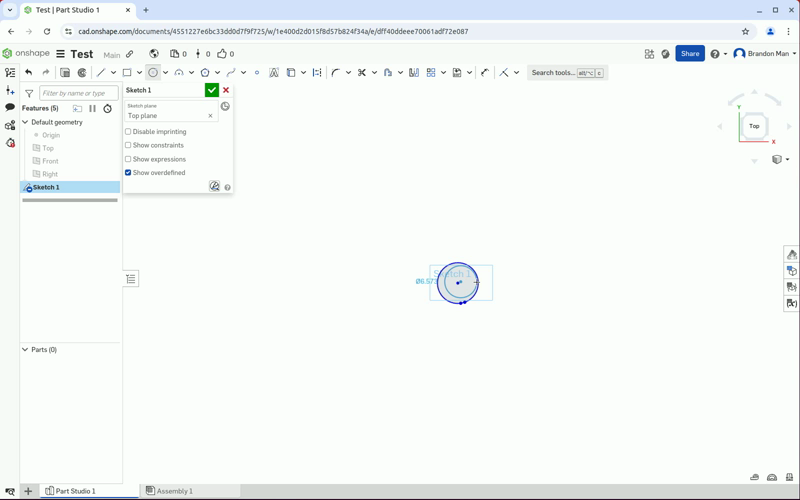
key(esc)
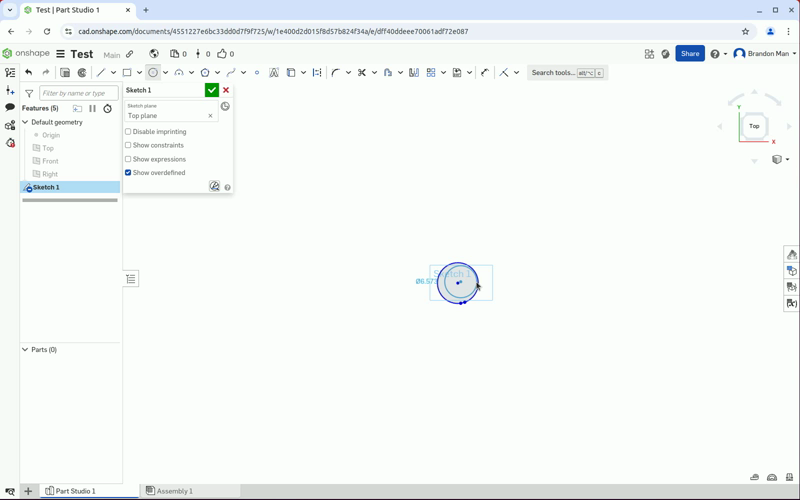
mouse_move(443, 276)
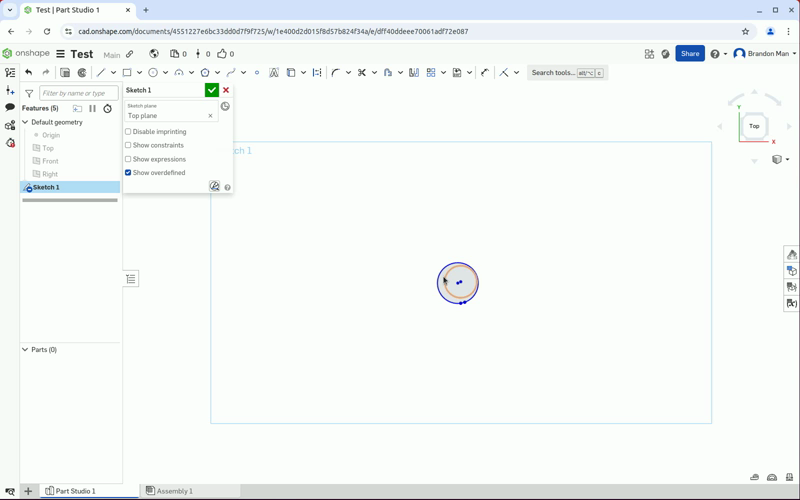
scroll(6)
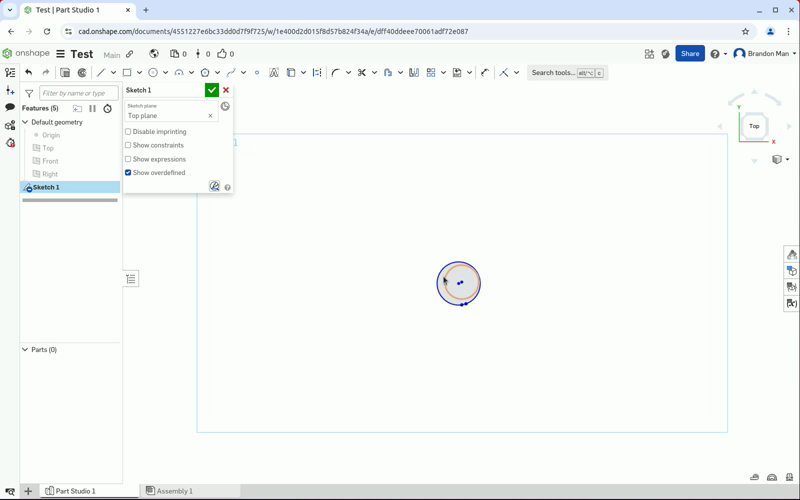
scroll(6)
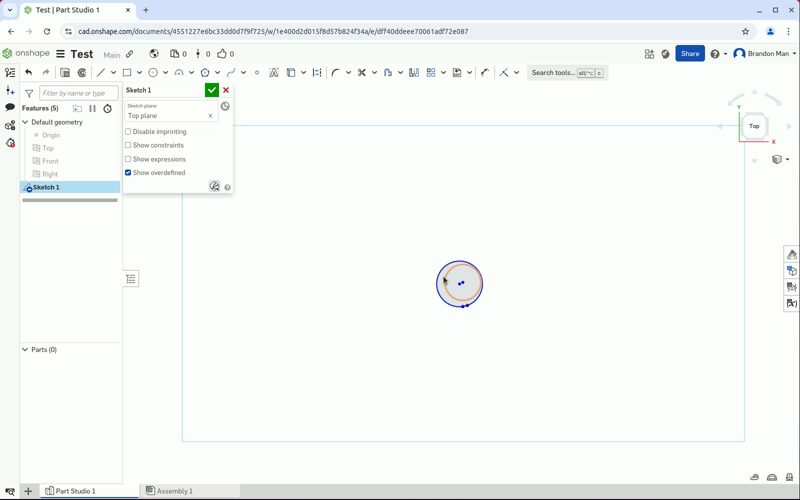
scroll(6)
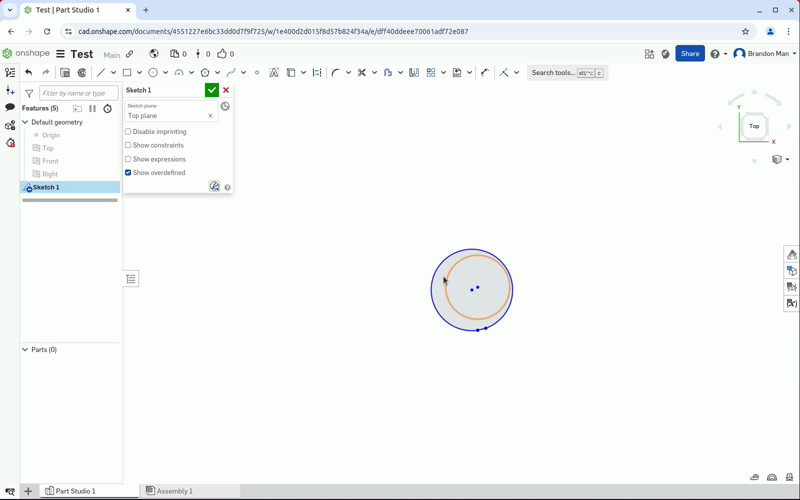
scroll(6)
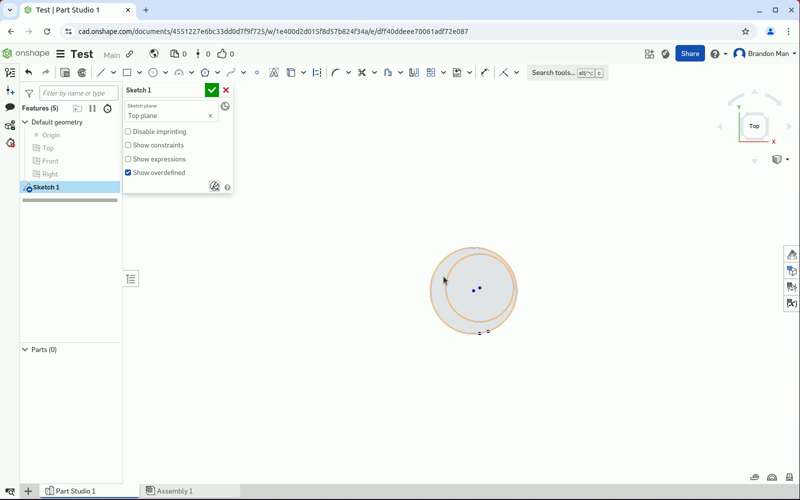
scroll(6)
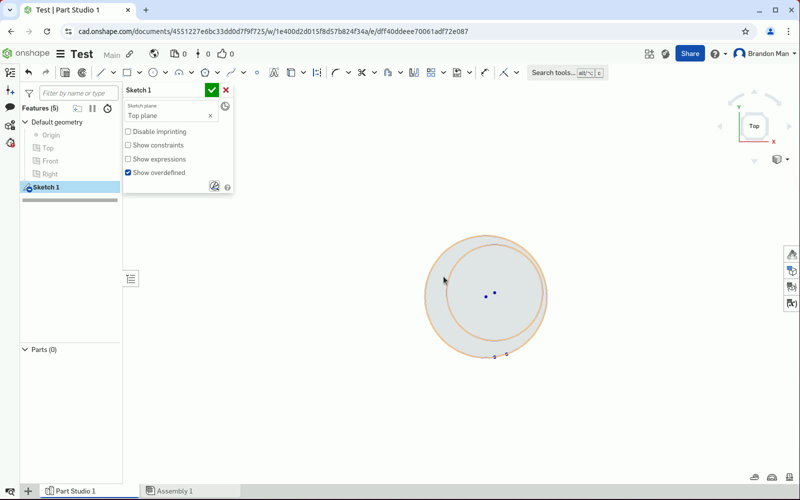
scroll(6)
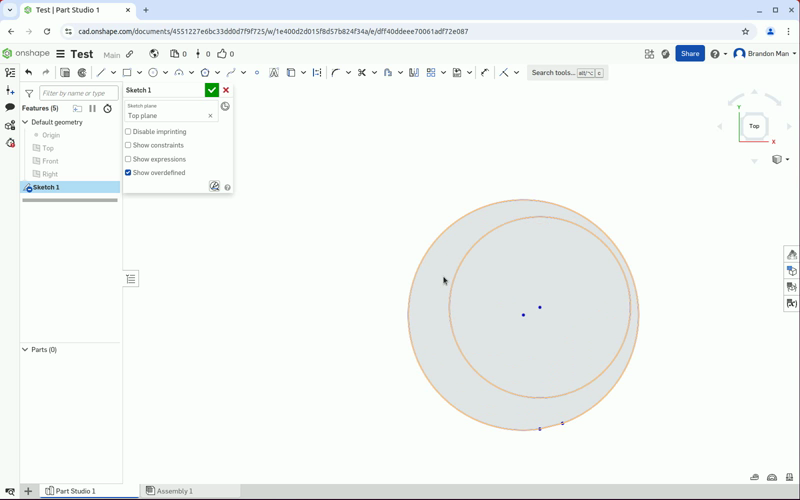
scroll(6)
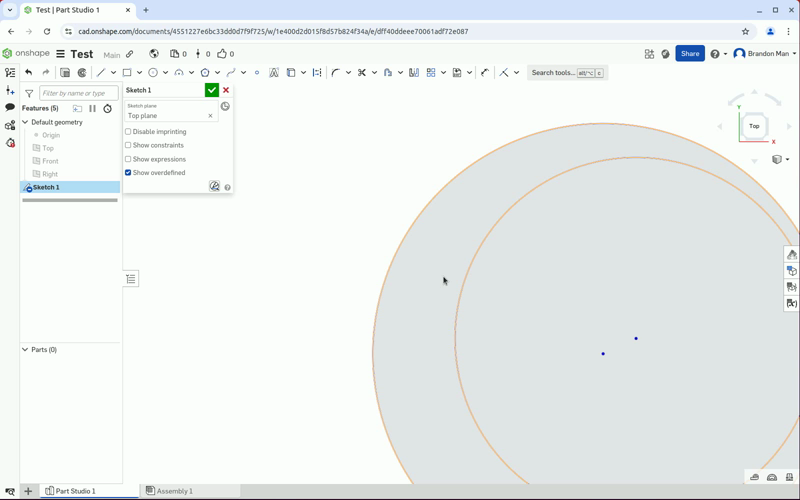
click(443, 276)
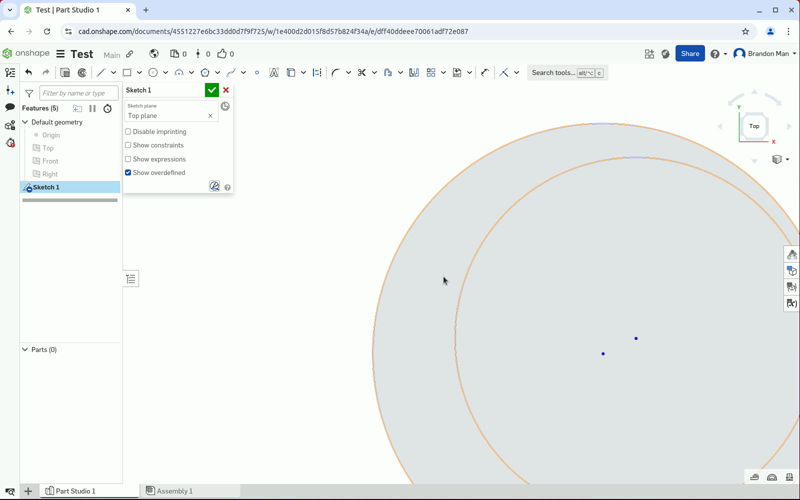
scroll(-6)
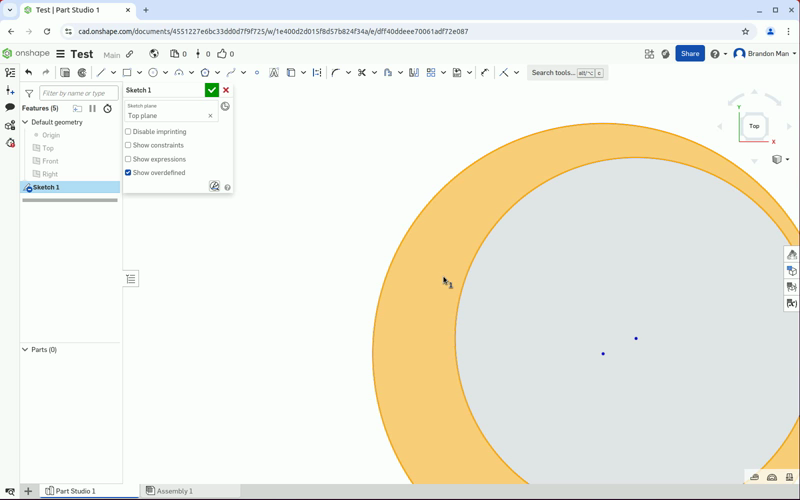
scroll(-6)
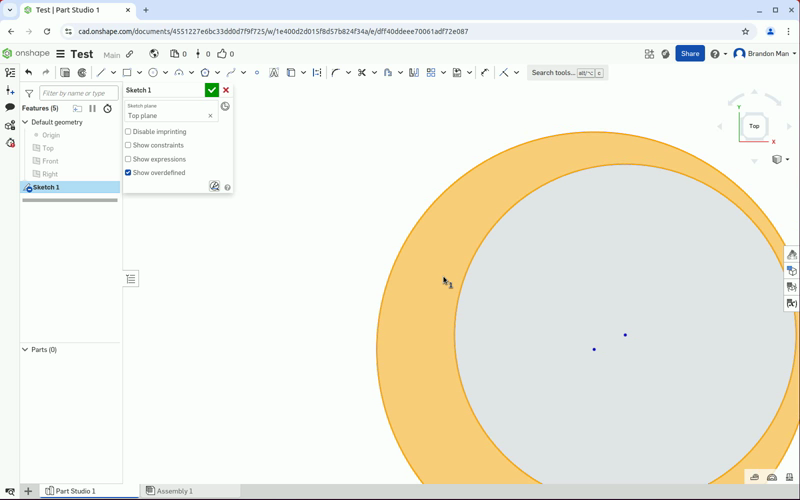
scroll(-6)
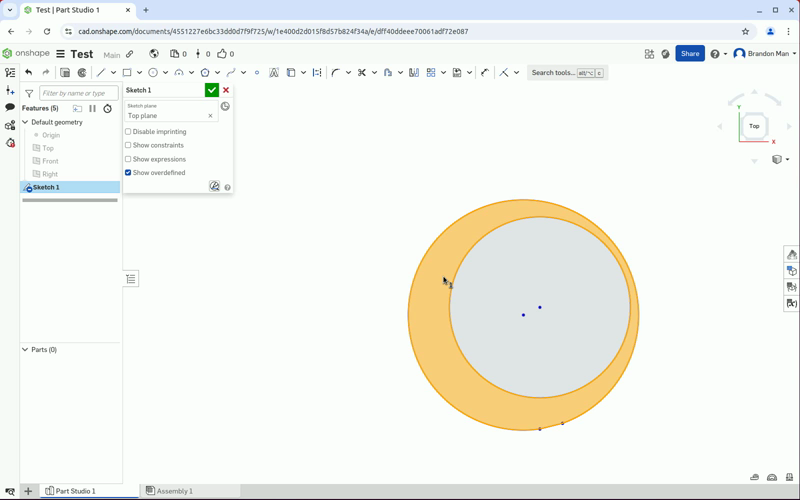
scroll(-6)
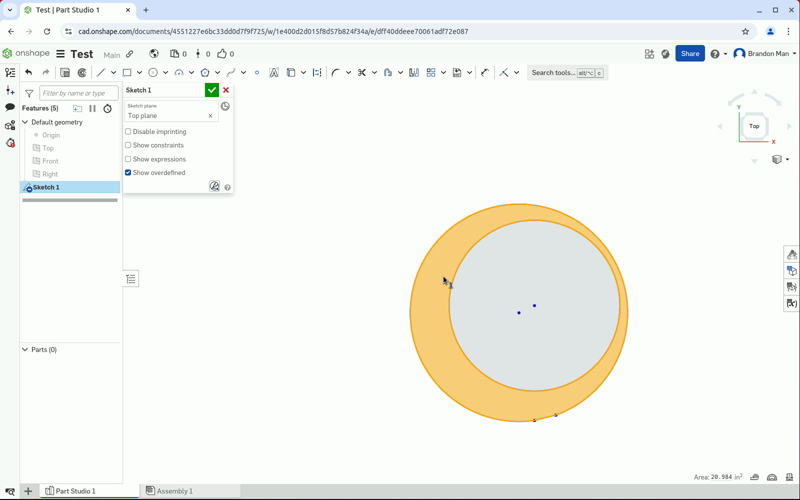
scroll(-6)
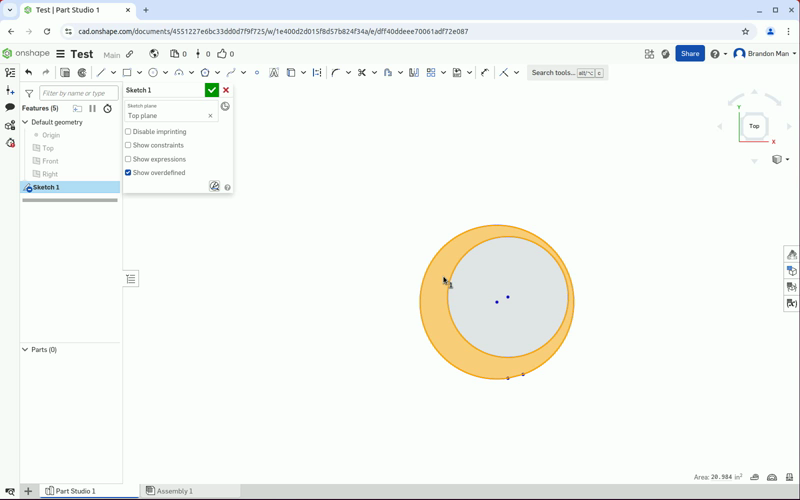
scroll(-6)
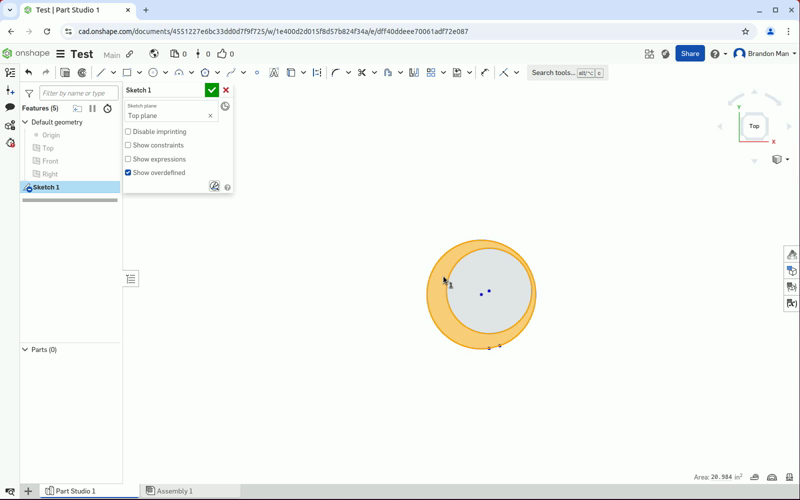
scroll(-6)
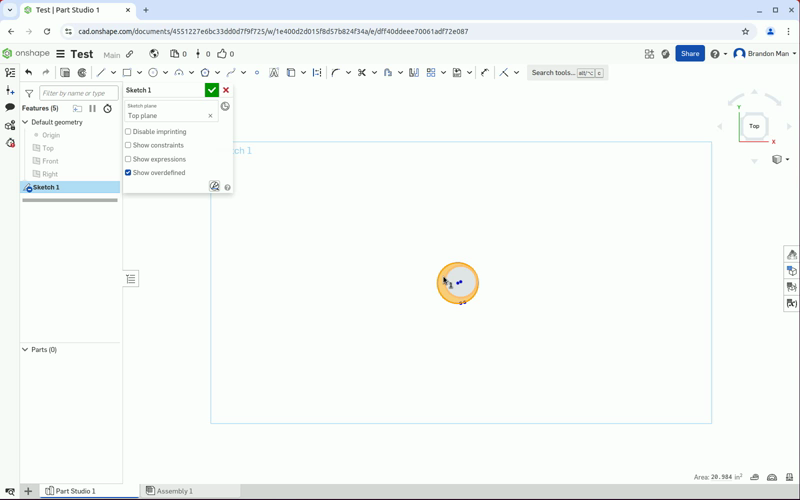
mouse_move(73, 352)
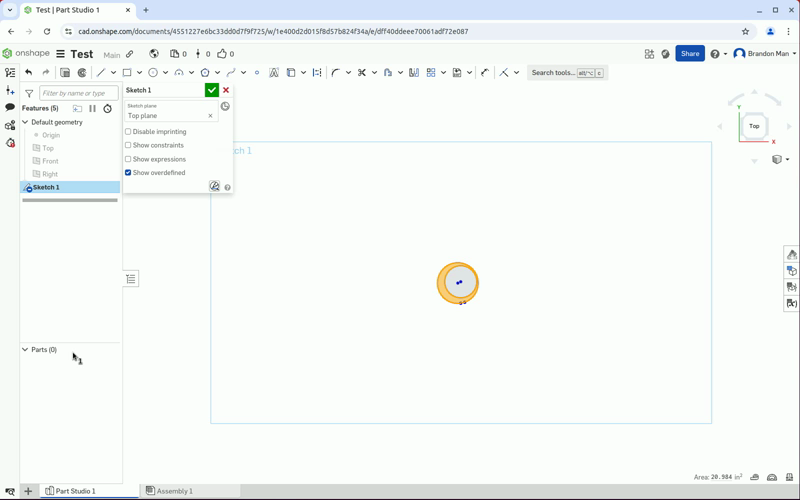
key(shift+y)
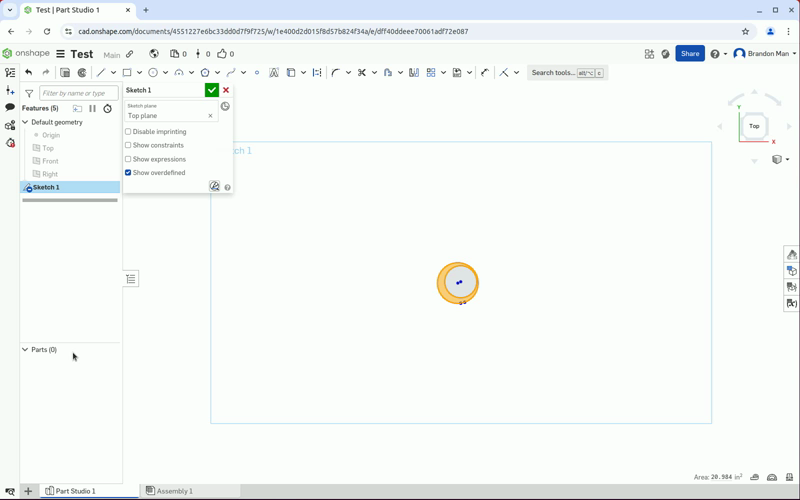
key(shift+e)
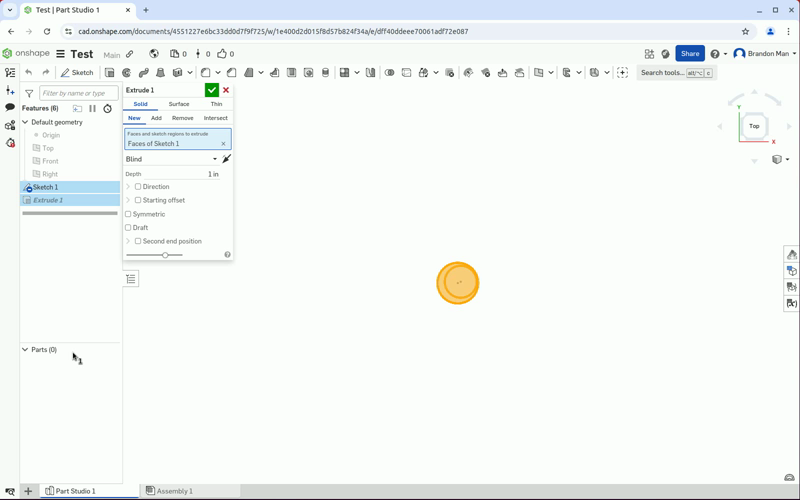
mouse_move(143, 106)
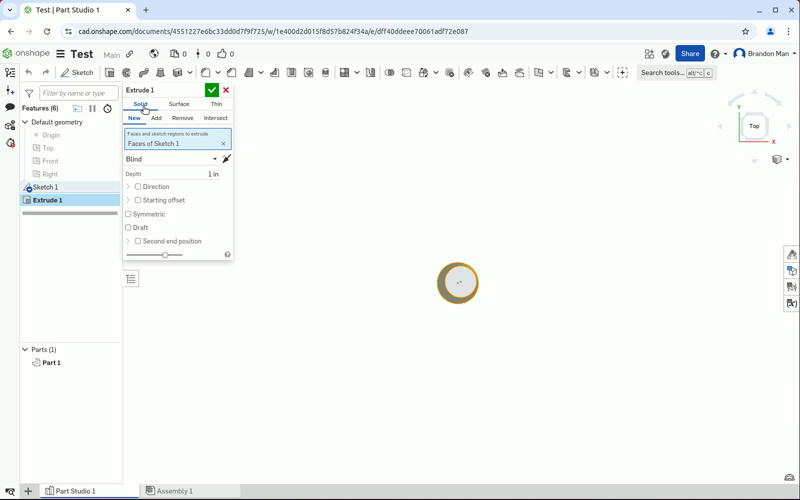
click(143, 106)
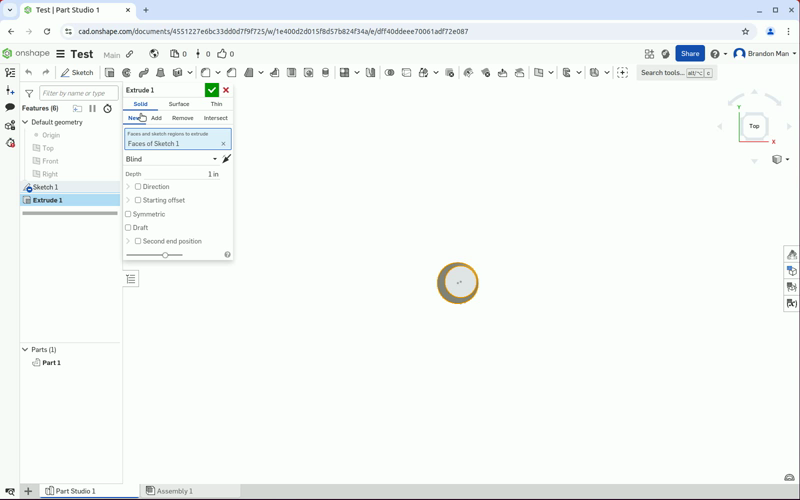
mouse_move(137, 120)
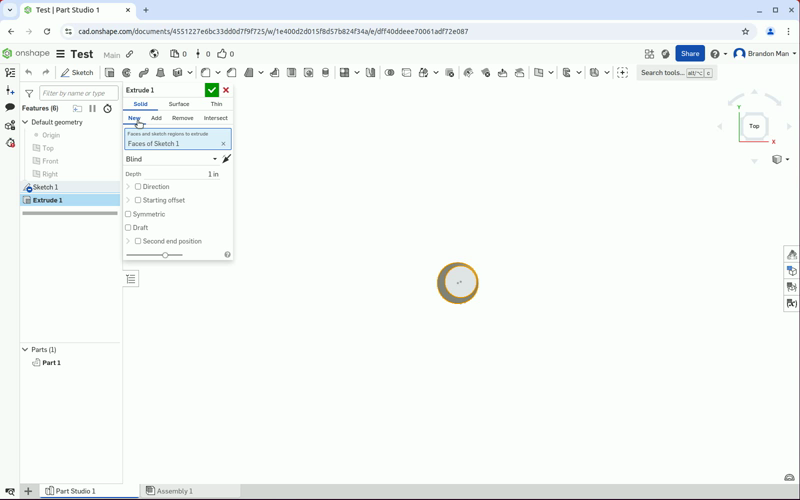
click(137, 120)
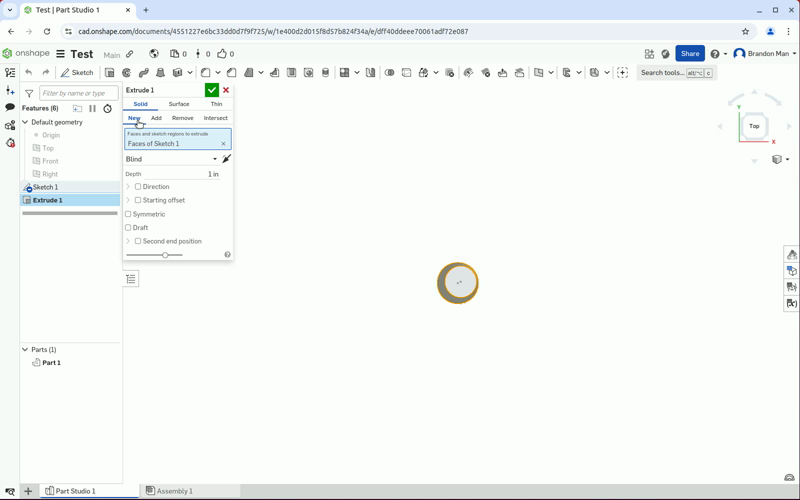
key(tab, 4)
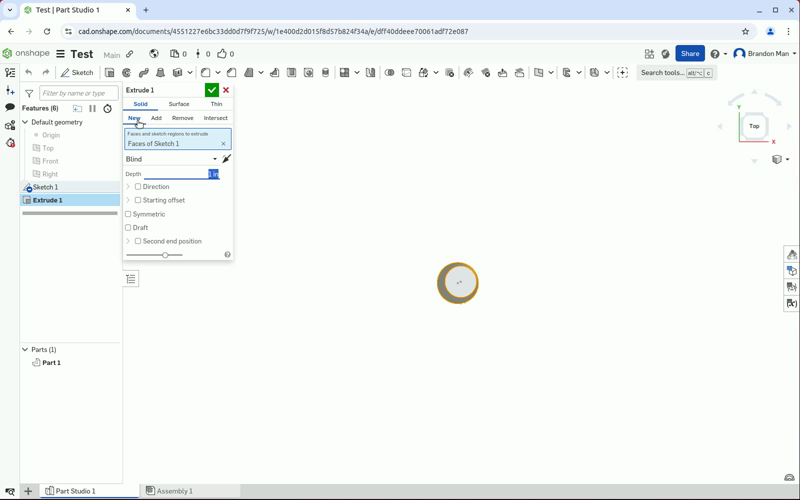
text(6.258)
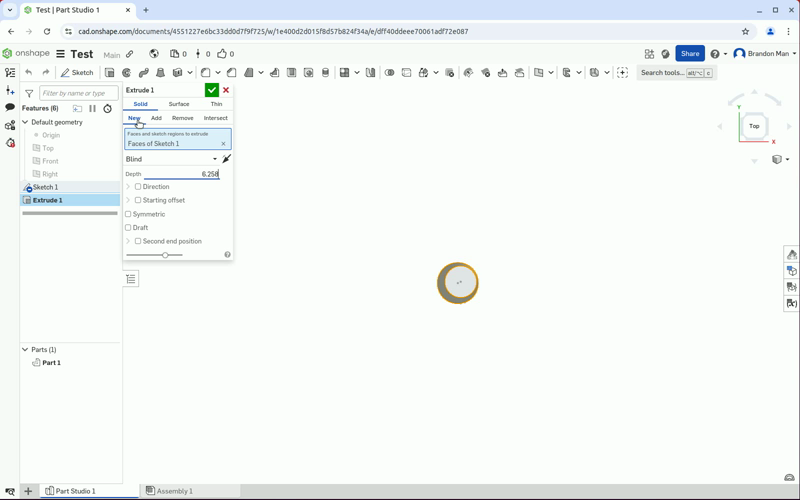
key(enter)
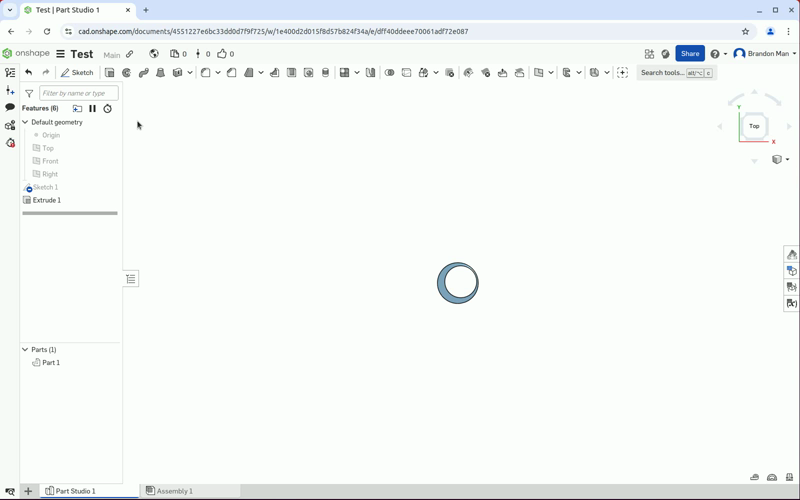
key(shift+h)
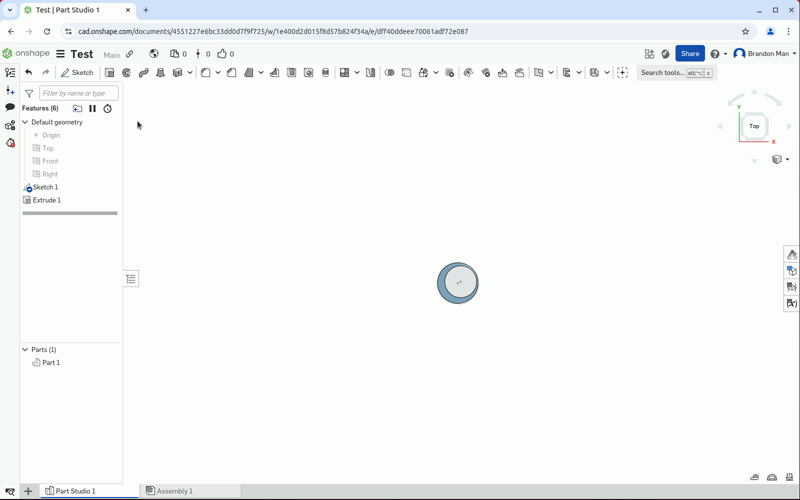
key(shift+h)
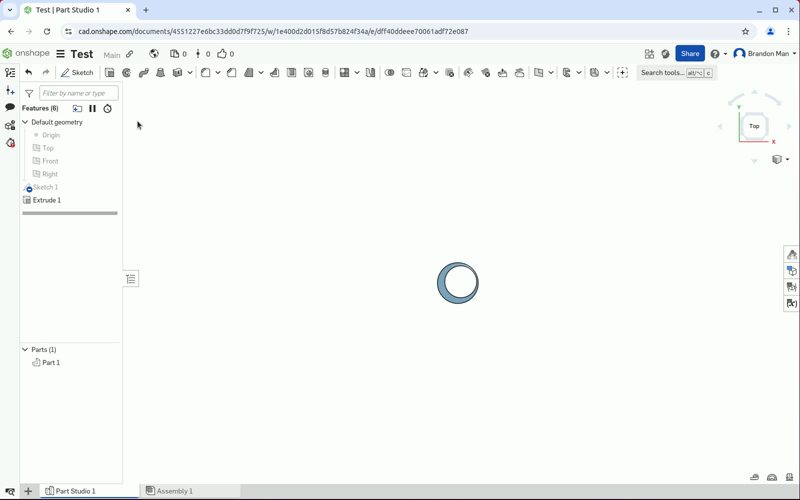
mouse_move(73, 189)
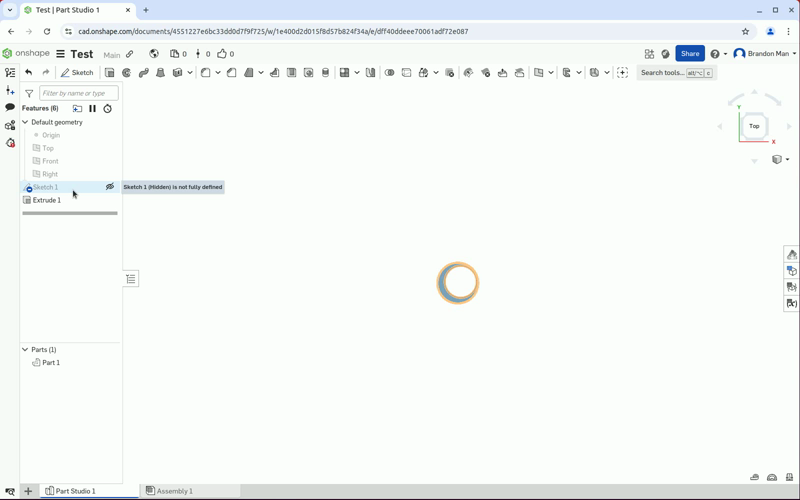
click(73, 189)
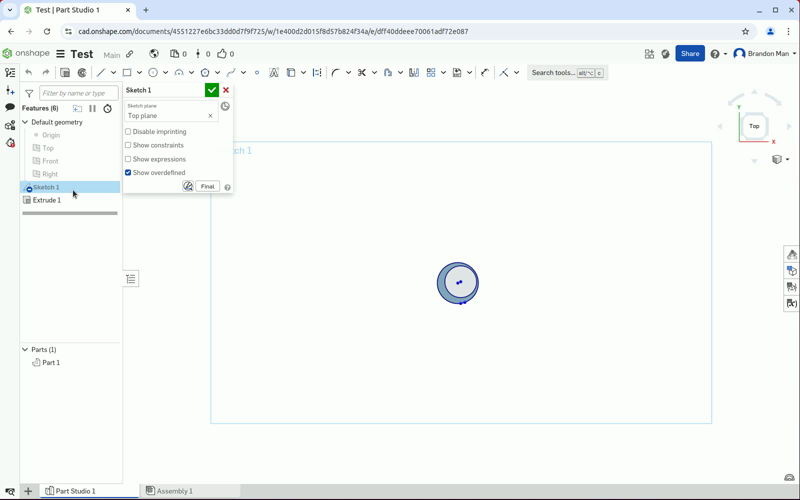
mouse_move(229, 92)
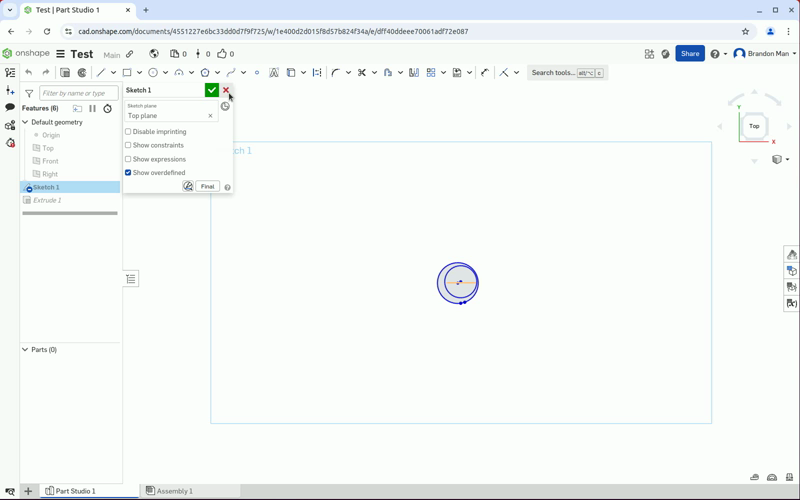
click(229, 92)
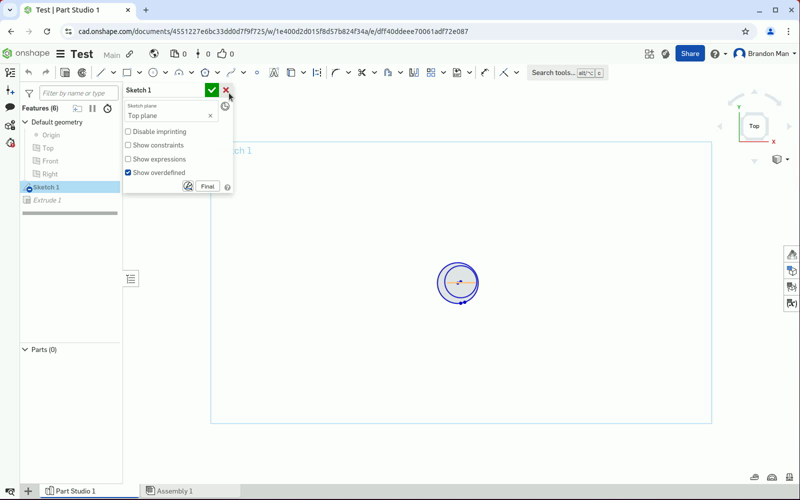
key(shift+s)
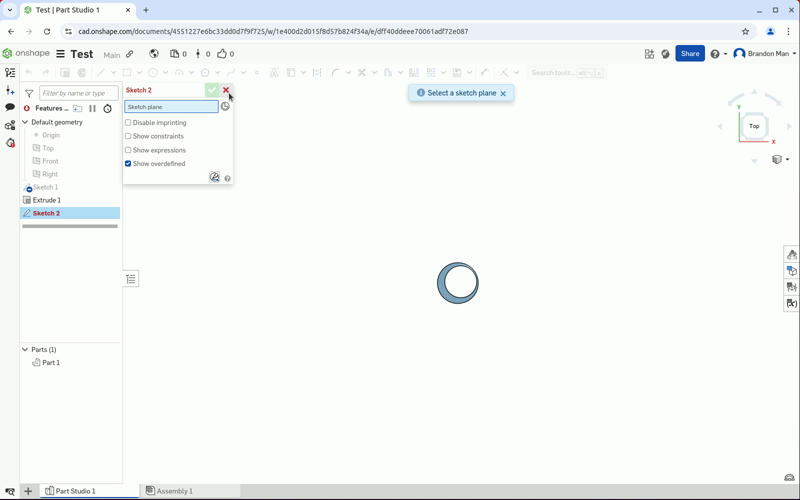
mouse_move(73, 150)
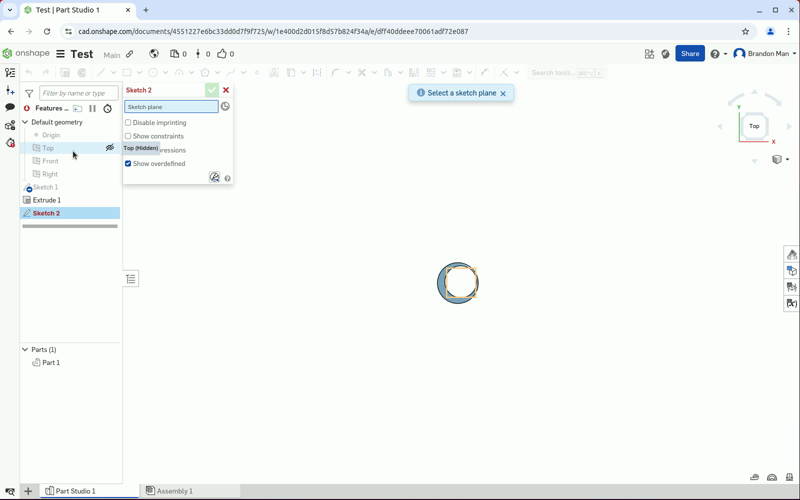
click(73, 150)
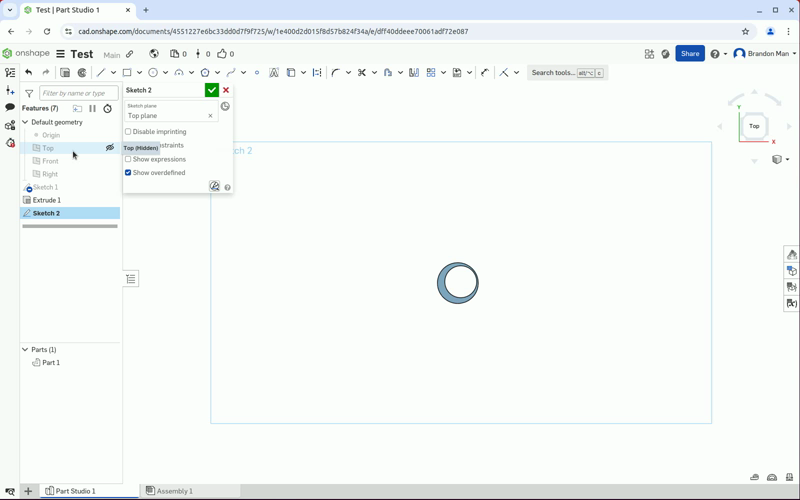
mouse_move(73, 352)
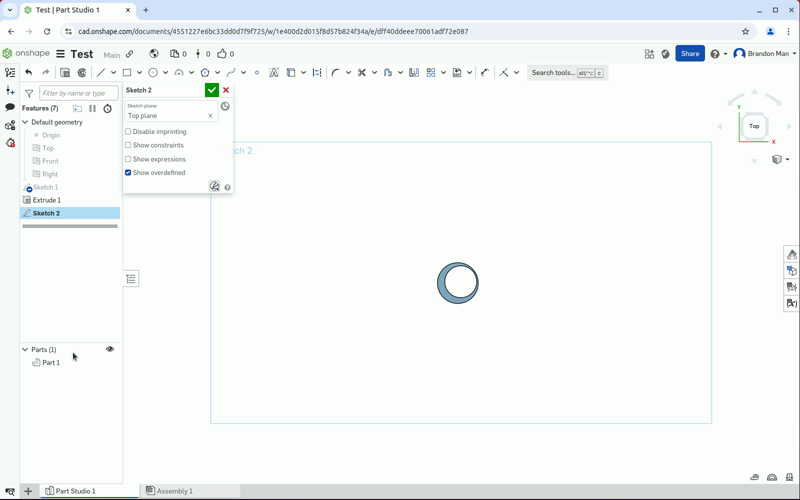
key(y)
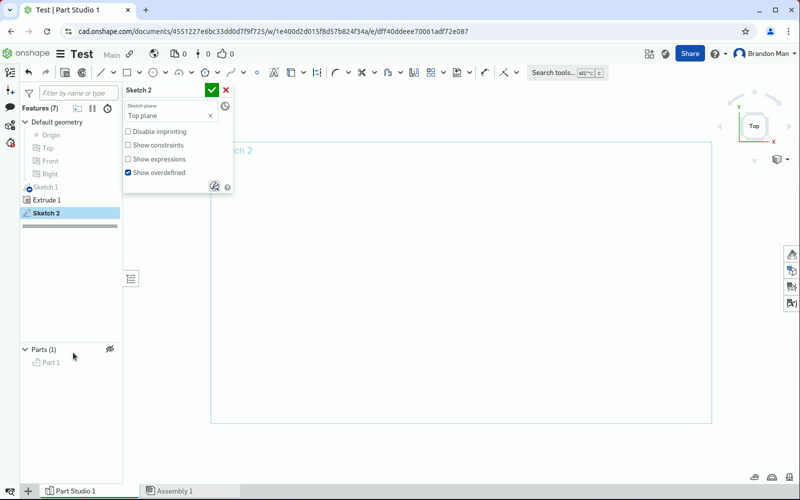
key(c)
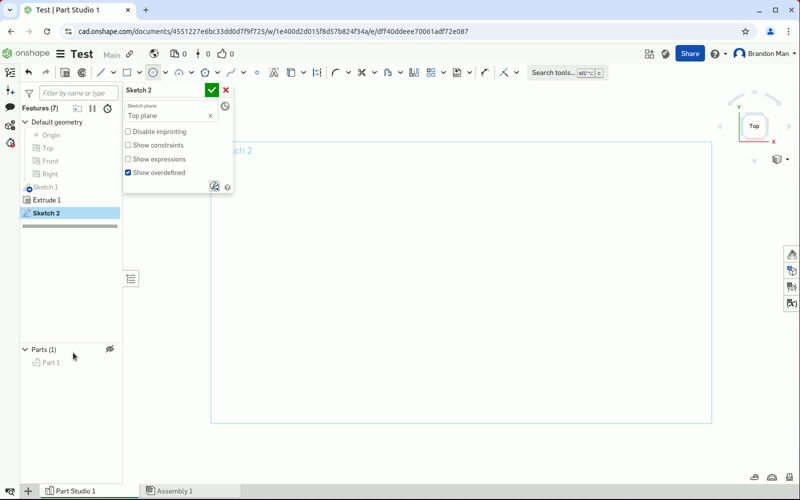
key_down(shift)
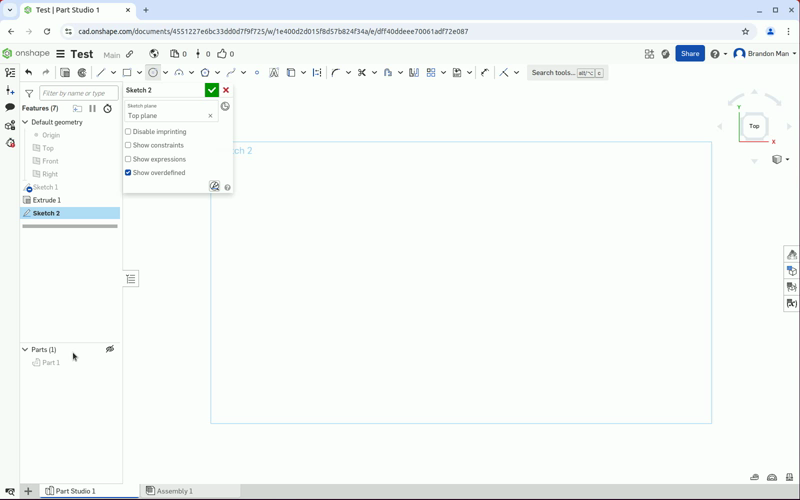
mouse_move(564, 282)
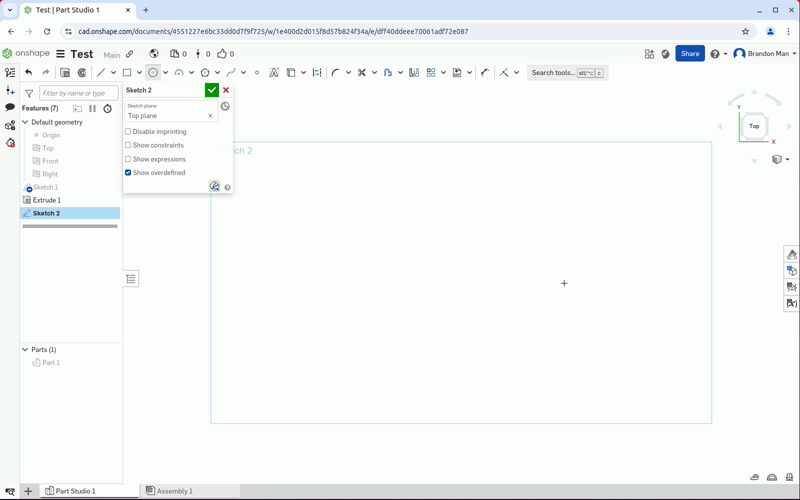
click(564, 282)
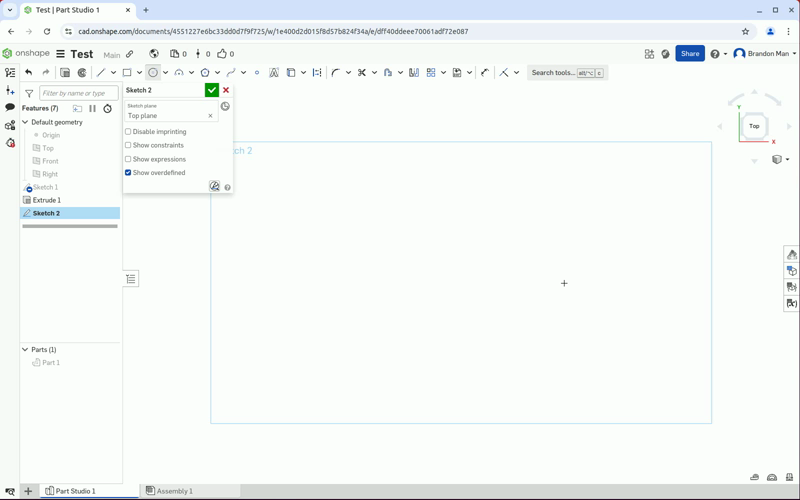
key_up(shift)
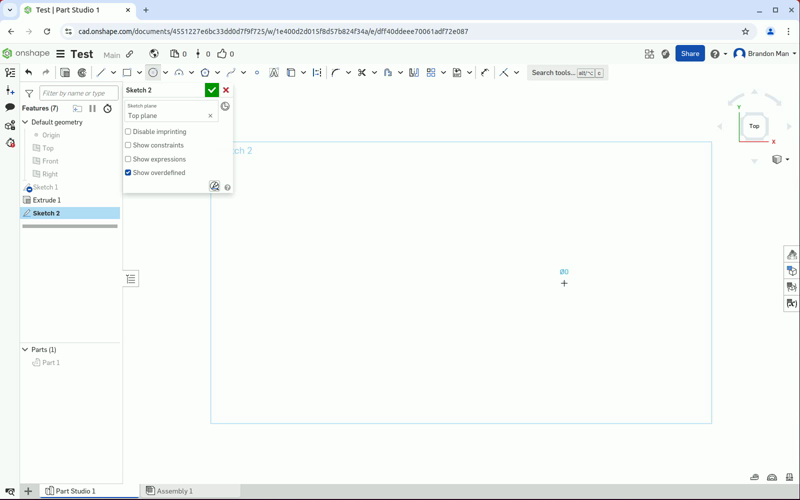
mouse_move(574, 282)
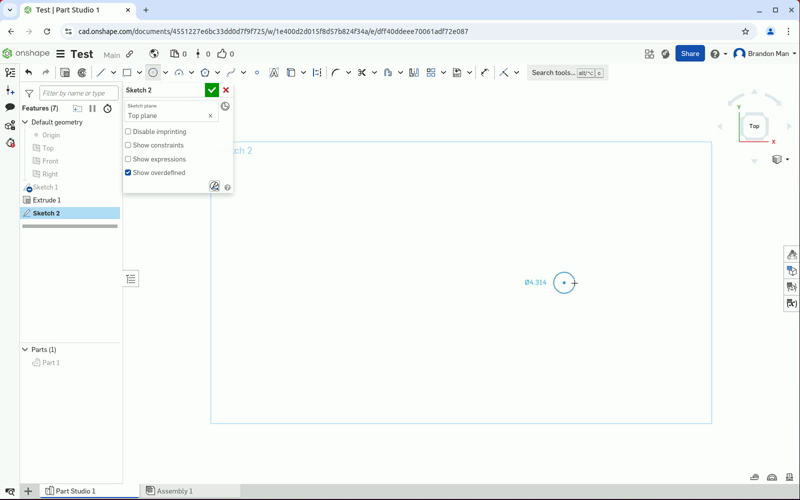
click(574, 282)
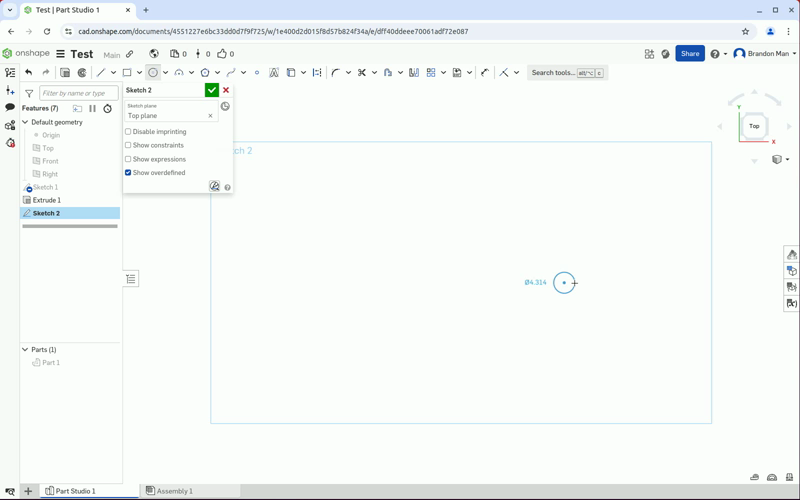
key(esc)
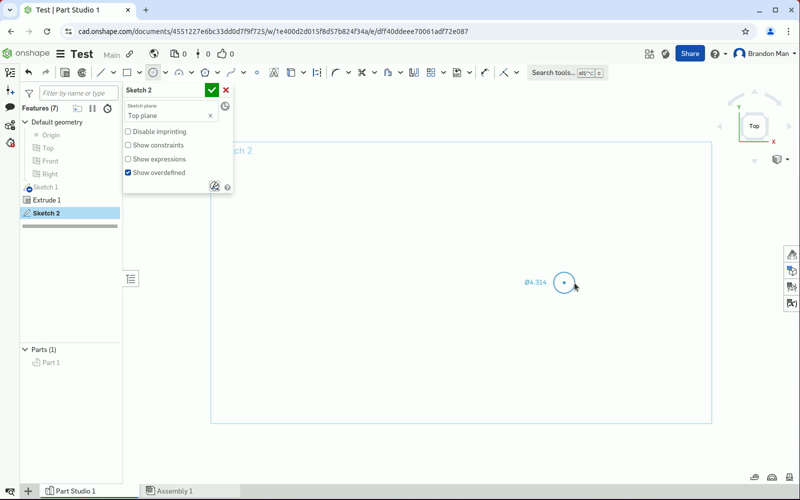
key(c)
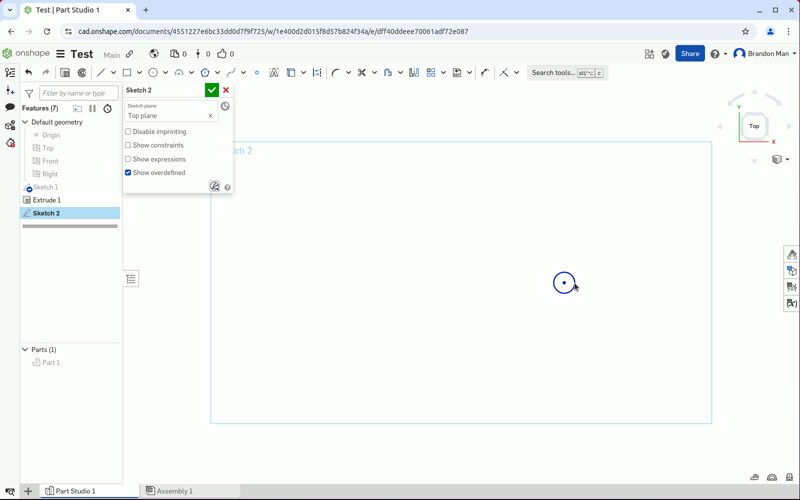
key_down(shift)
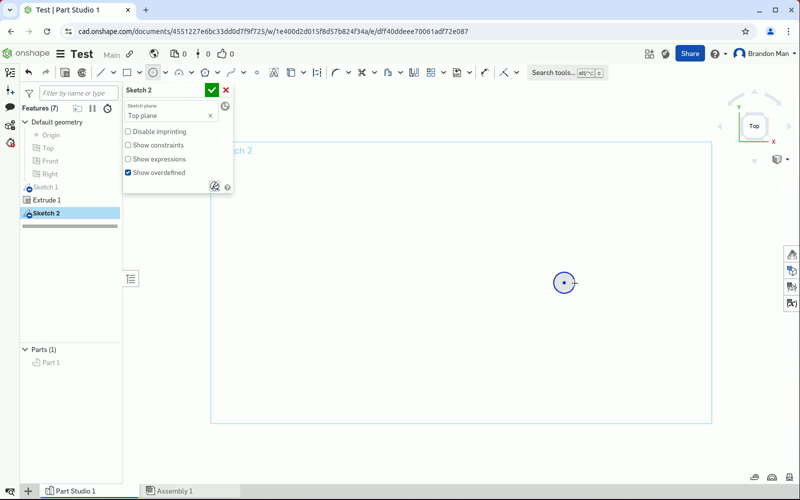
mouse_move(564, 282)
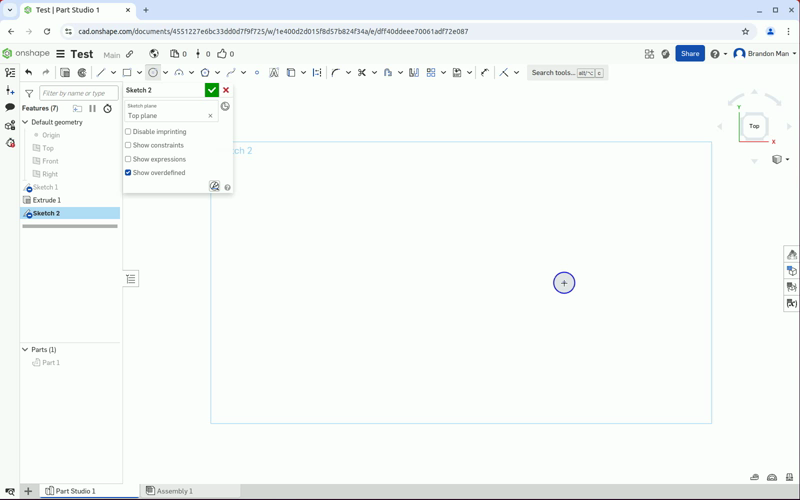
click(564, 282)
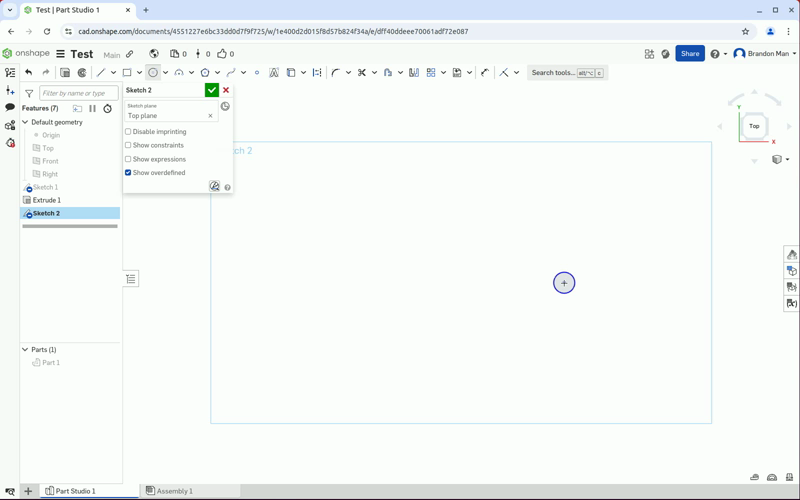
key_up(shift)
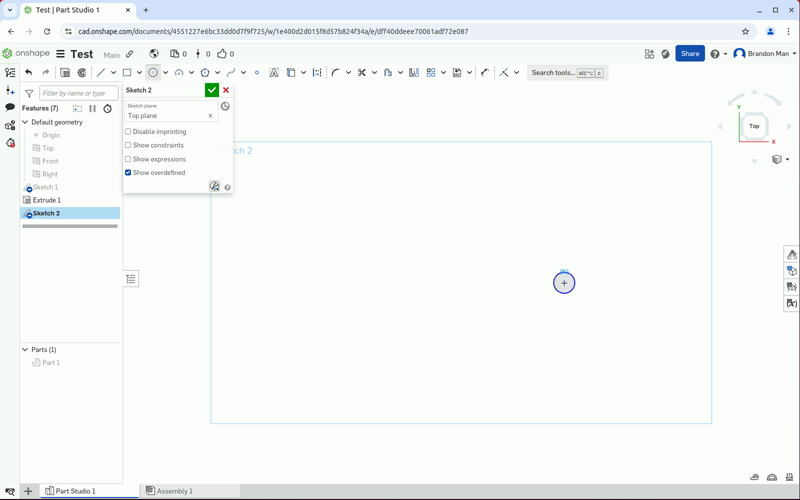
mouse_move(569, 282)
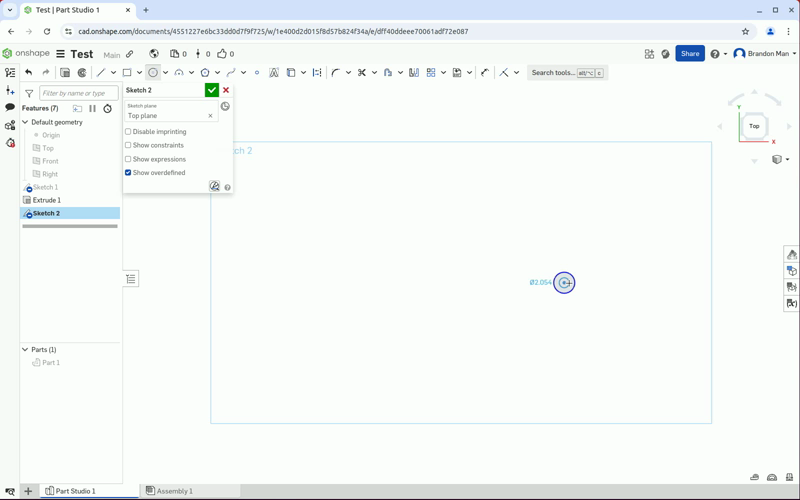
click(569, 282)
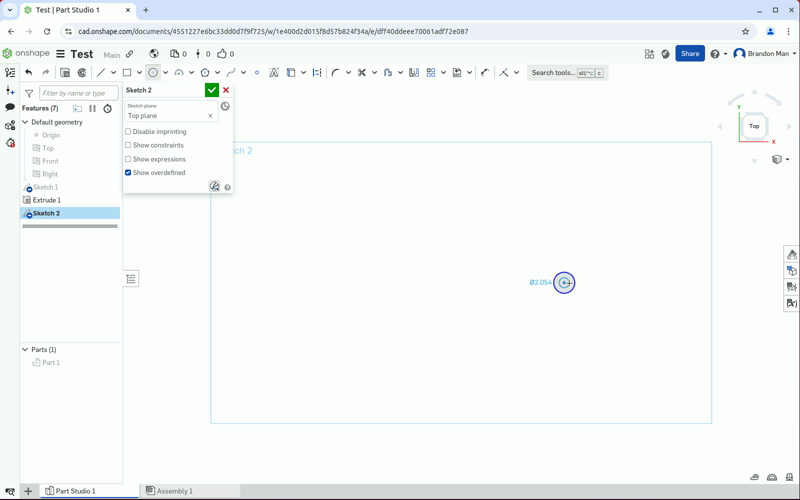
key(esc)
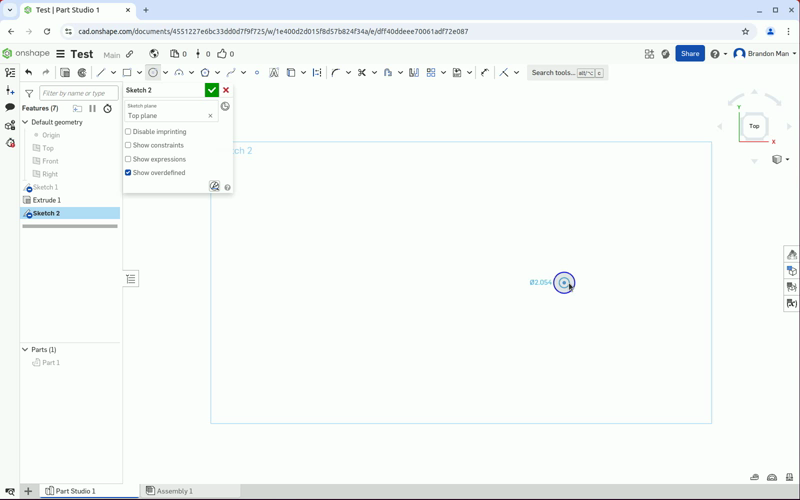
mouse_move(570, 280)
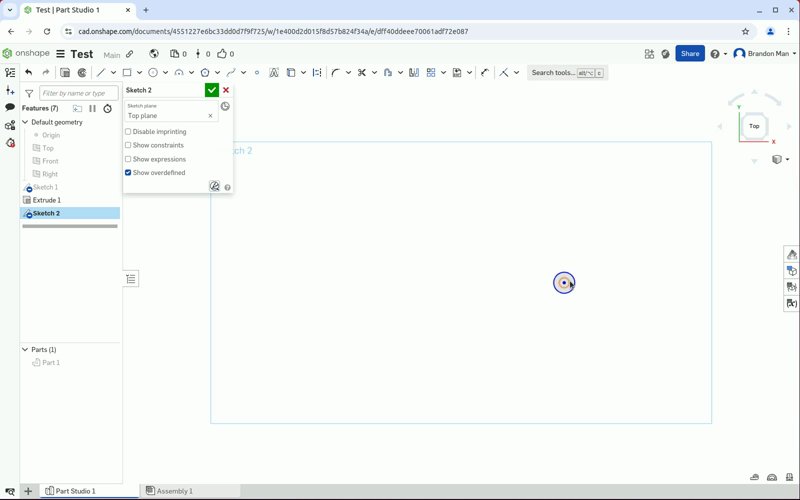
scroll(6)
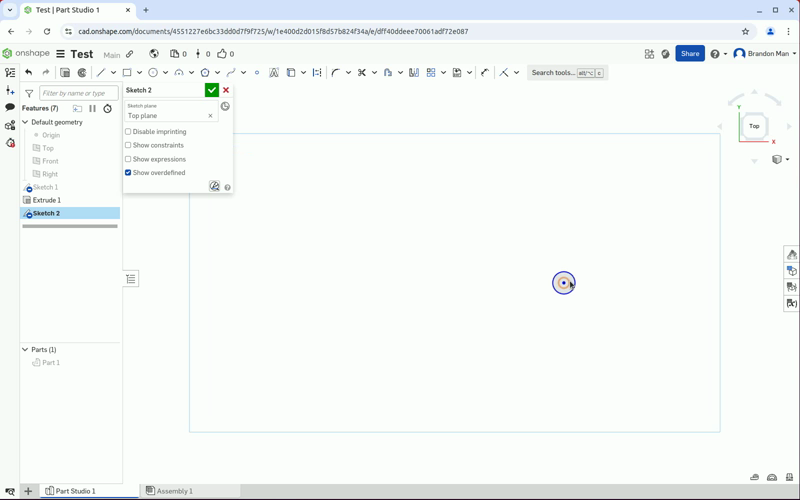
scroll(6)
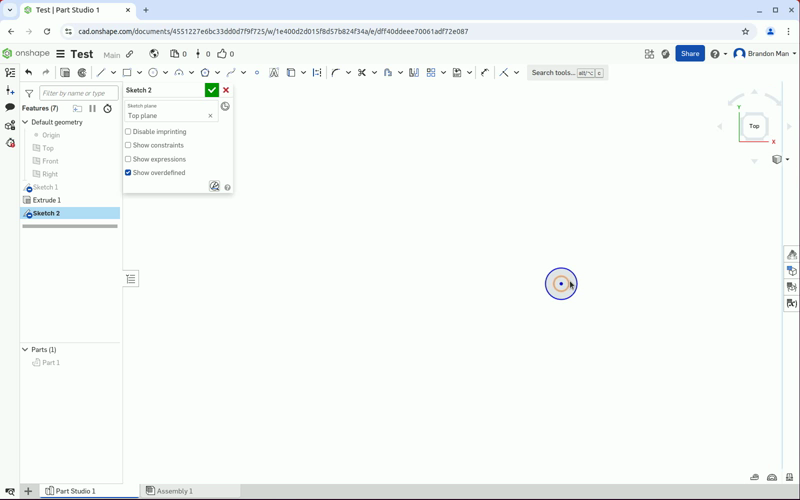
scroll(6)
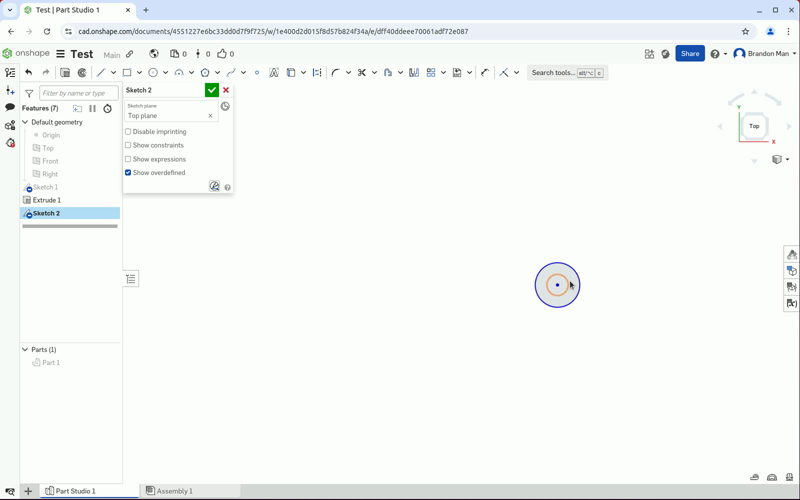
scroll(6)
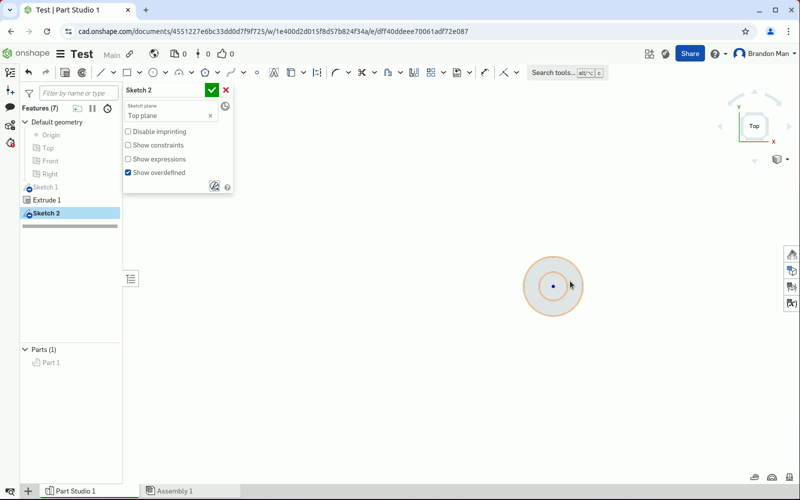
scroll(6)
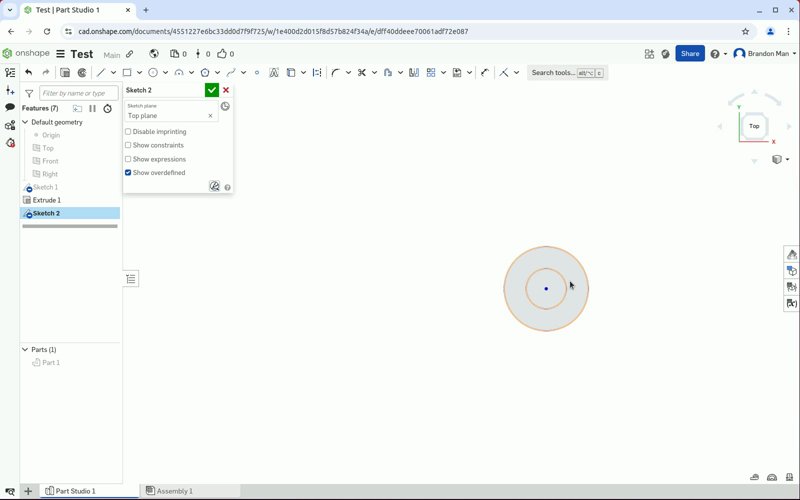
scroll(6)
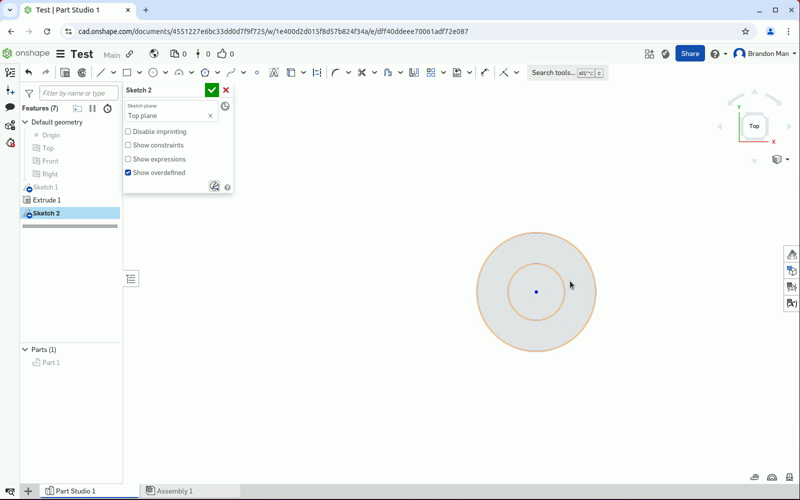
scroll(6)
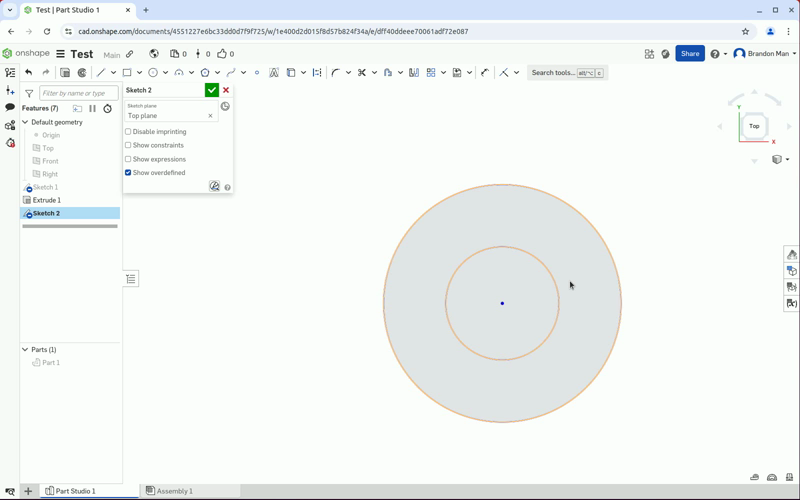
click(570, 280)
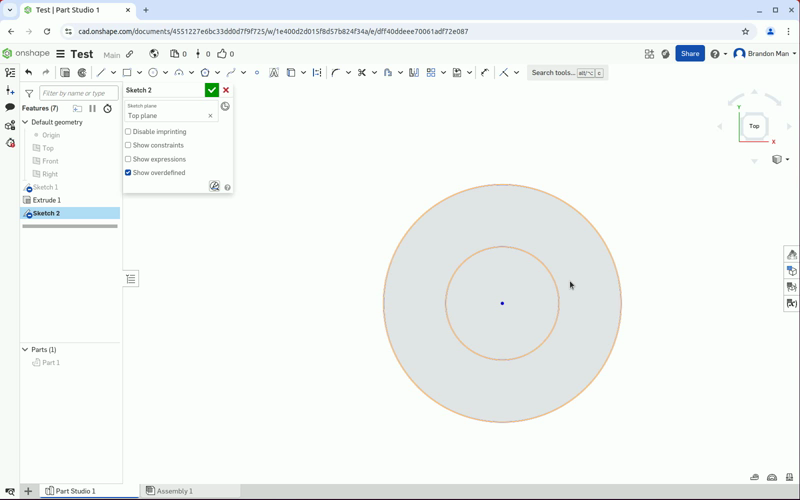
scroll(-6)
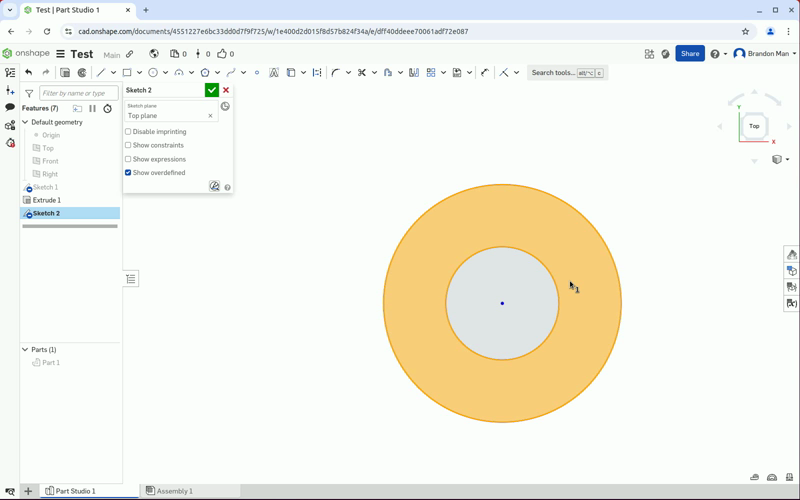
scroll(-6)
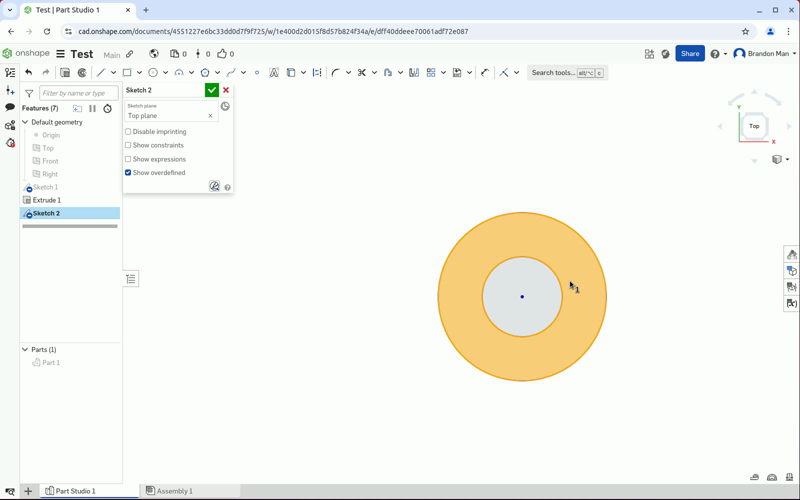
scroll(-6)
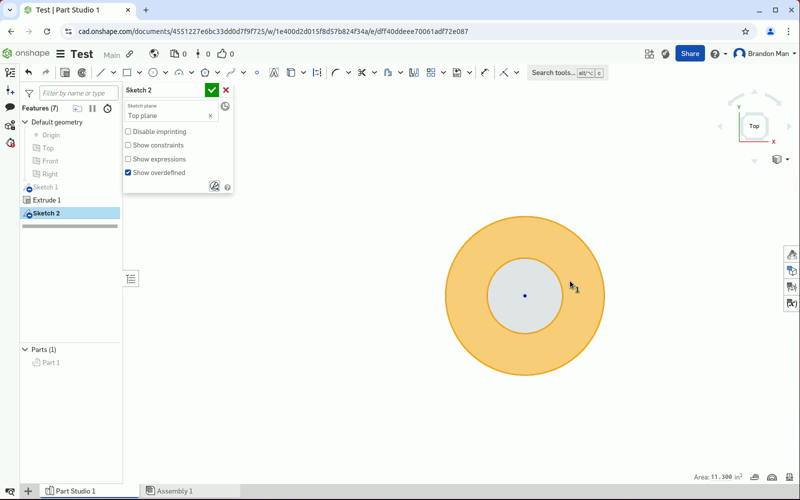
scroll(-6)
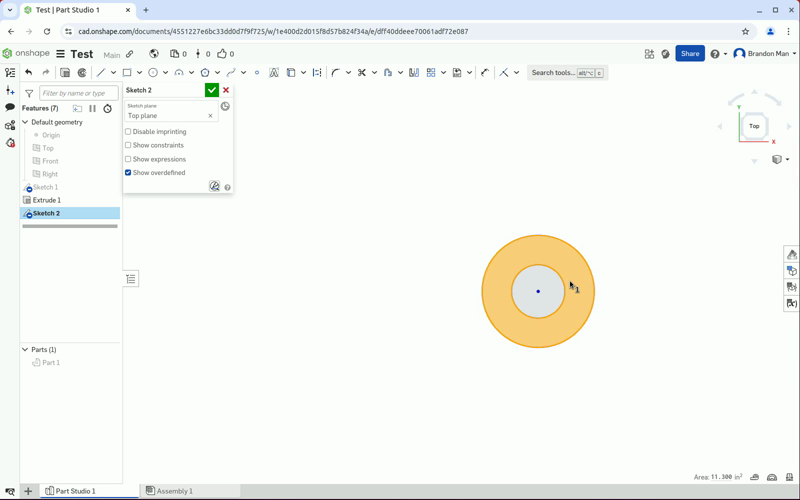
scroll(-6)
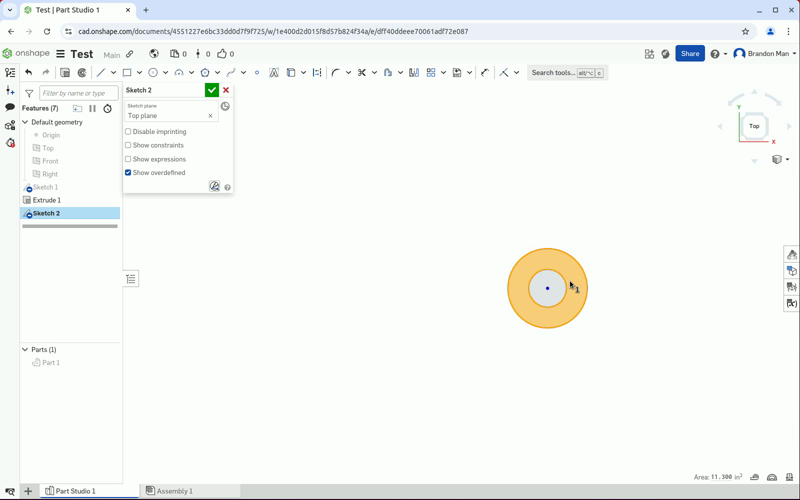
scroll(-6)
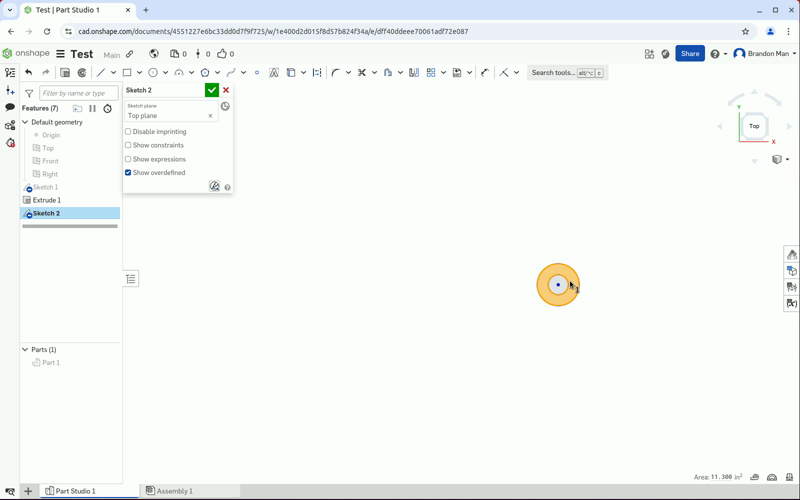
scroll(-6)
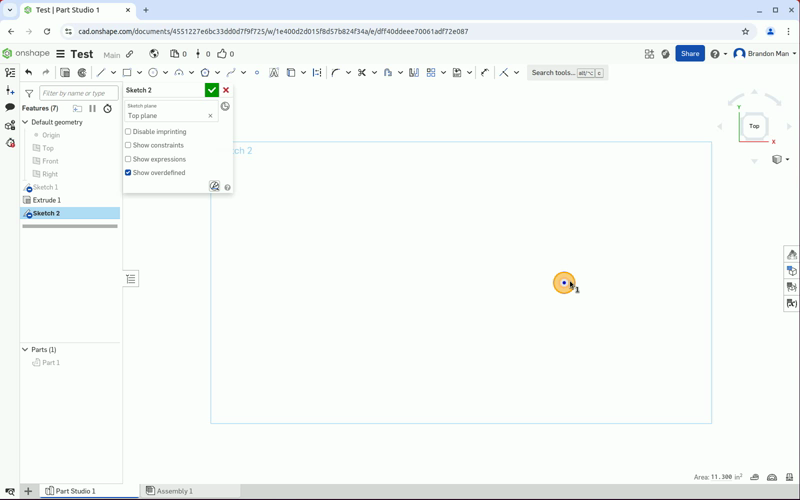
mouse_move(73, 352)
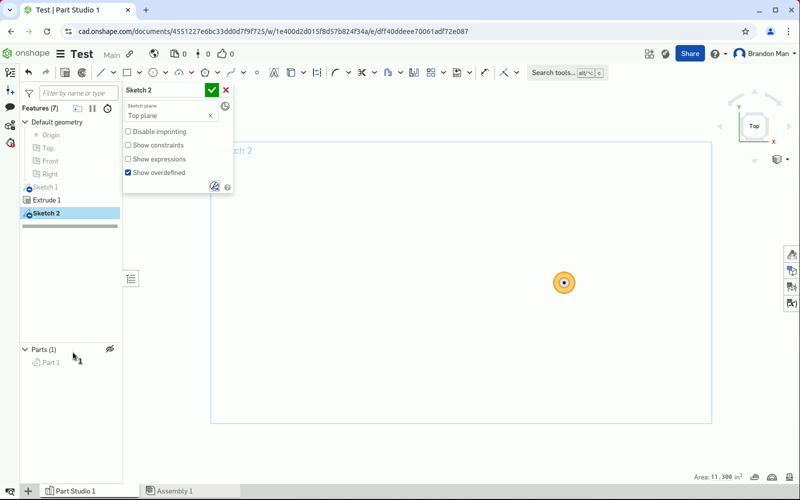
key(shift+y)
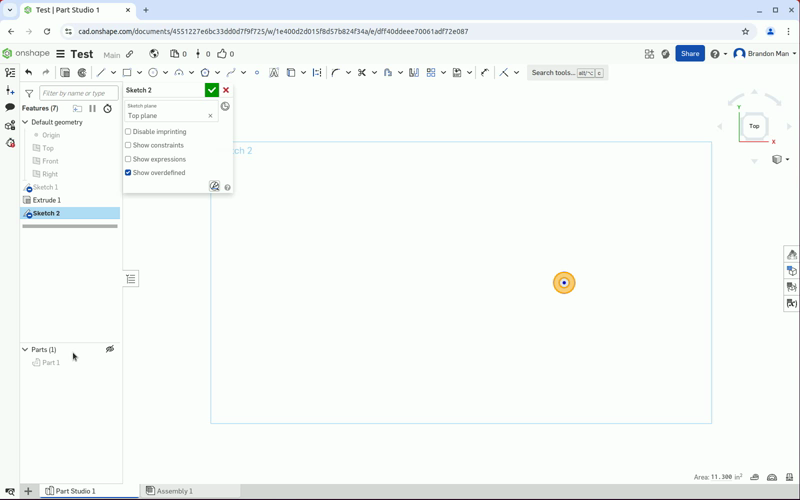
key(shift+e)
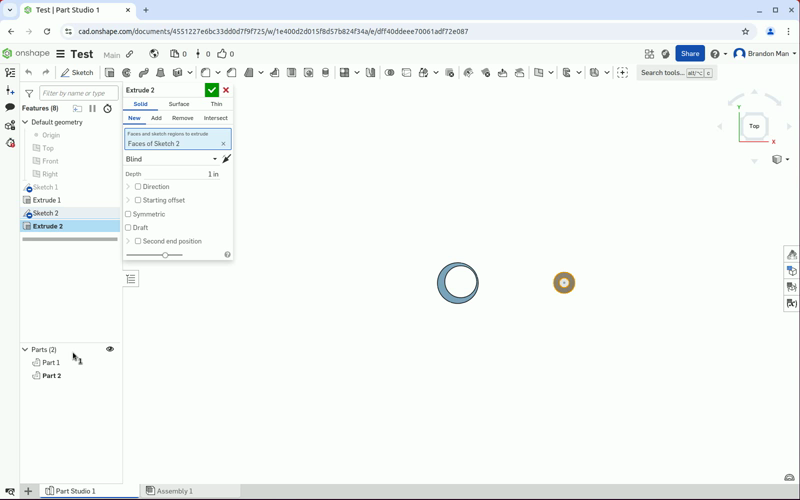
mouse_move(143, 106)
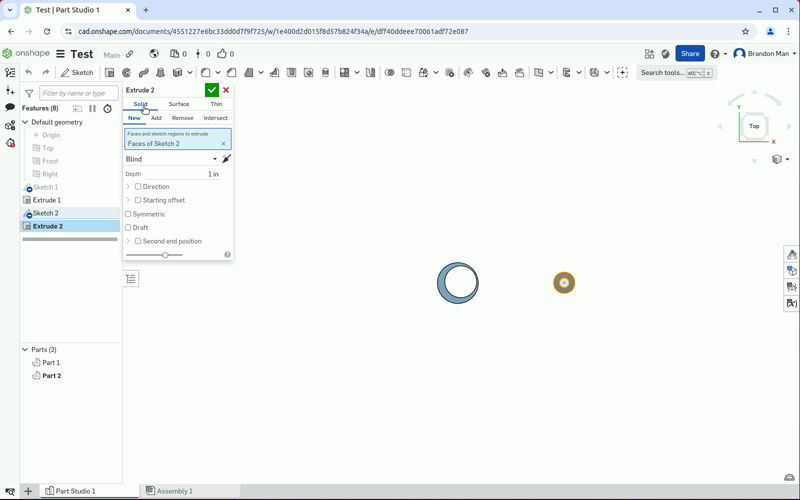
click(143, 106)
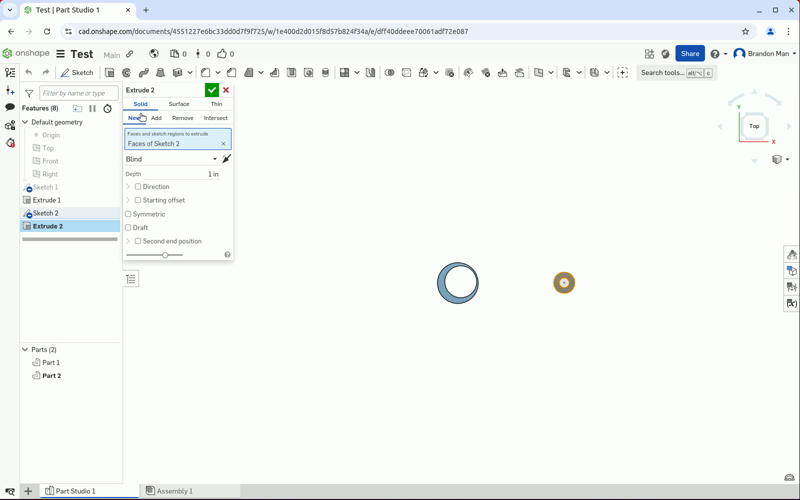
mouse_move(137, 120)
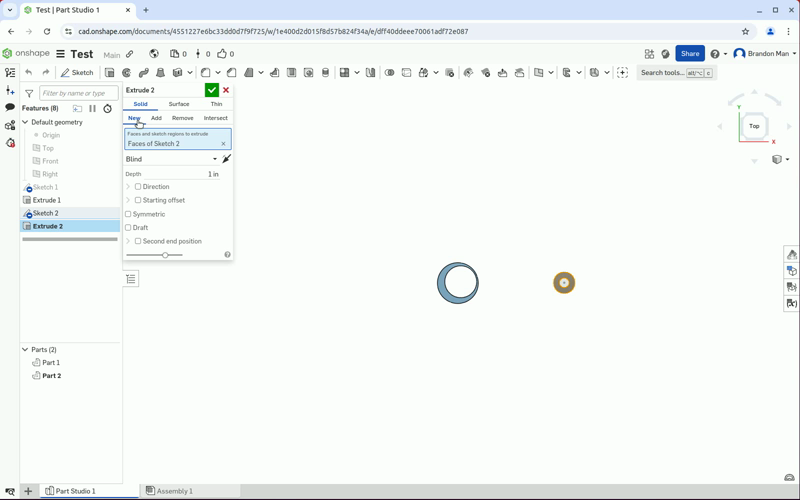
click(137, 120)
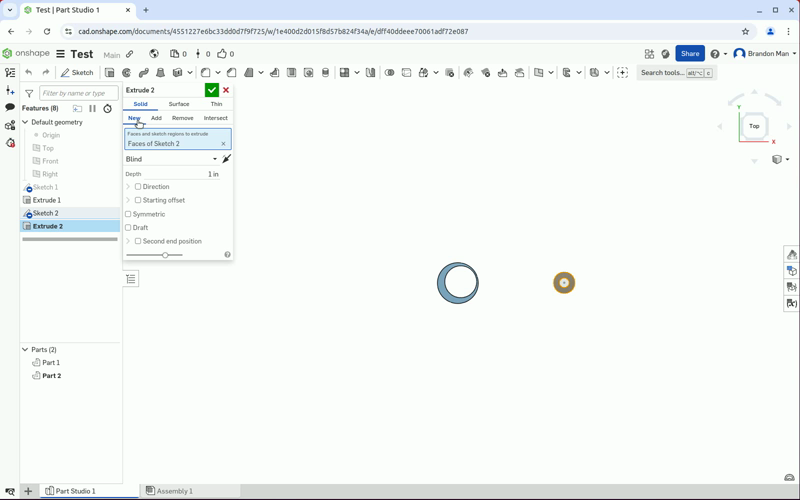
key(tab, 4)
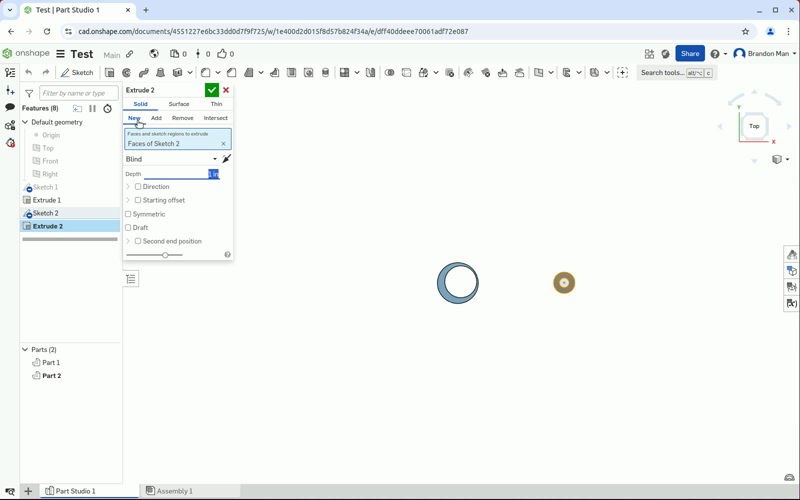
text(4.092)
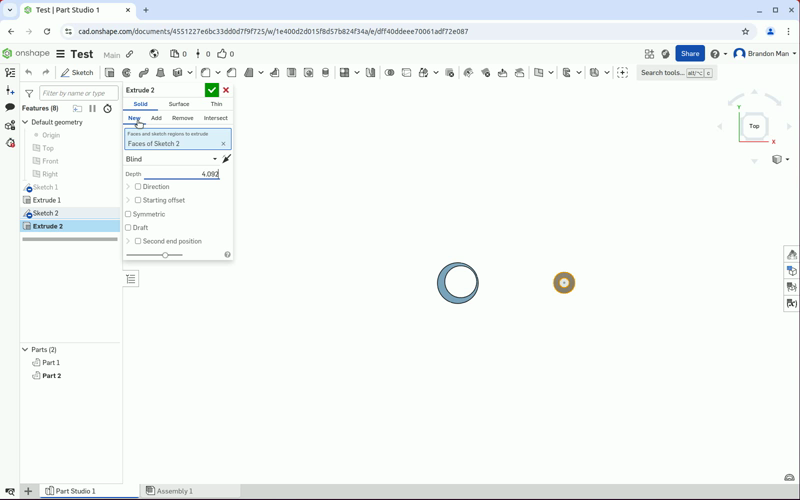
key(enter)
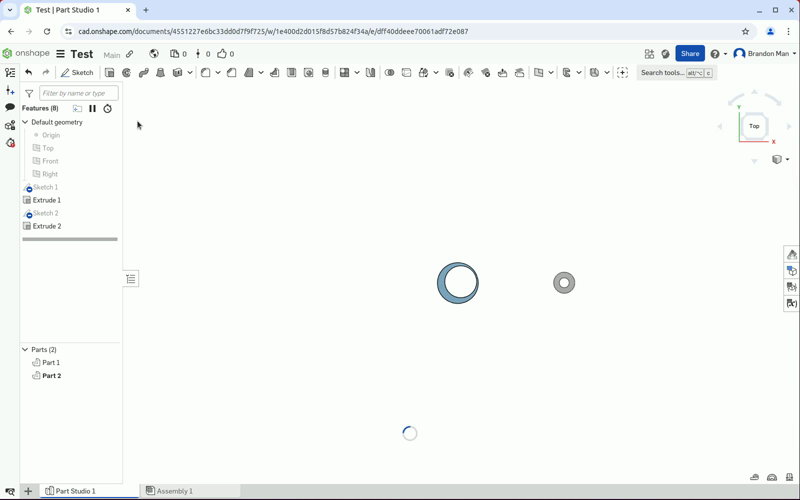
key(shift+h)
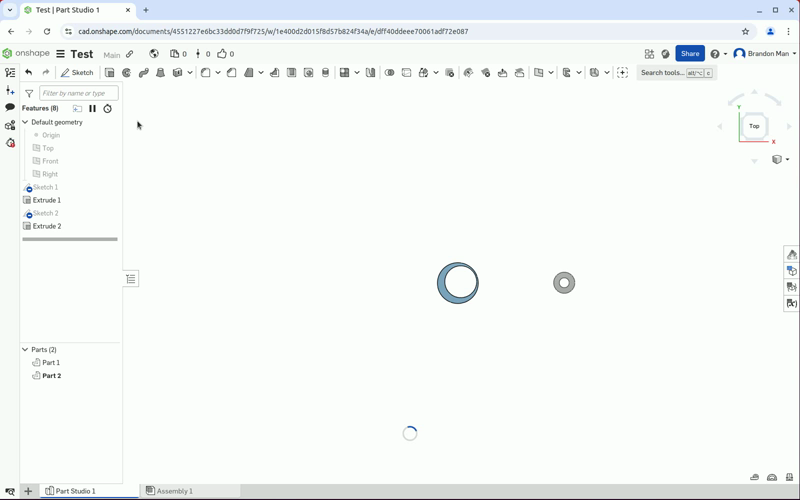
key(shift+h)
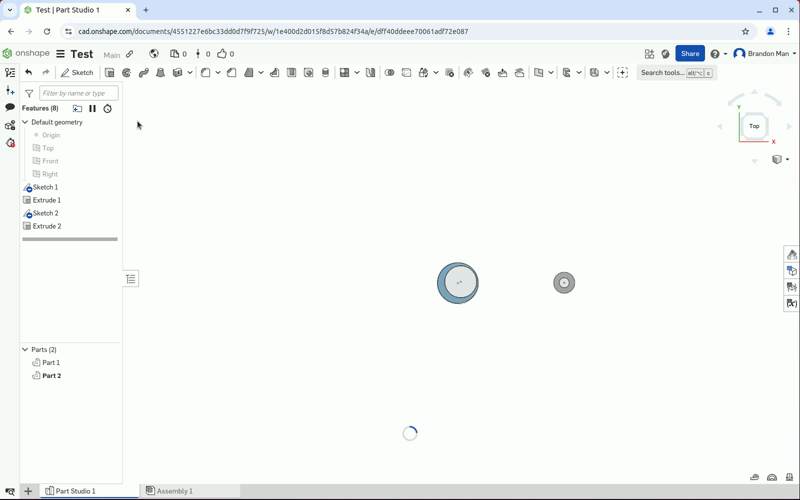
key(shift+7)
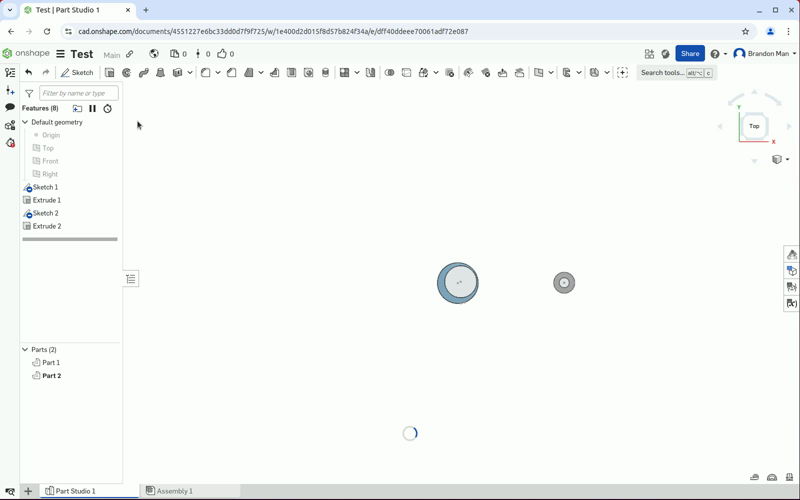
key(up, 3)
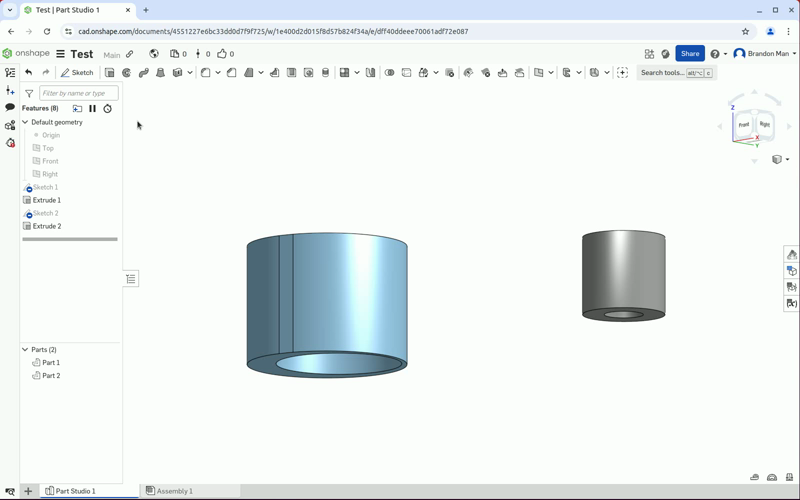
key(left, 3)
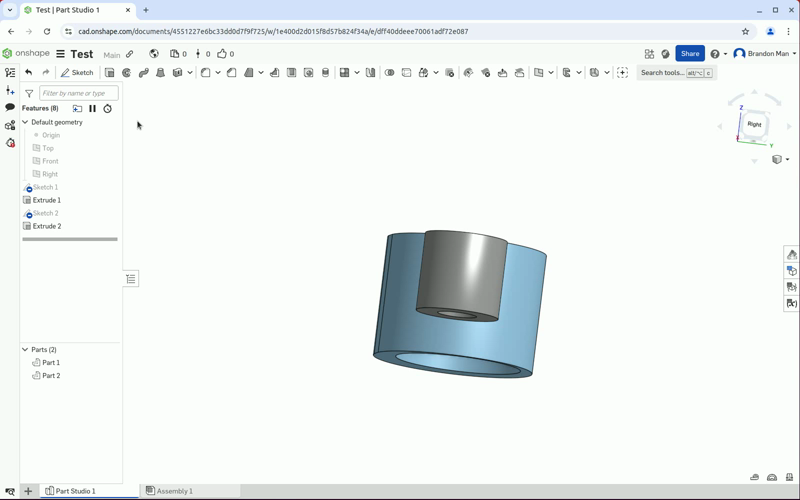
key(right, 3)
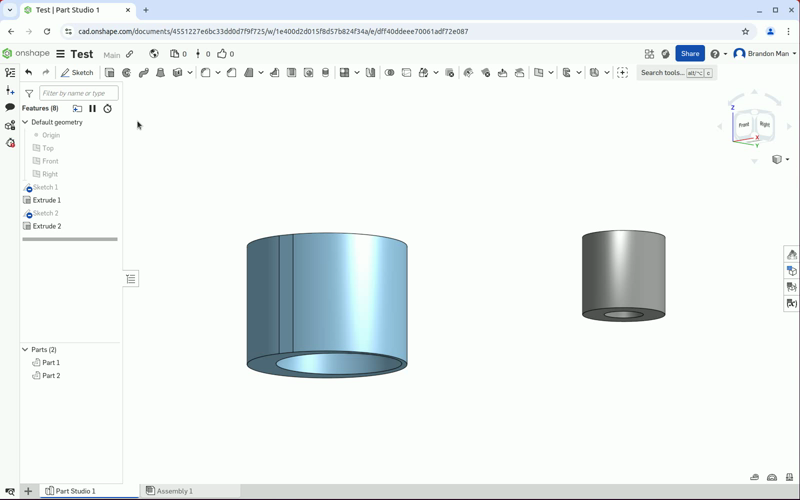
key(down, 3)
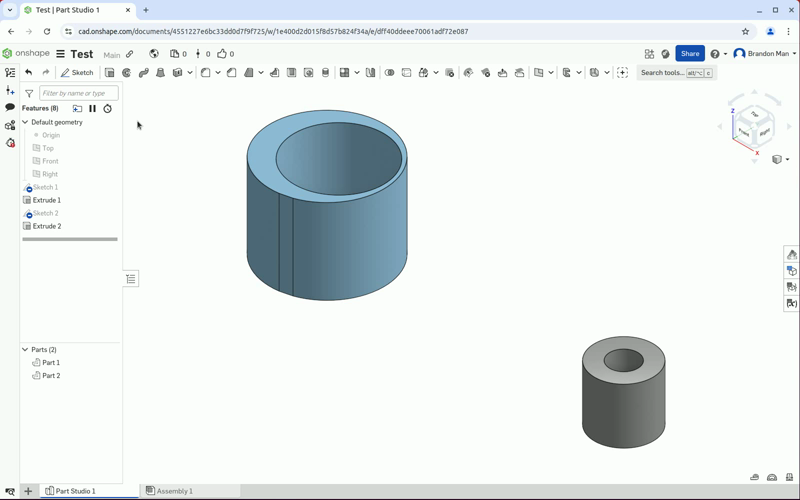
mouse_move(73, 189)
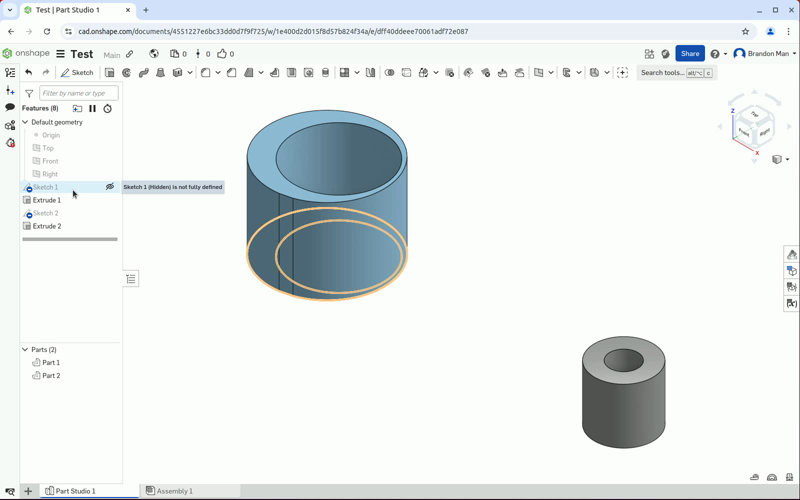
click(73, 189)